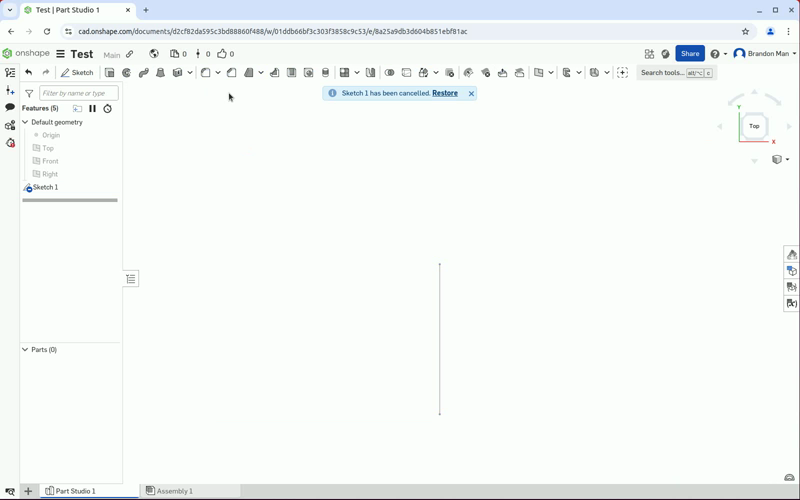
key(shift+h)
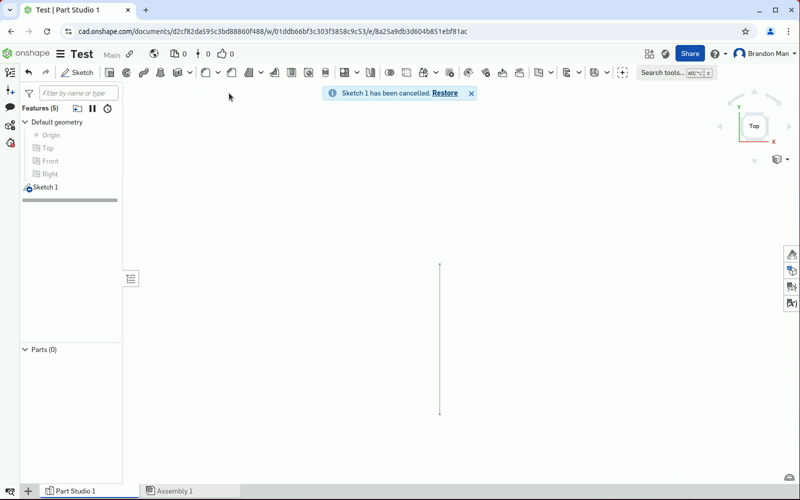
key(shift+s)
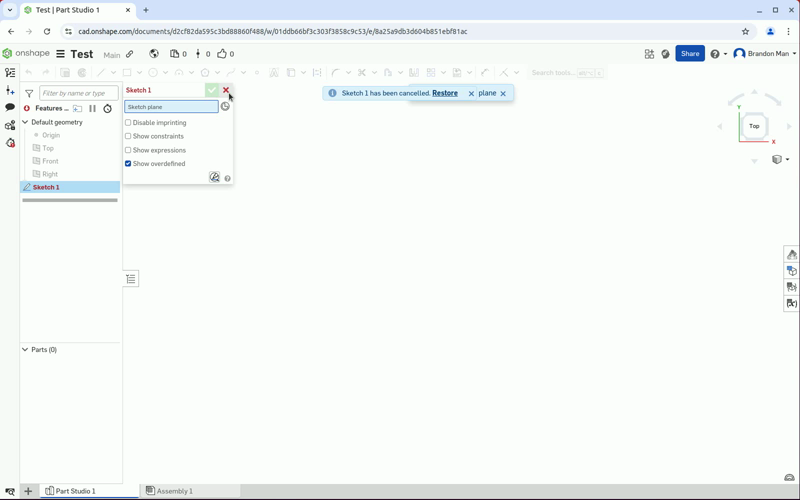
mouse_move(73, 150)
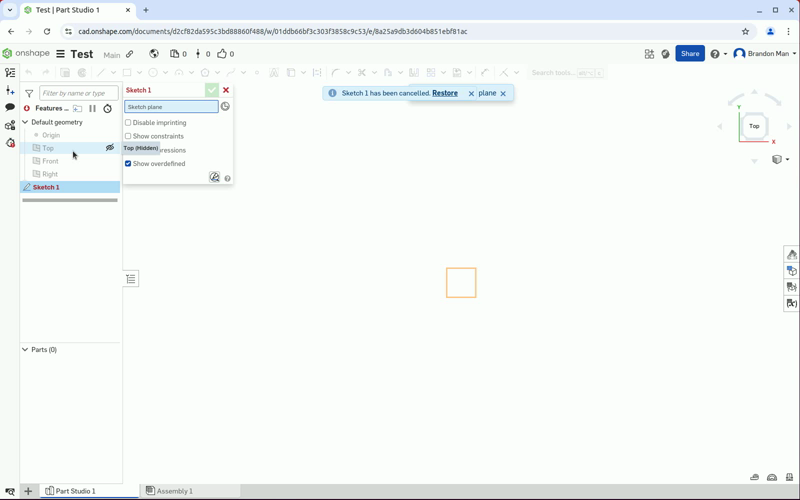
click(73, 150)
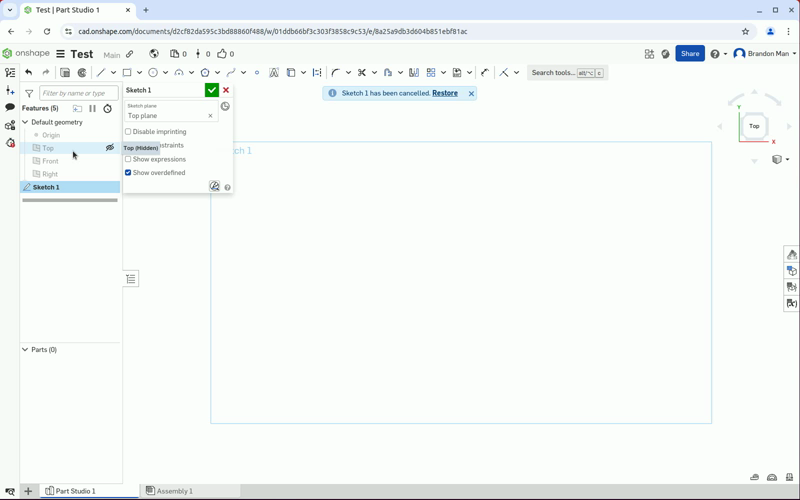
mouse_move(73, 352)
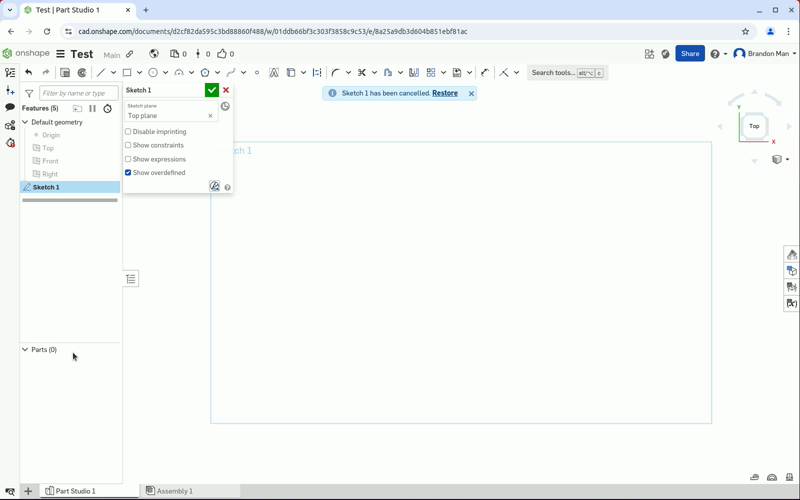
key(y)
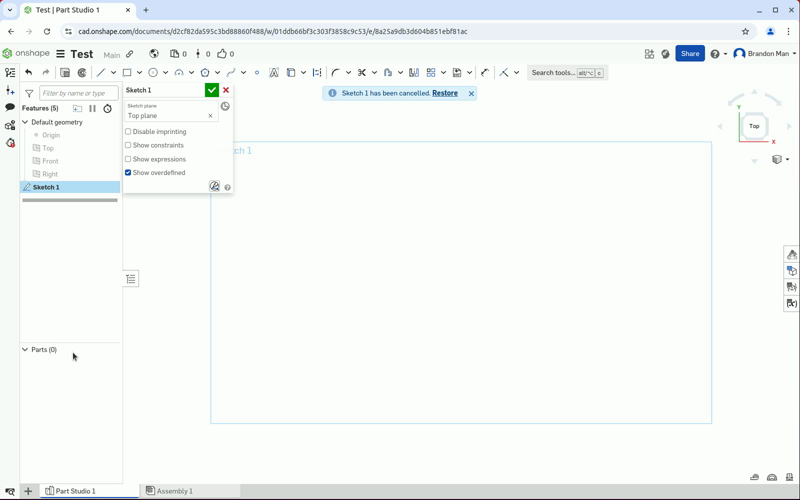
key(l)
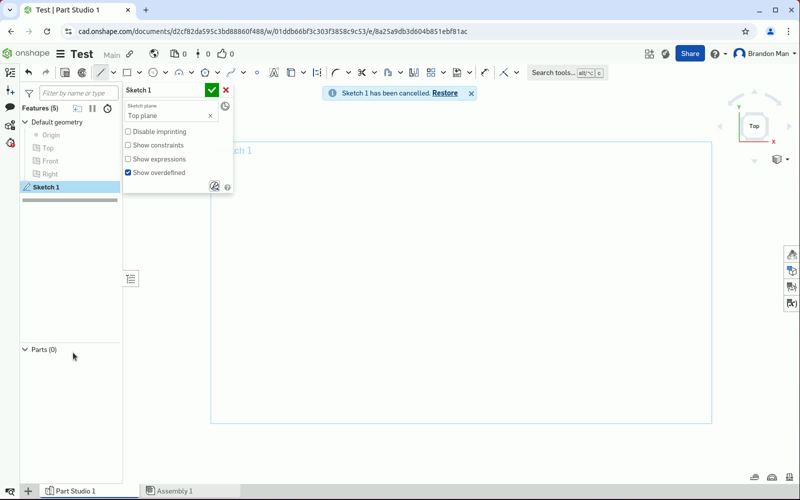
key_down(shift)
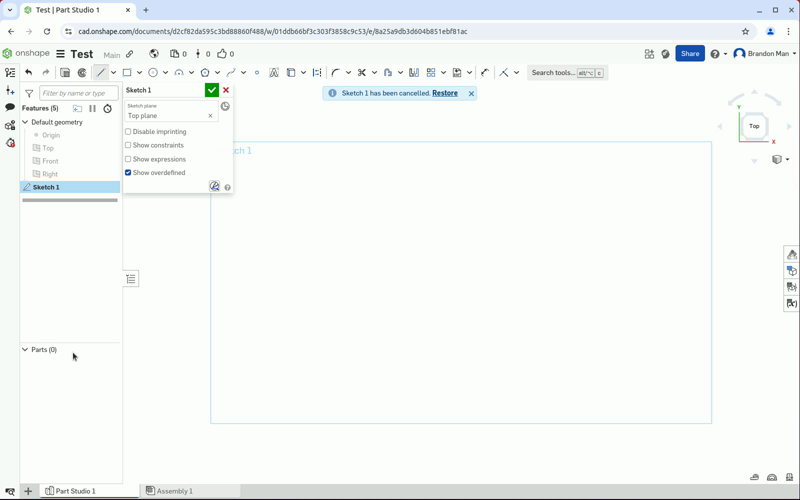
mouse_move(460, 362)
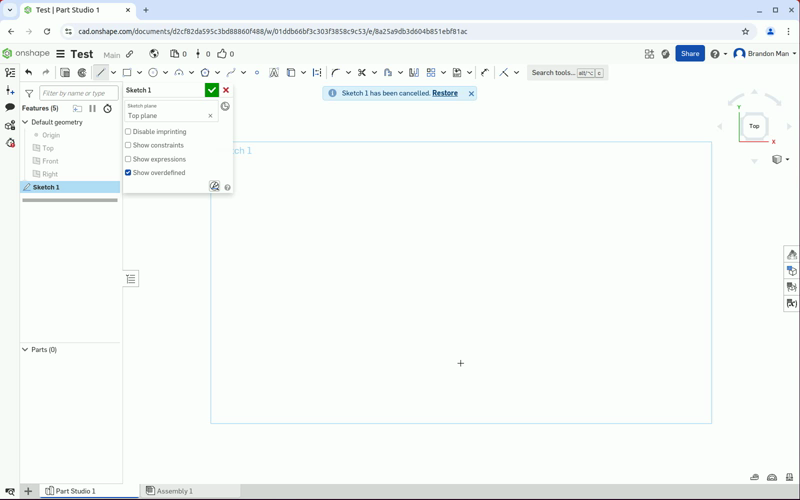
click(460, 362)
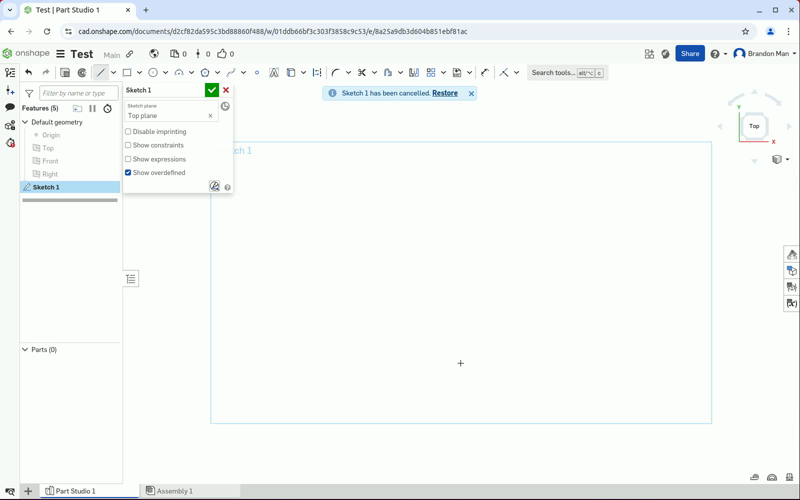
key_up(shift)
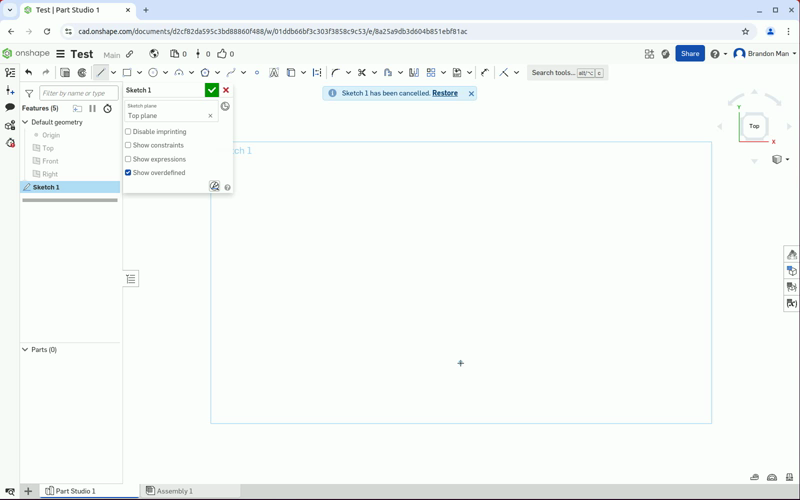
key_down(shift)
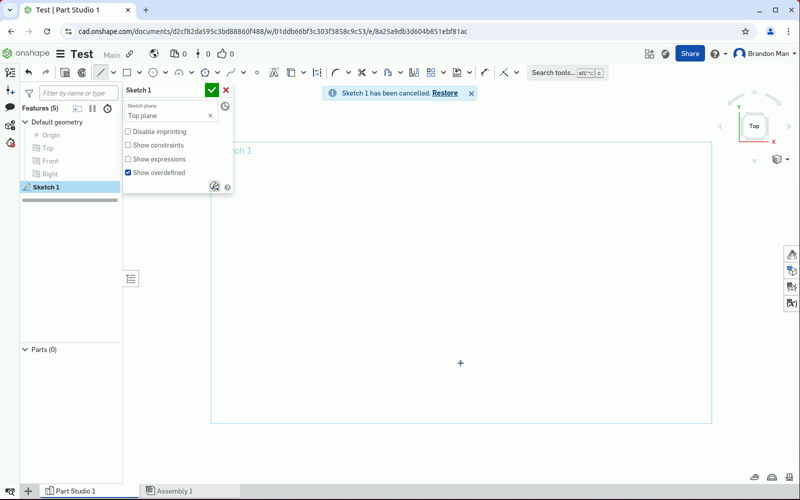
mouse_move(490, 362)
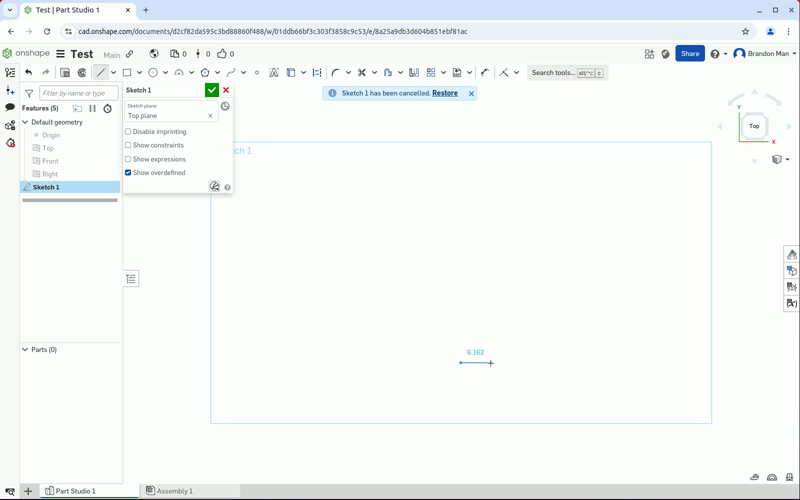
mouse_move(464, 362)
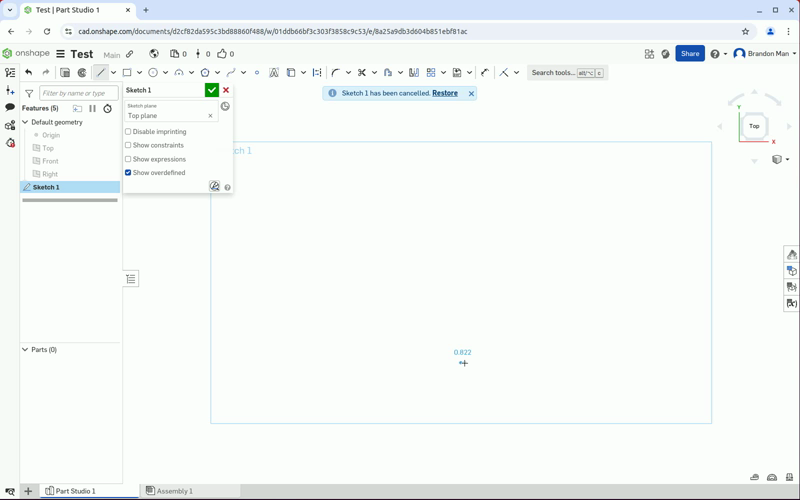
scroll(6)
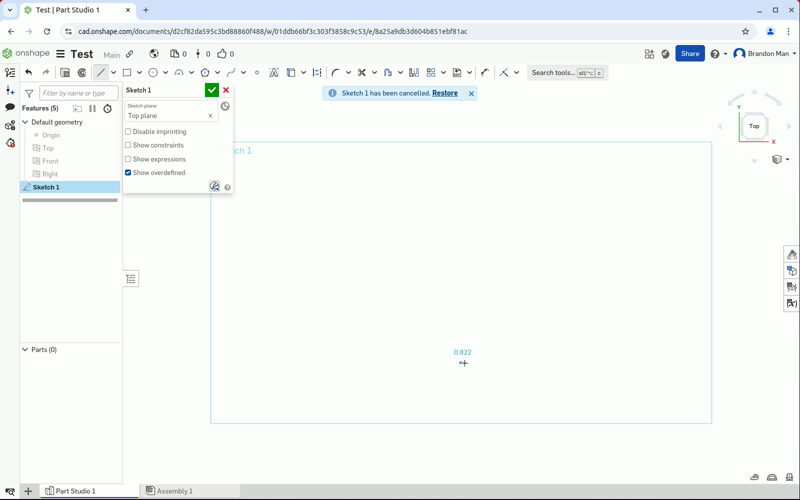
scroll(6)
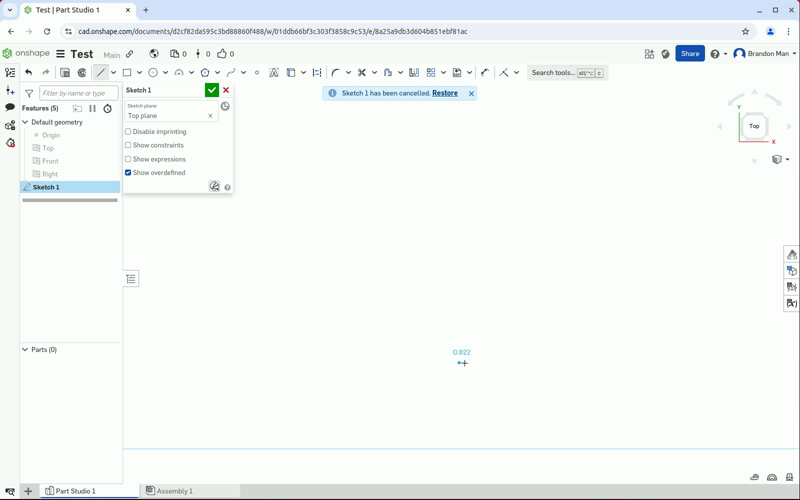
scroll(6)
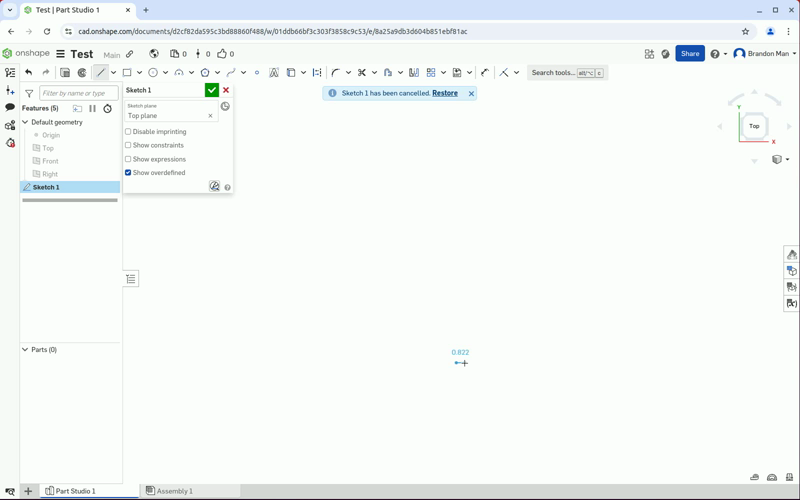
scroll(6)
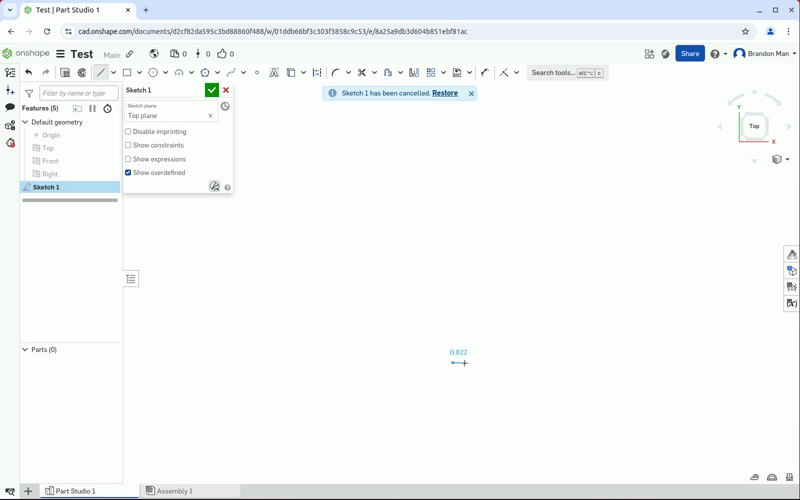
scroll(6)
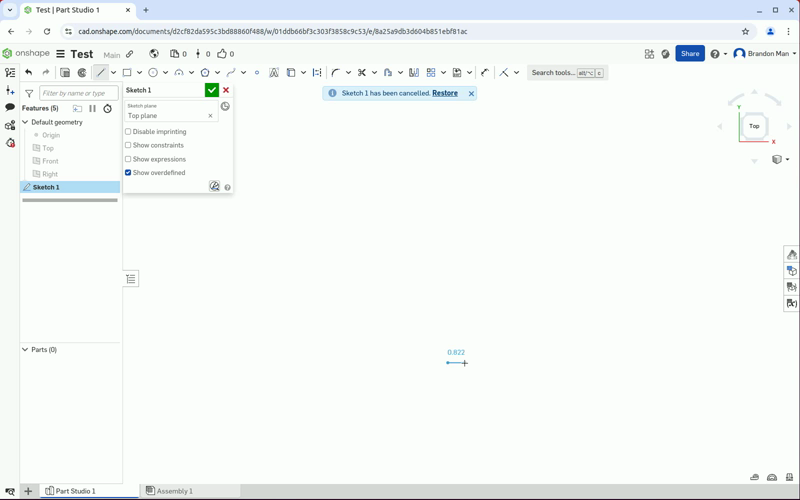
scroll(6)
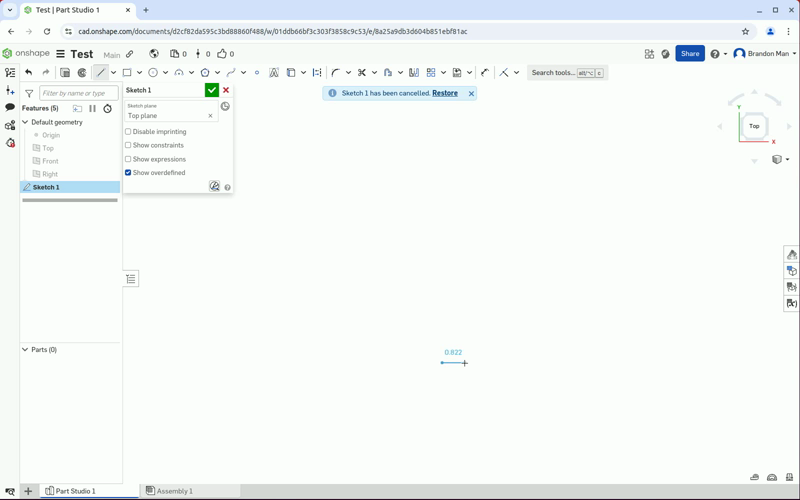
scroll(6)
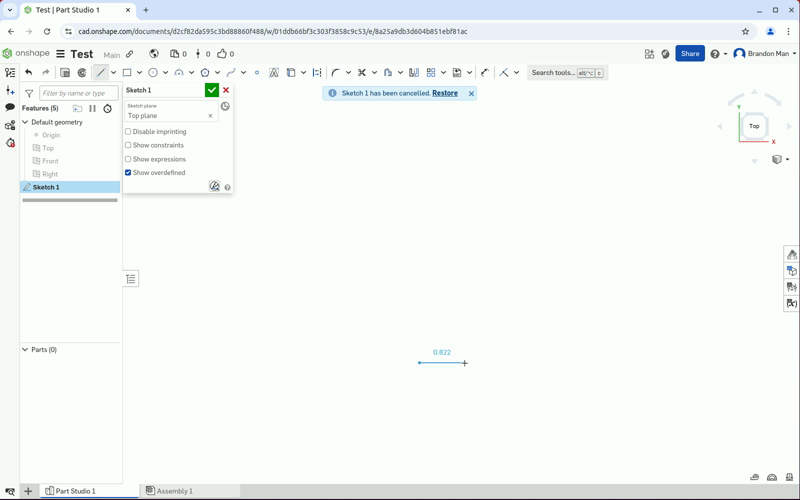
click(464, 362)
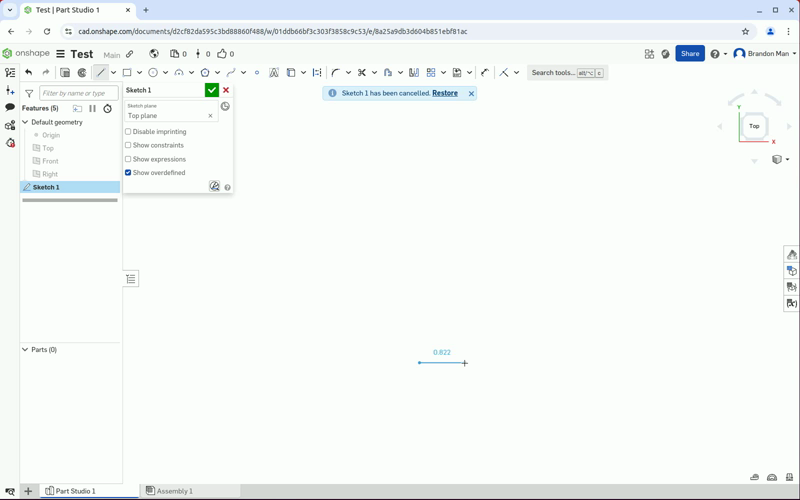
scroll(-6)
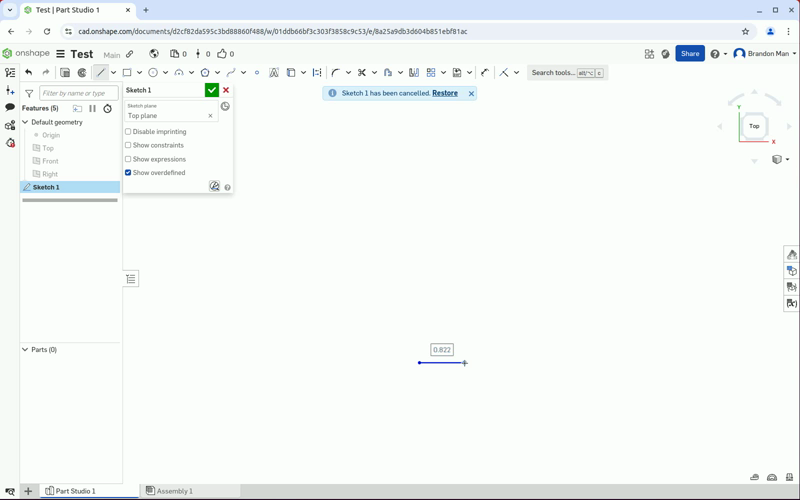
scroll(-6)
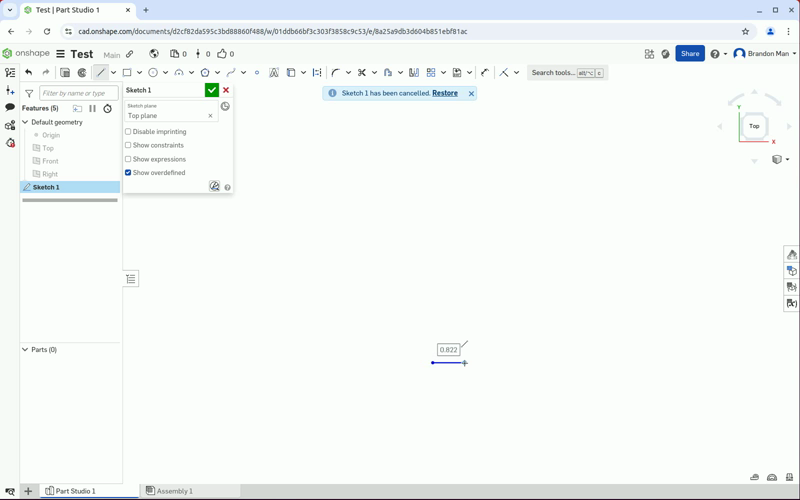
scroll(-6)
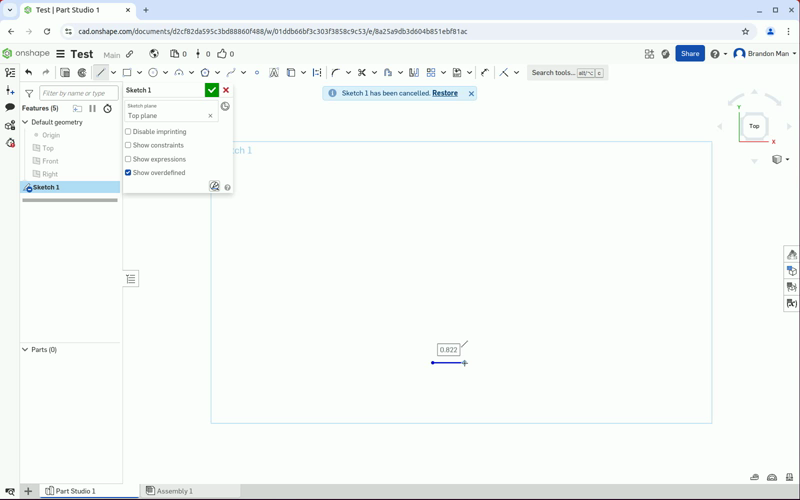
scroll(-6)
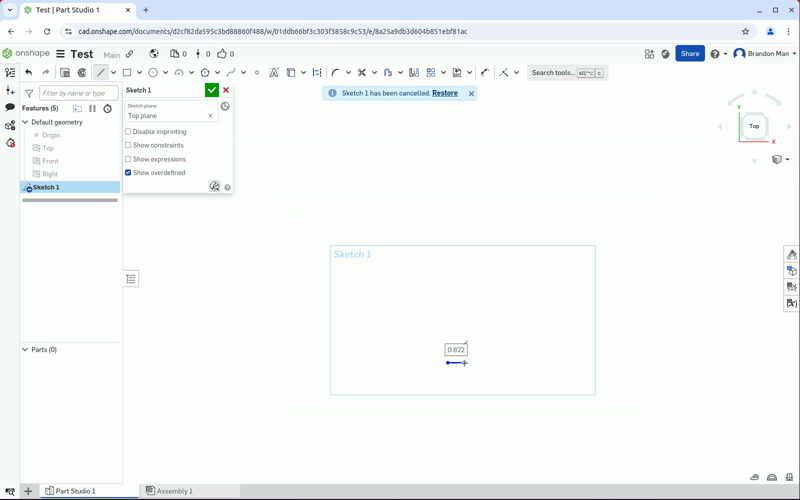
scroll(-6)
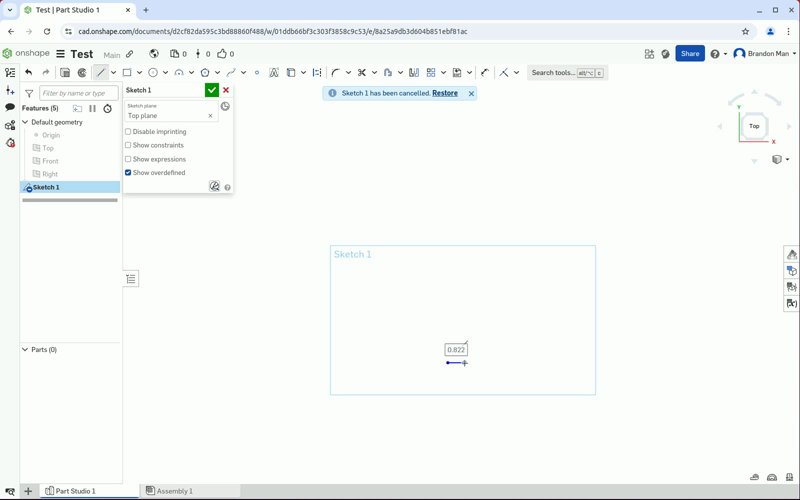
scroll(-6)
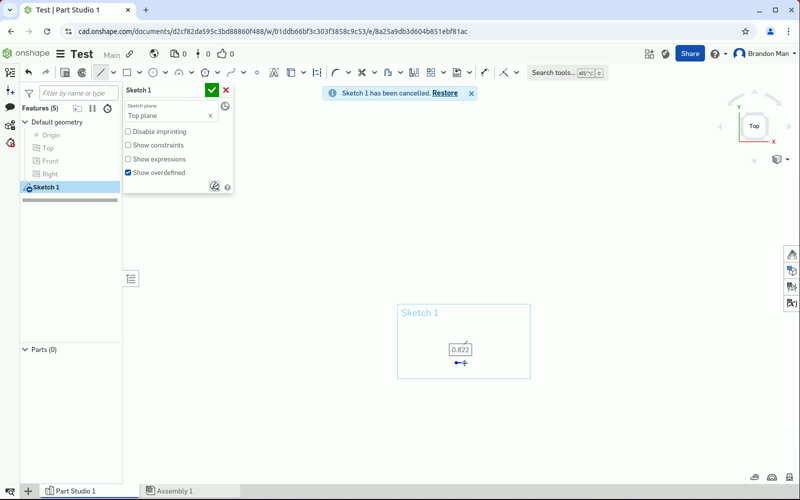
scroll(-6)
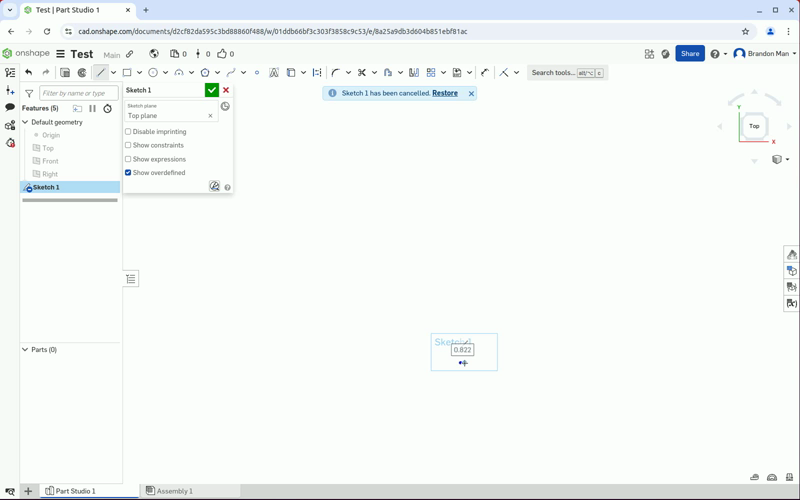
key_up(shift)
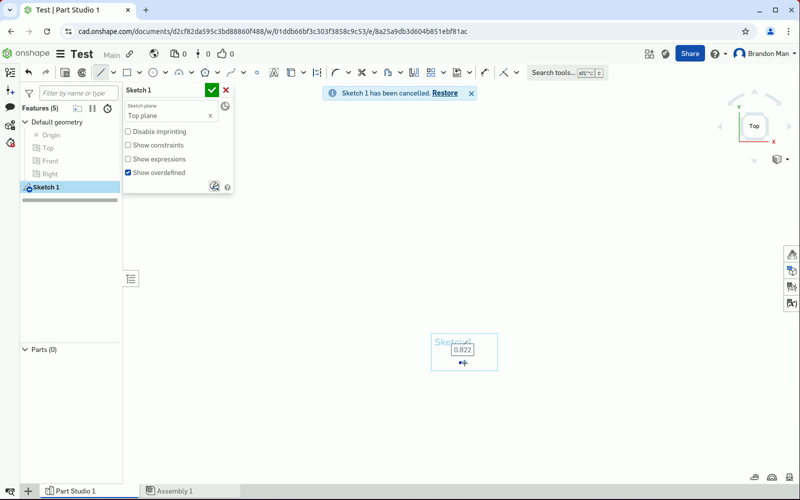
key_down(shift)
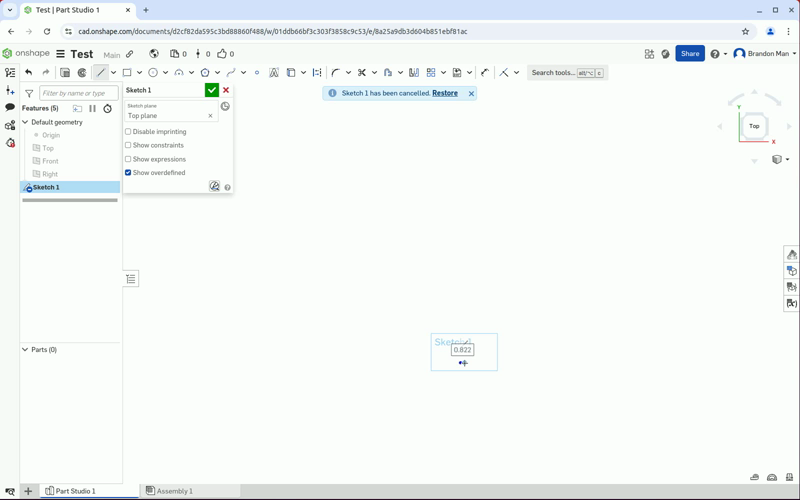
mouse_move(464, 282)
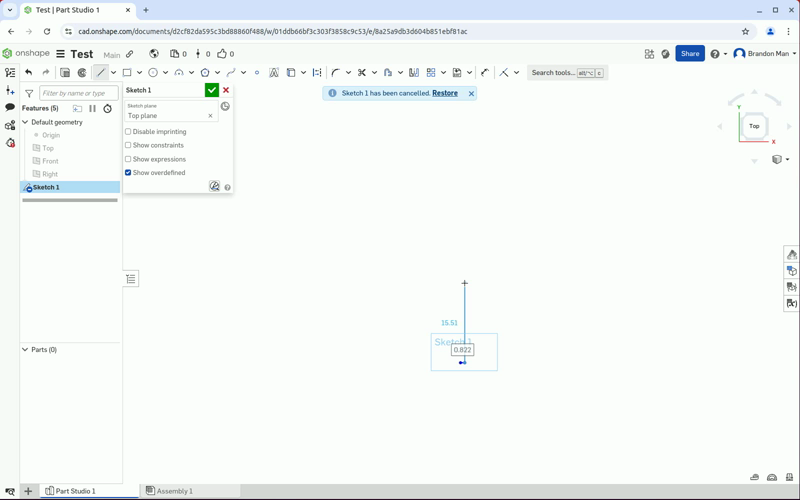
click(464, 282)
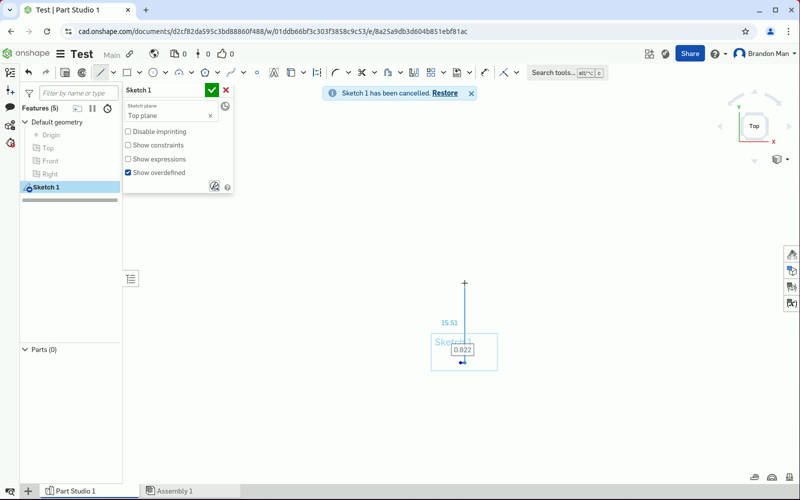
key_up(shift)
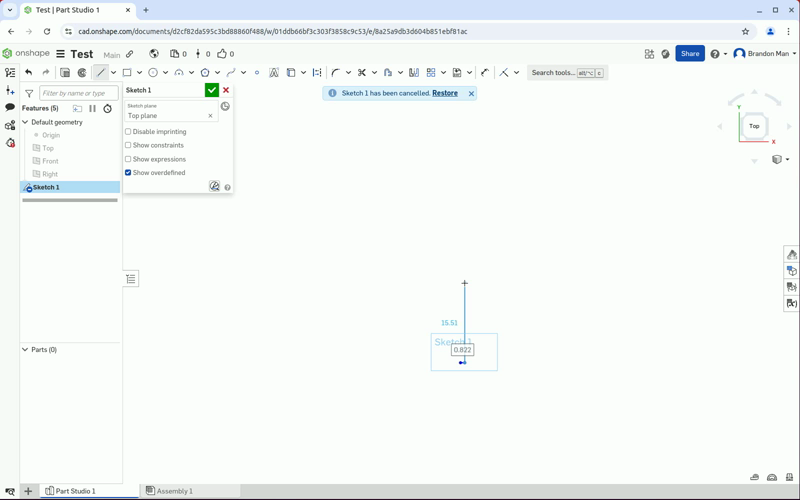
key_down(shift)
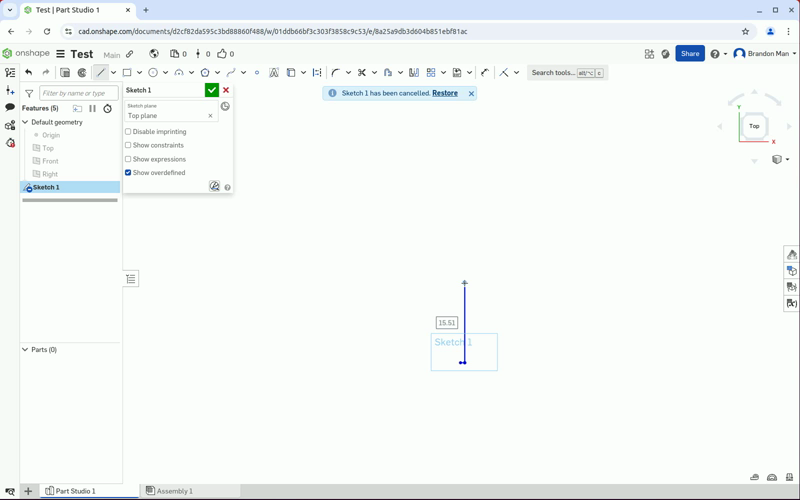
mouse_move(495, 282)
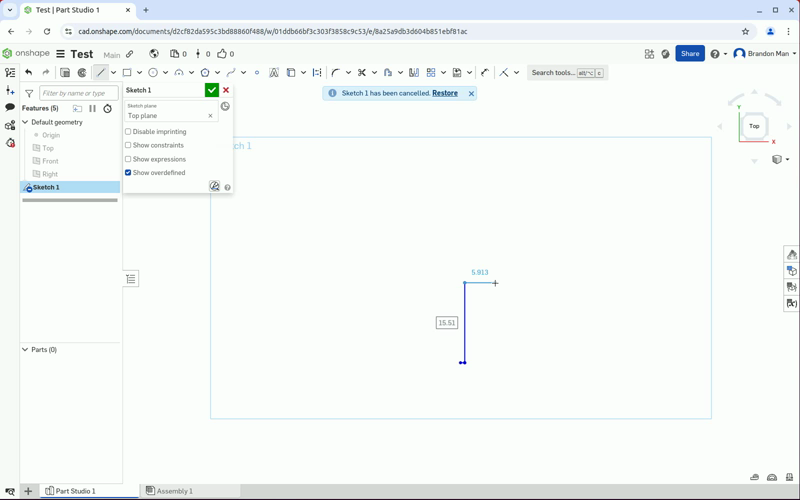
mouse_move(460, 282)
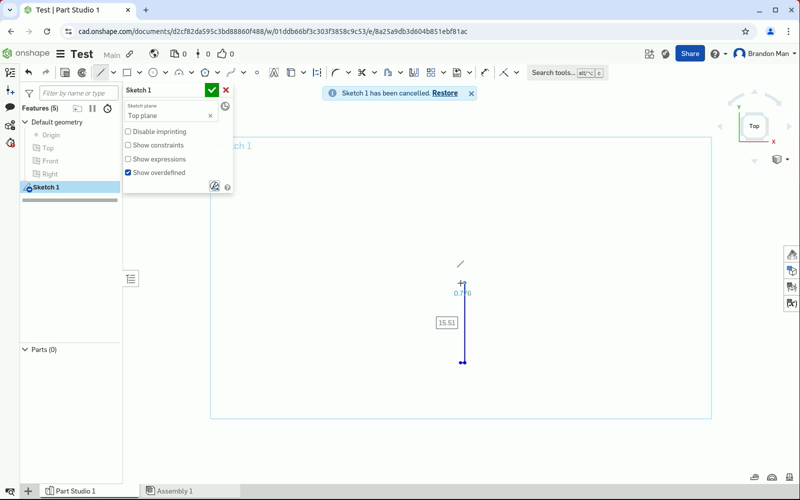
scroll(6)
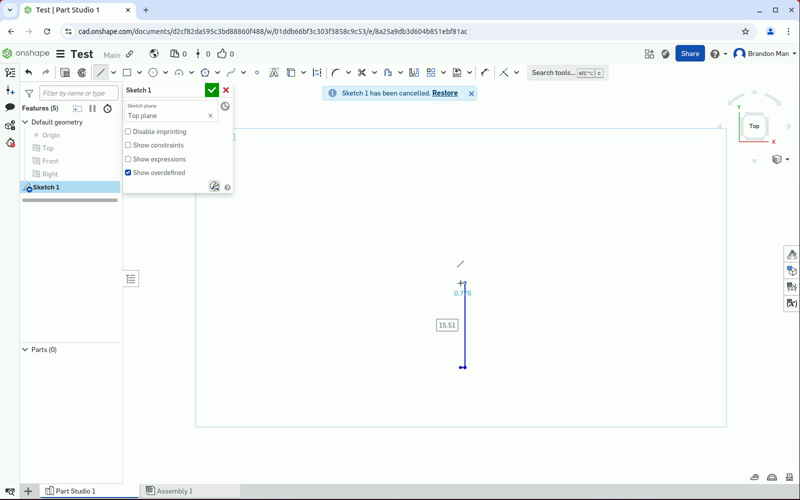
scroll(6)
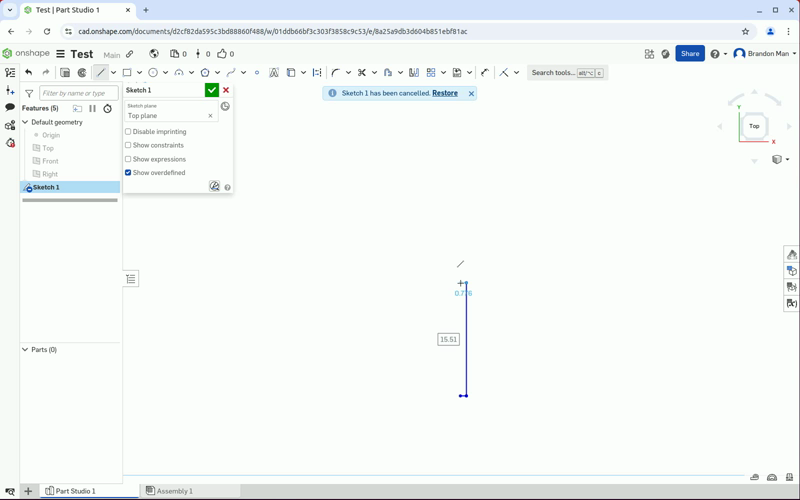
scroll(6)
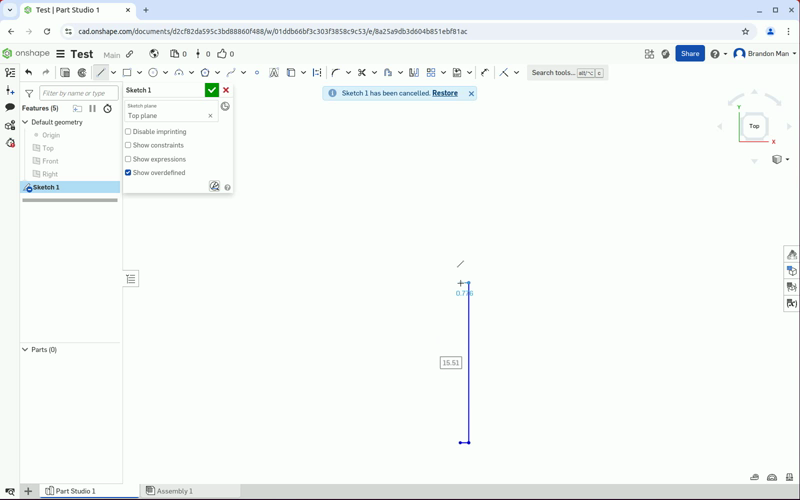
scroll(6)
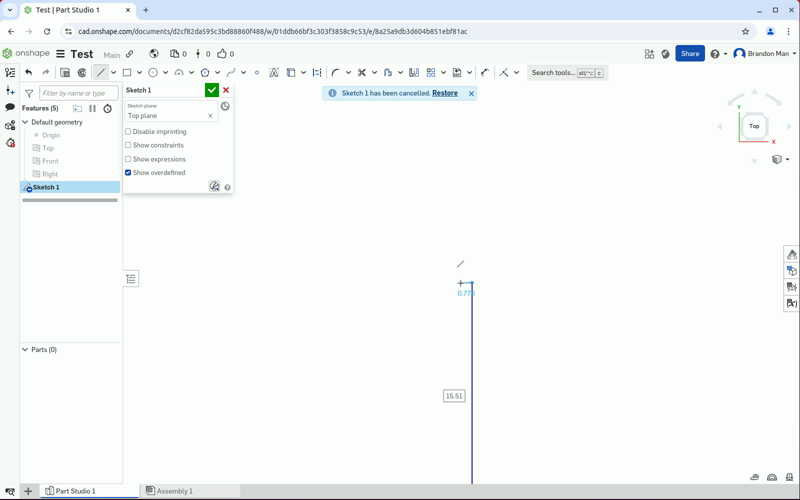
scroll(6)
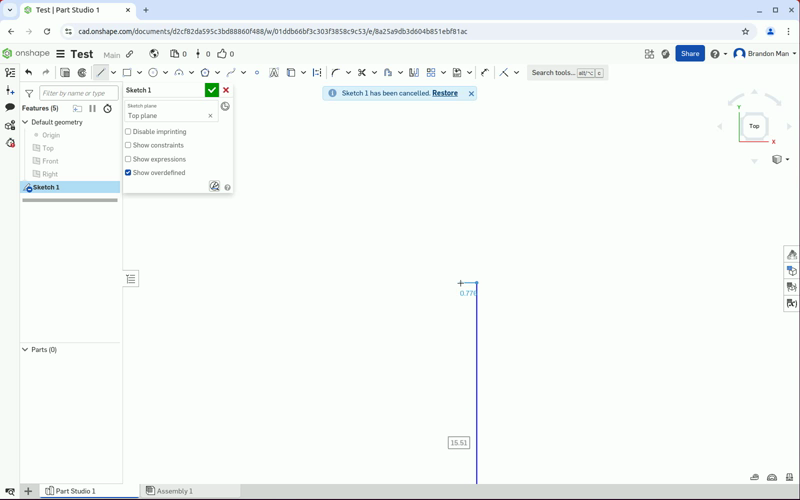
scroll(6)
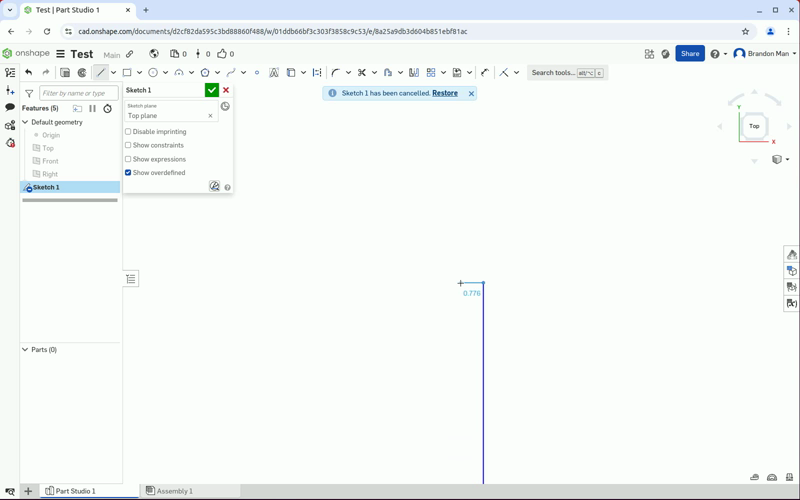
scroll(6)
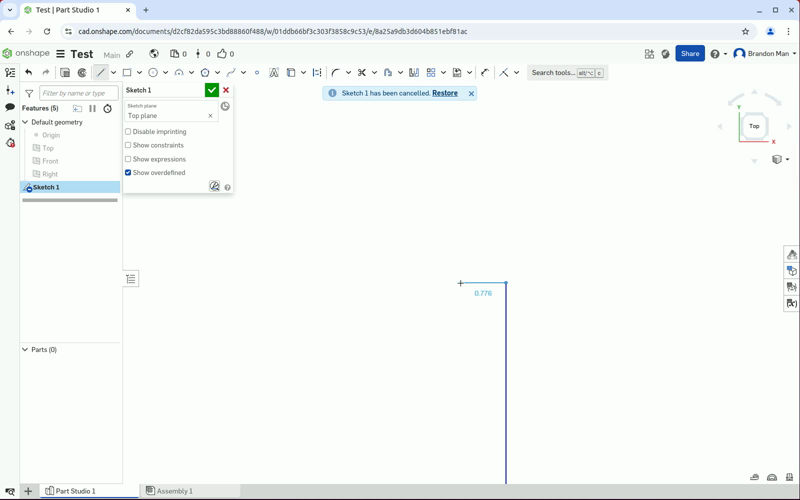
click(460, 282)
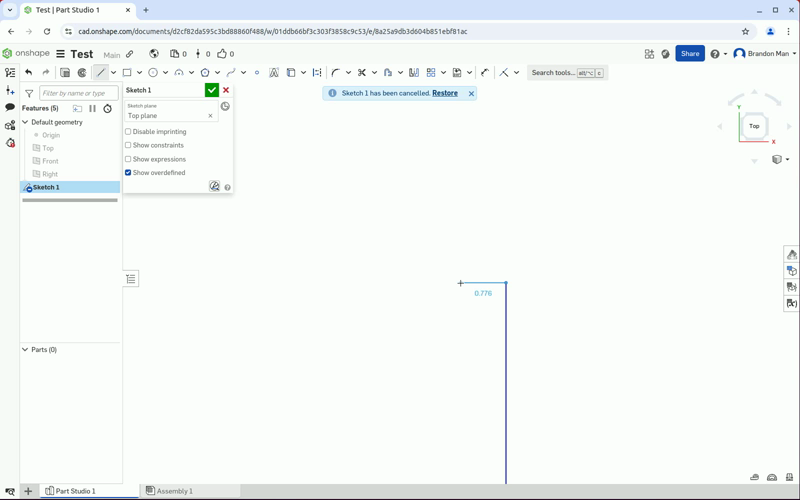
scroll(-6)
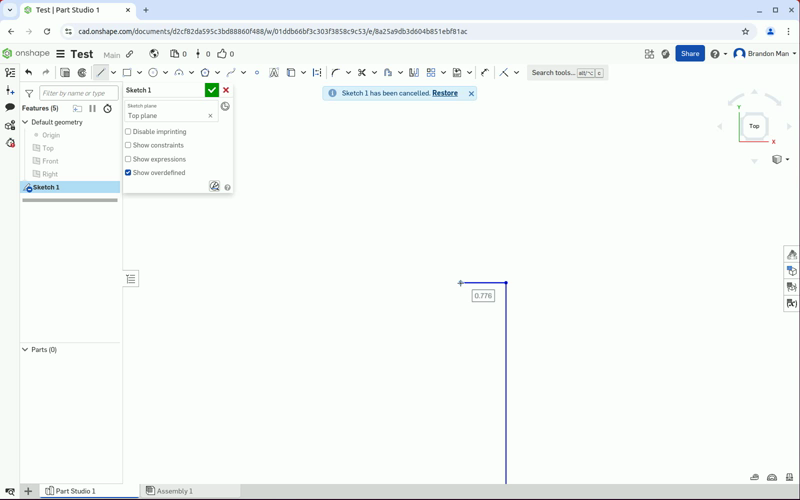
scroll(-6)
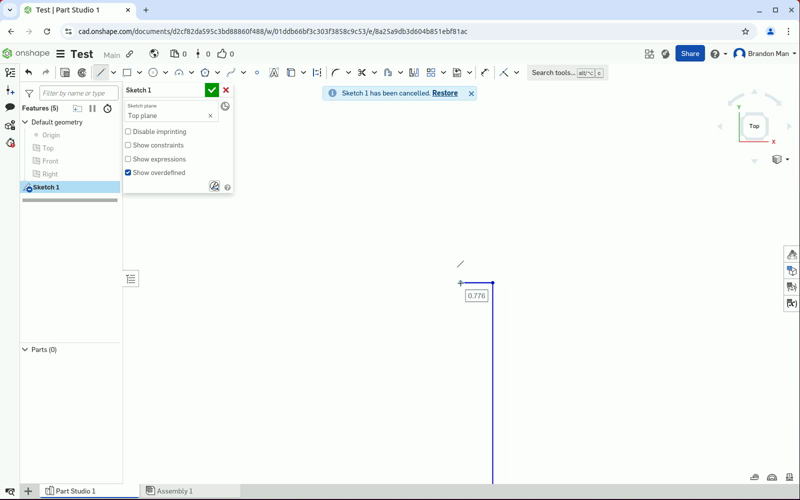
scroll(-6)
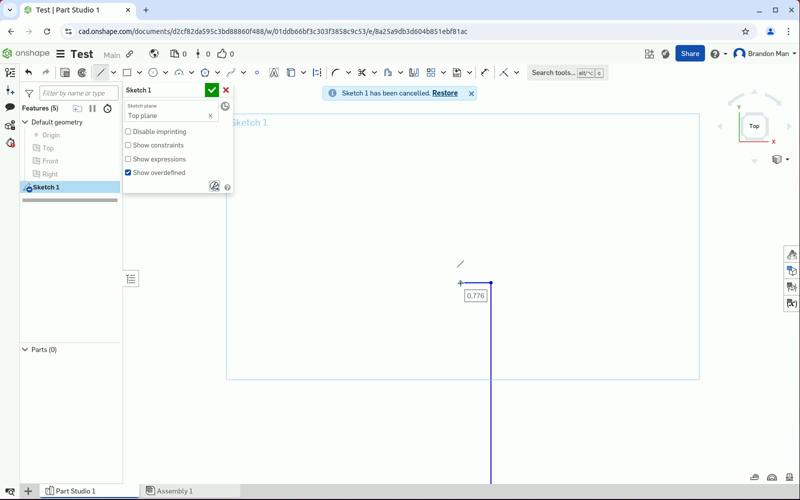
scroll(-6)
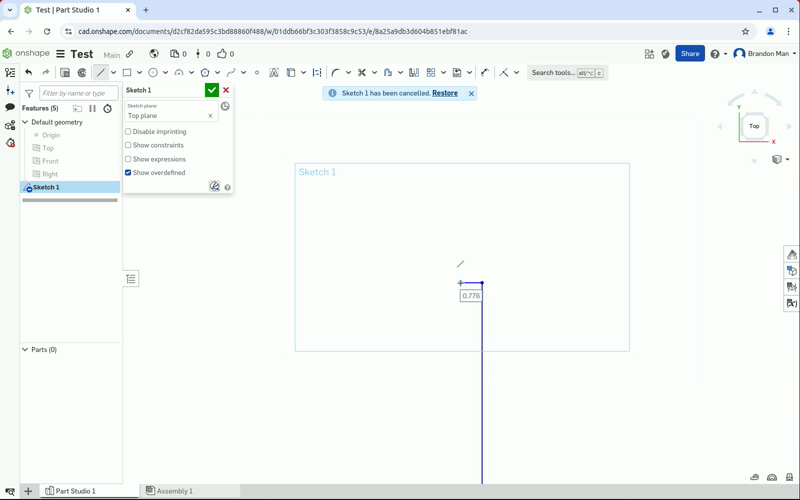
scroll(-6)
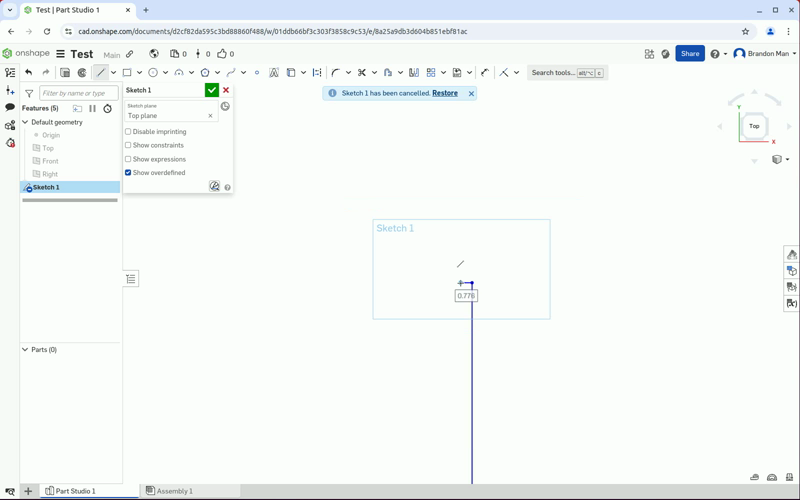
scroll(-6)
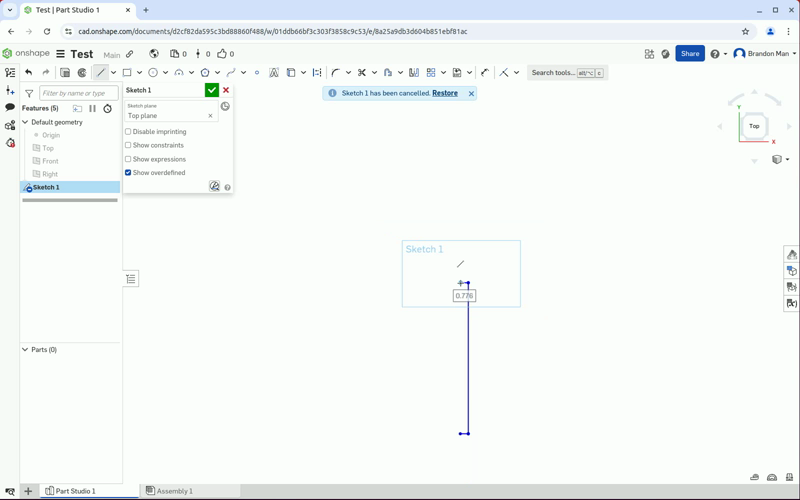
scroll(-6)
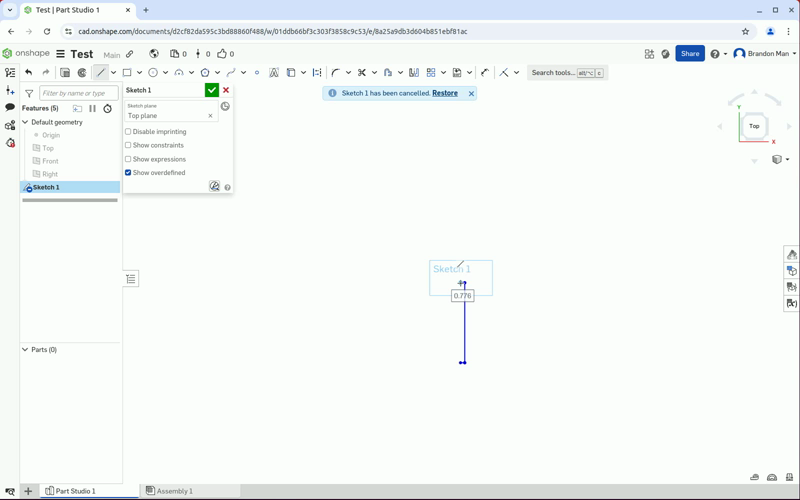
key_up(shift)
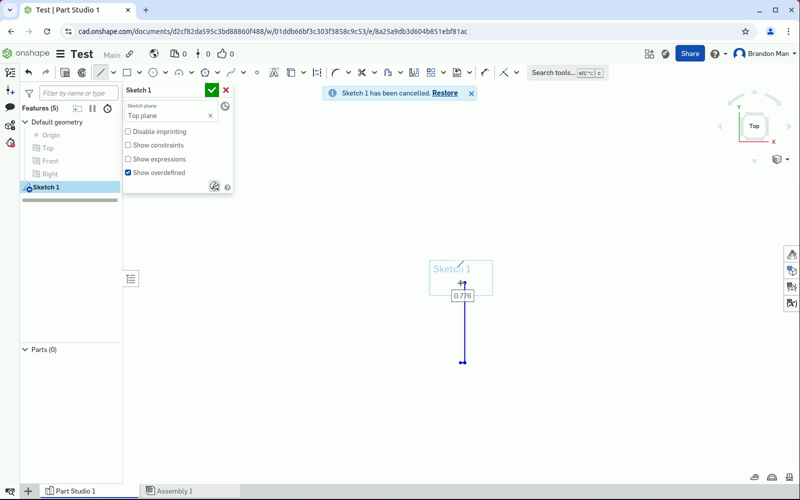
key_down(shift)
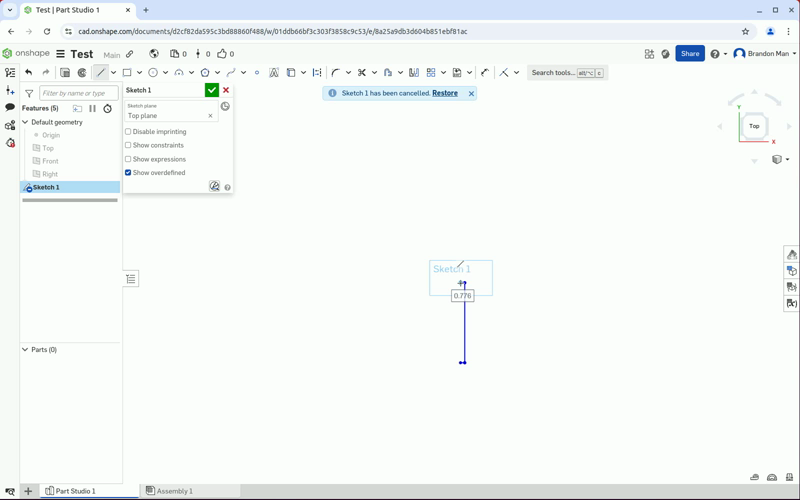
mouse_move(460, 362)
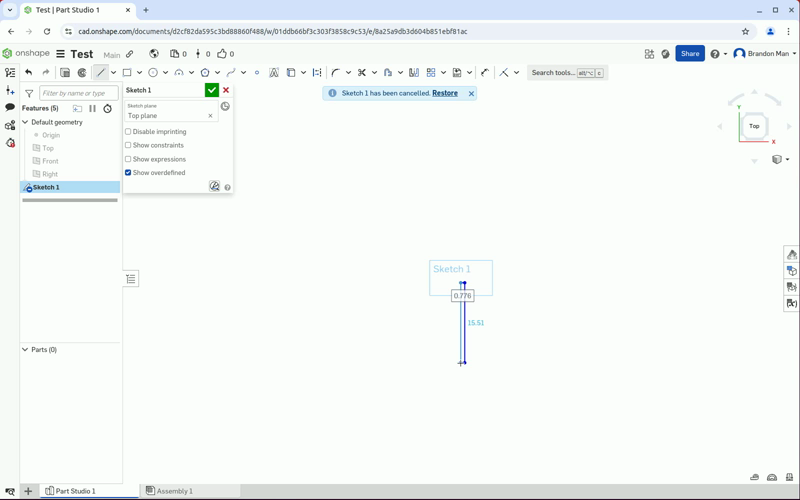
scroll(6)
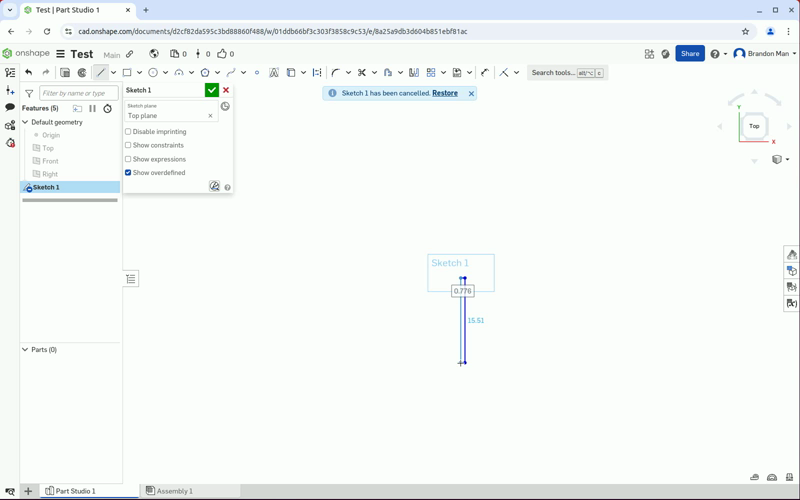
scroll(6)
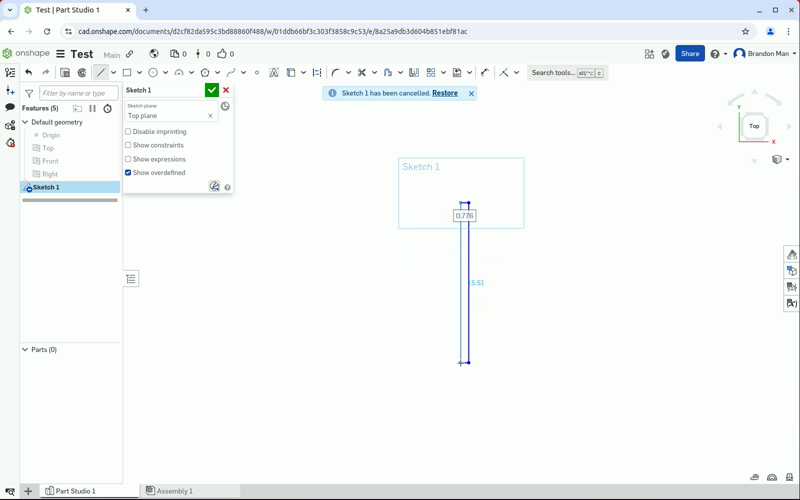
scroll(6)
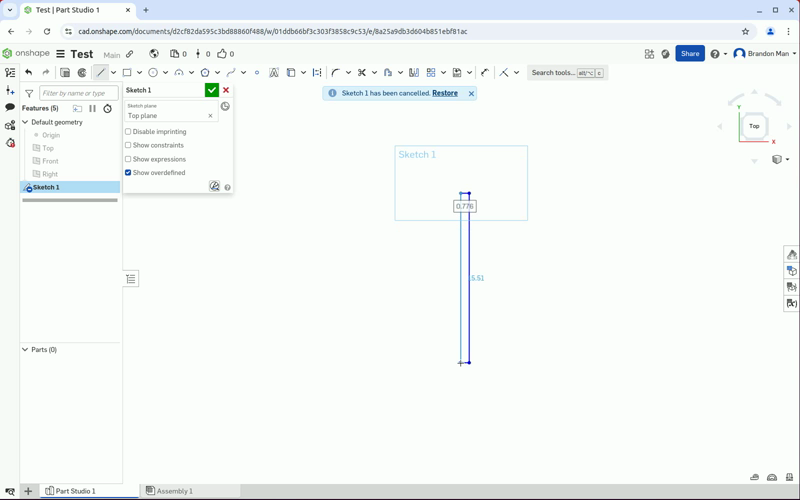
scroll(6)
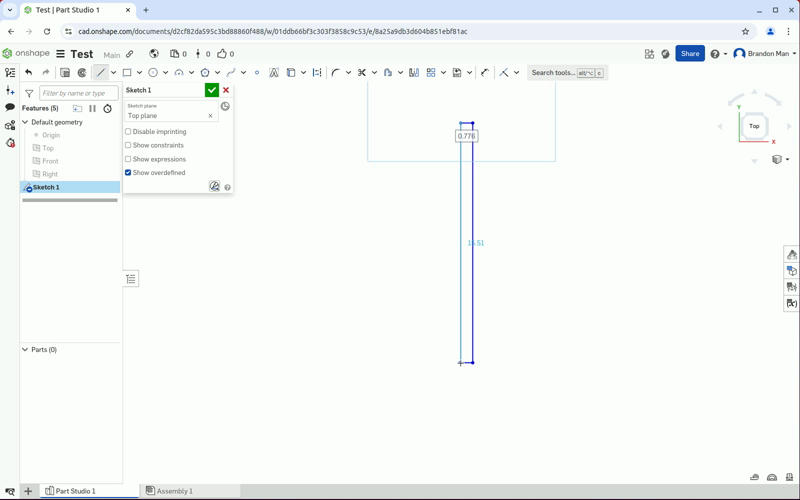
scroll(6)
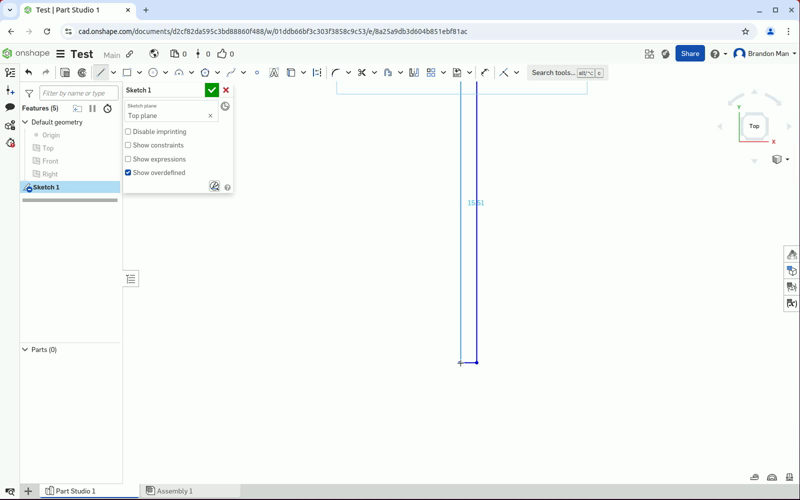
scroll(6)
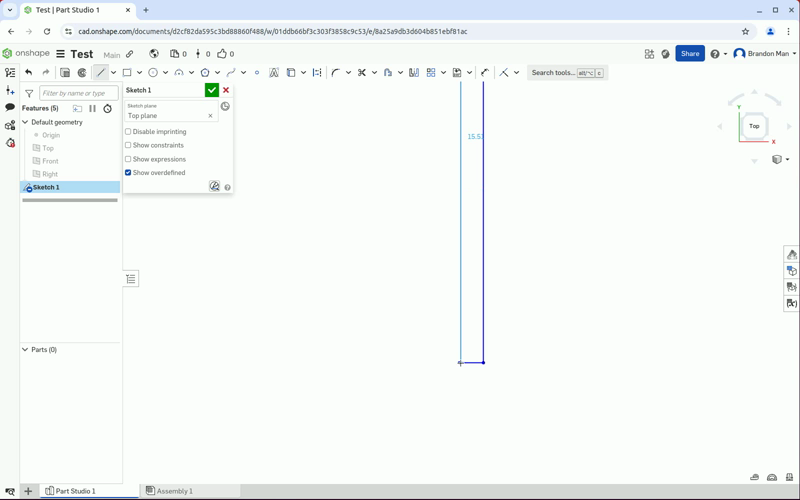
scroll(6)
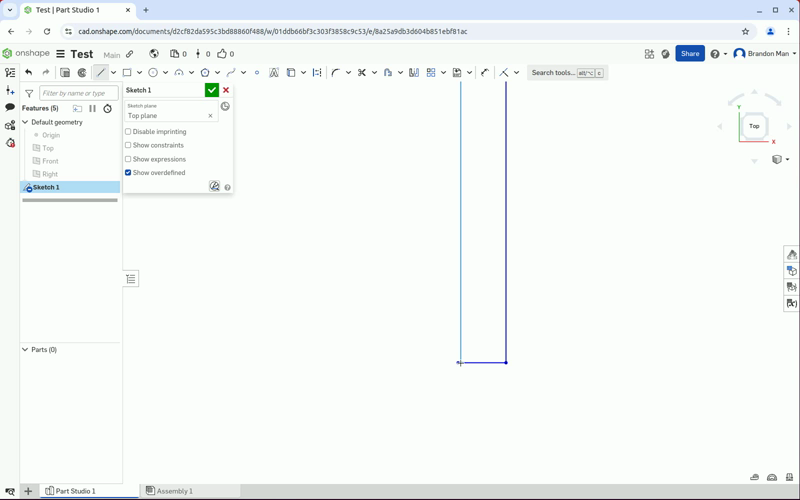
key_up(shift)
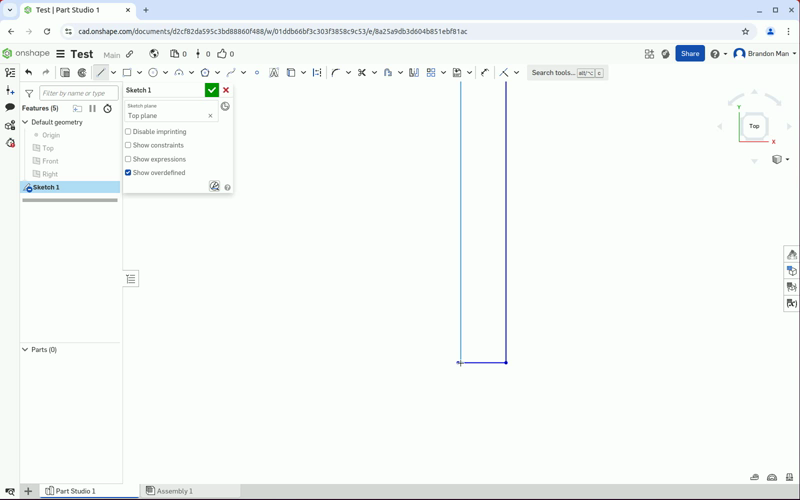
click(460, 362)
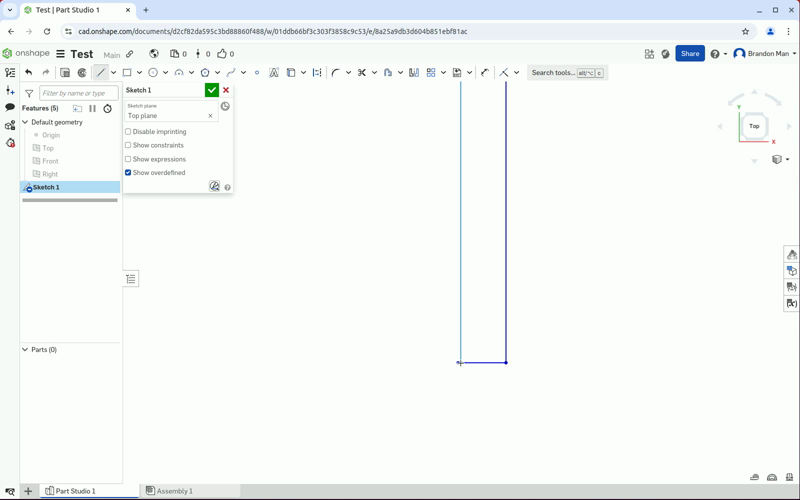
scroll(-6)
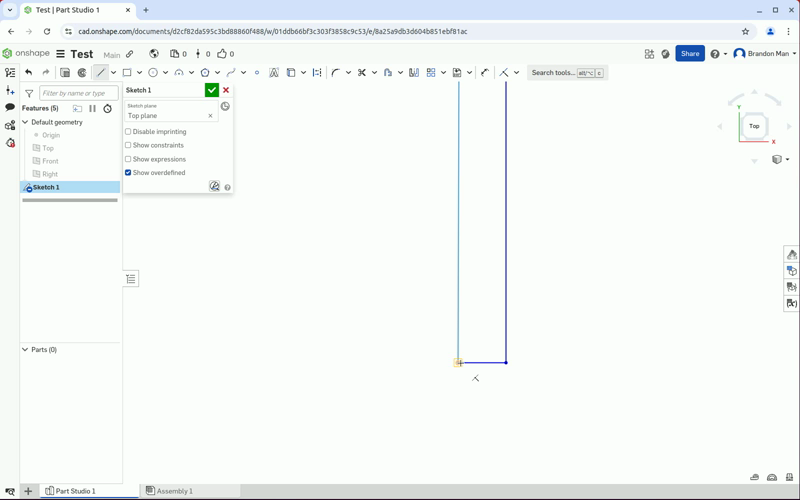
scroll(-6)
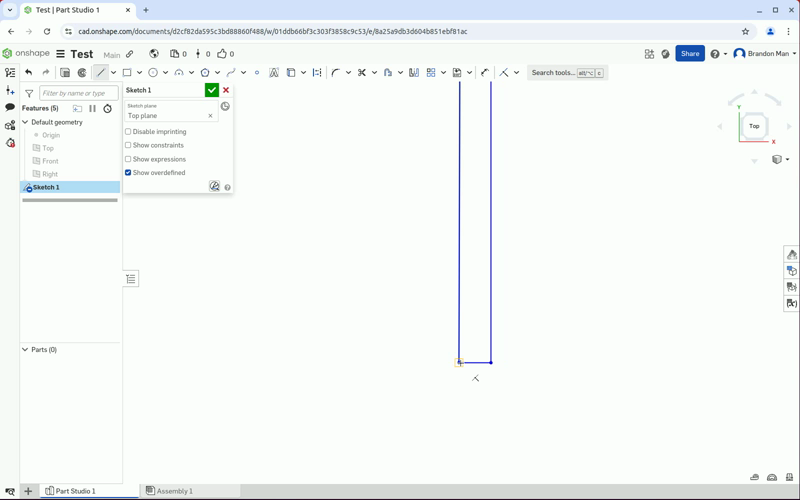
scroll(-6)
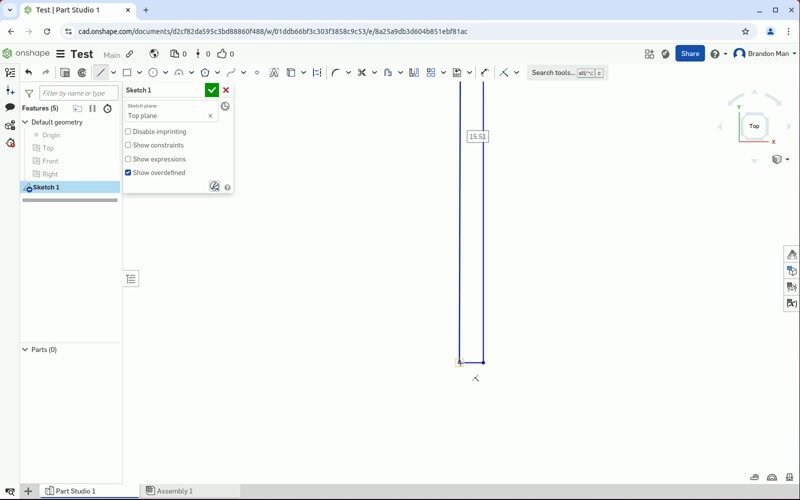
scroll(-6)
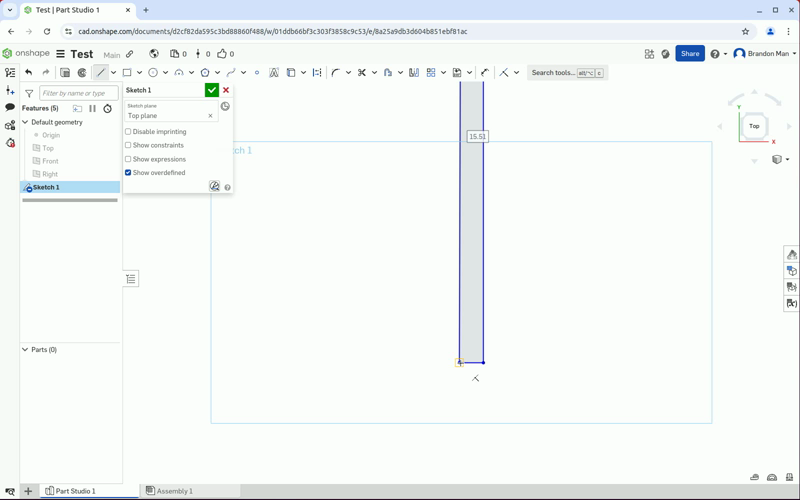
scroll(-6)
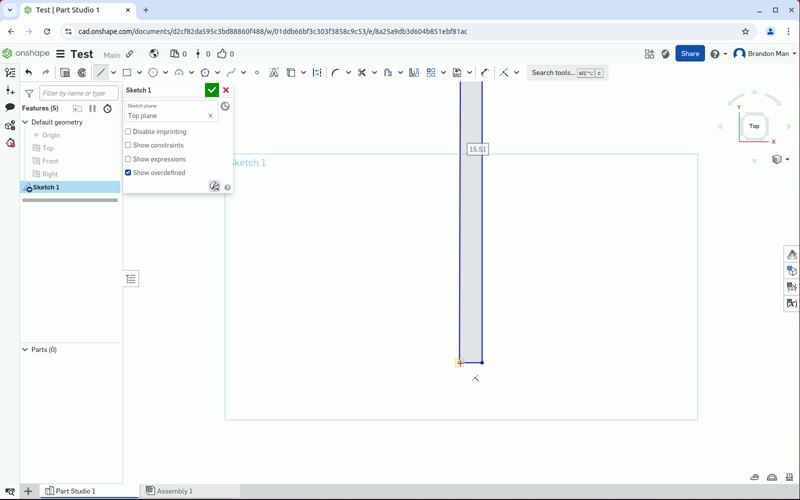
scroll(-6)
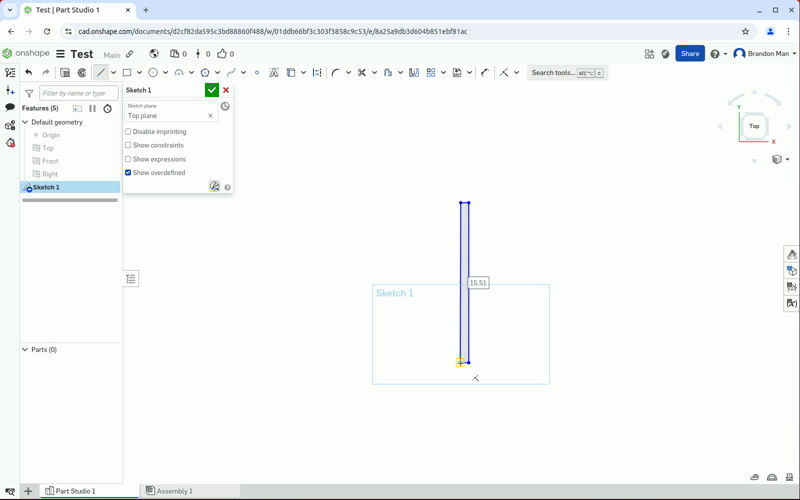
scroll(-6)
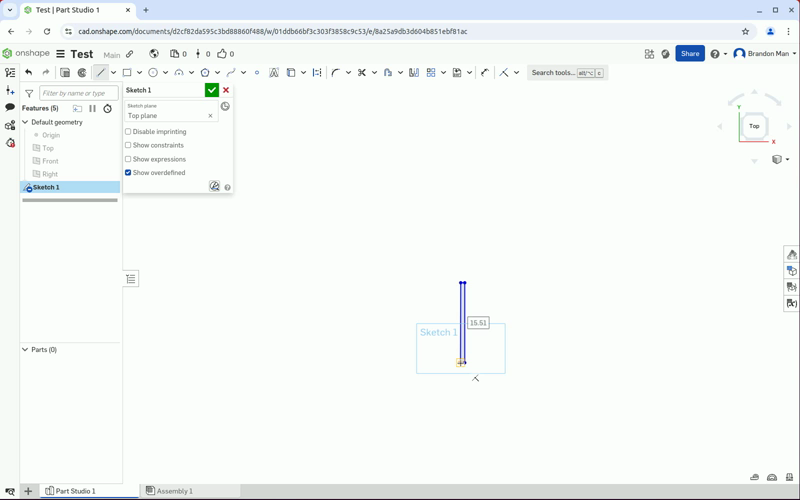
key(esc)
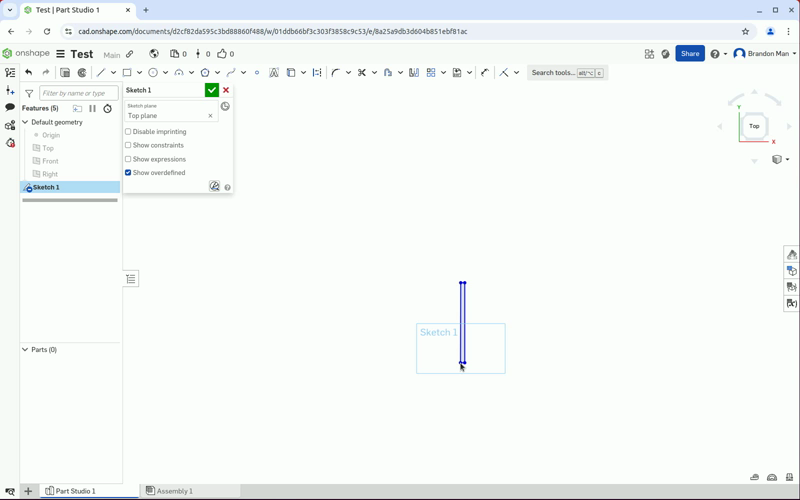
mouse_move(462, 339)
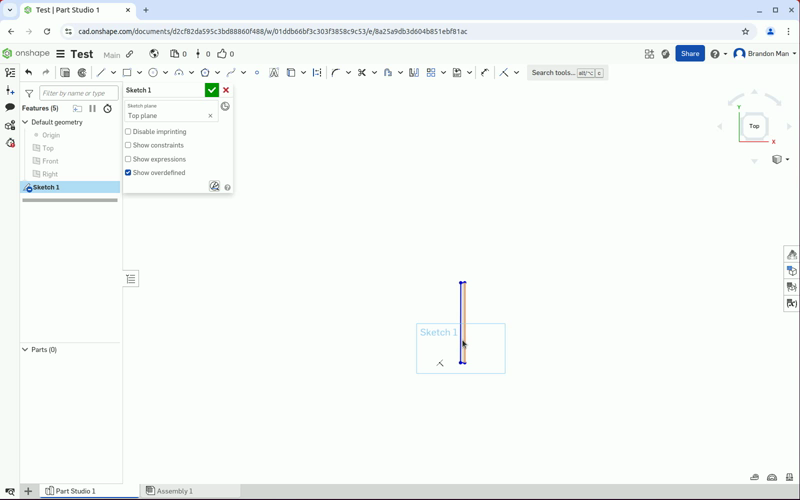
scroll(6)
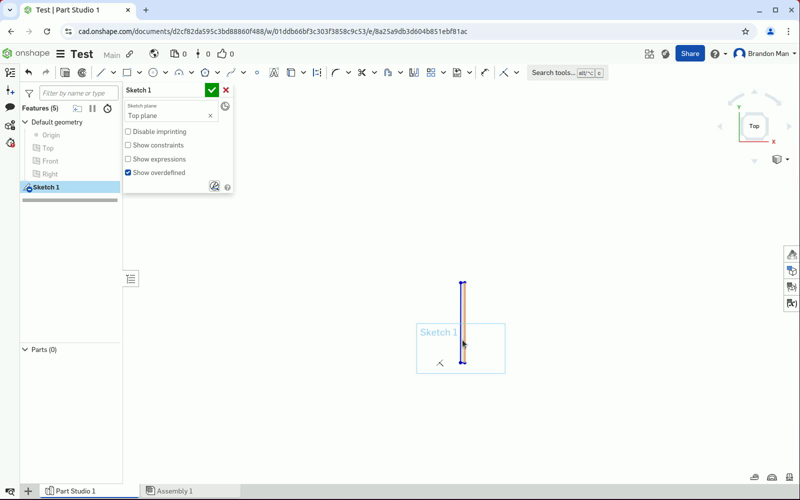
scroll(6)
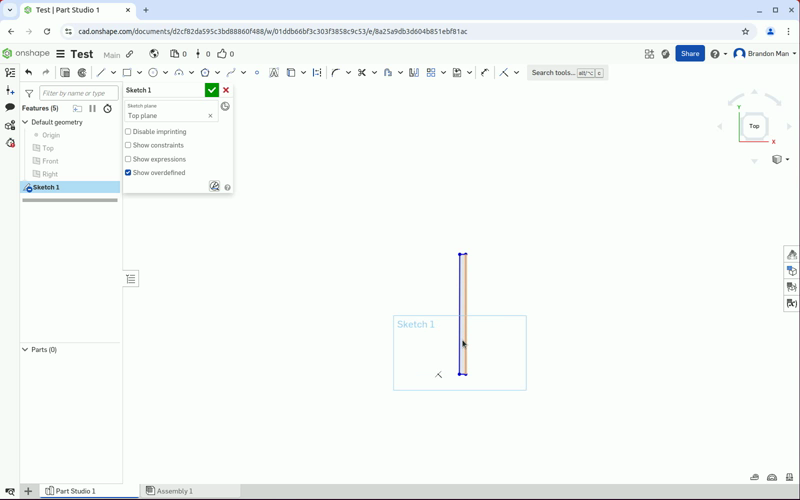
scroll(6)
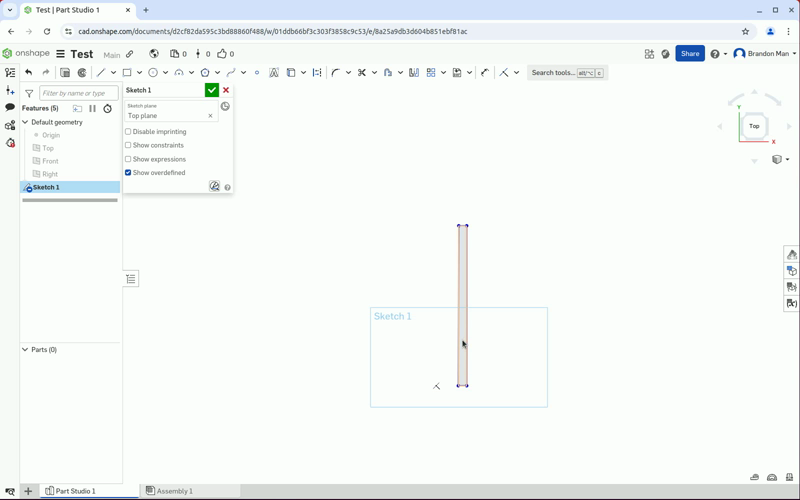
scroll(6)
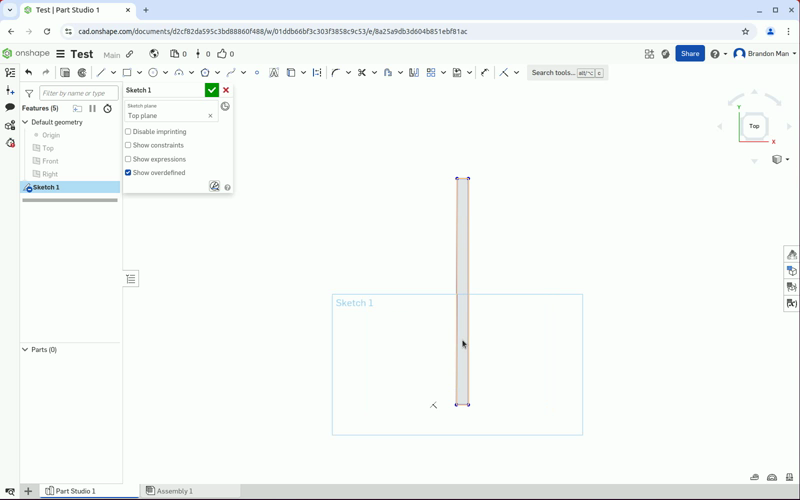
scroll(6)
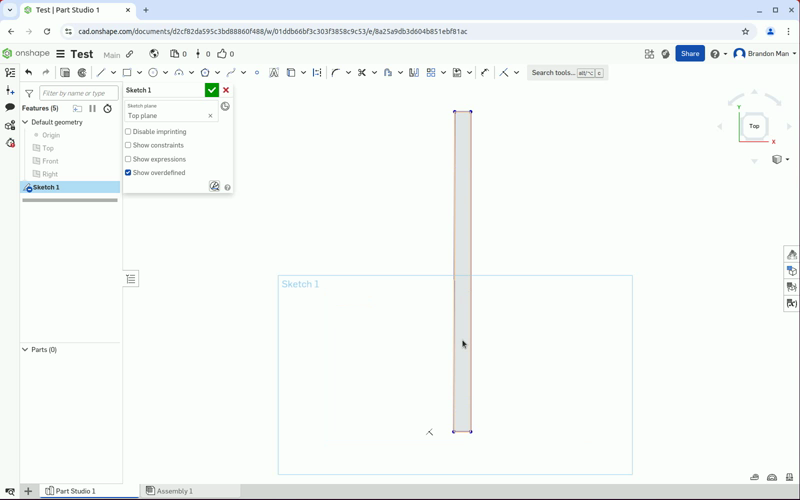
scroll(6)
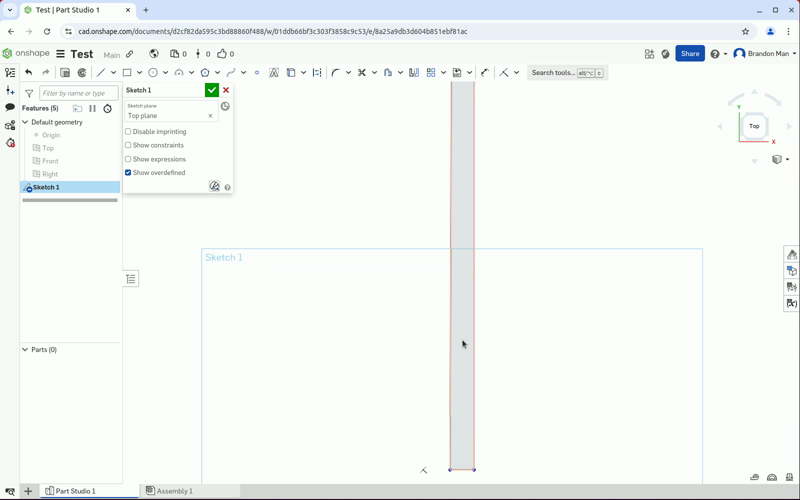
scroll(6)
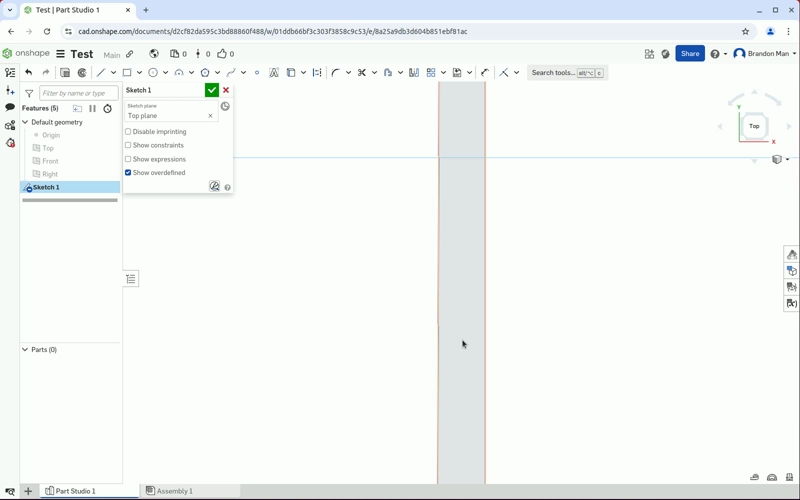
click(462, 339)
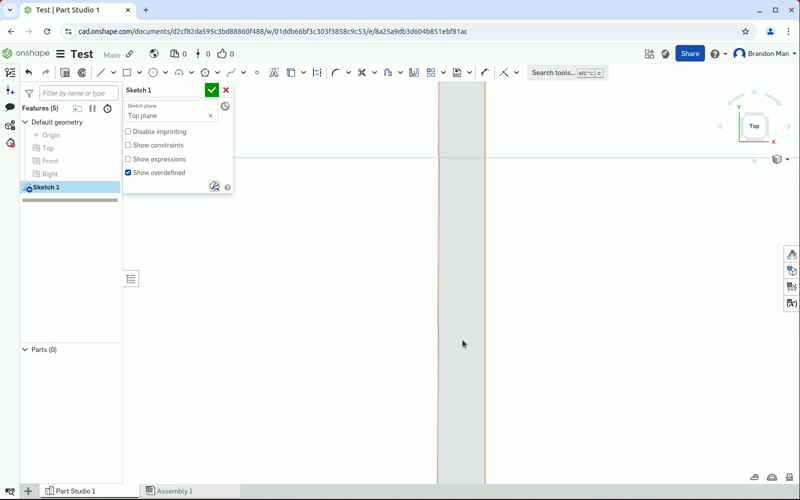
scroll(-6)
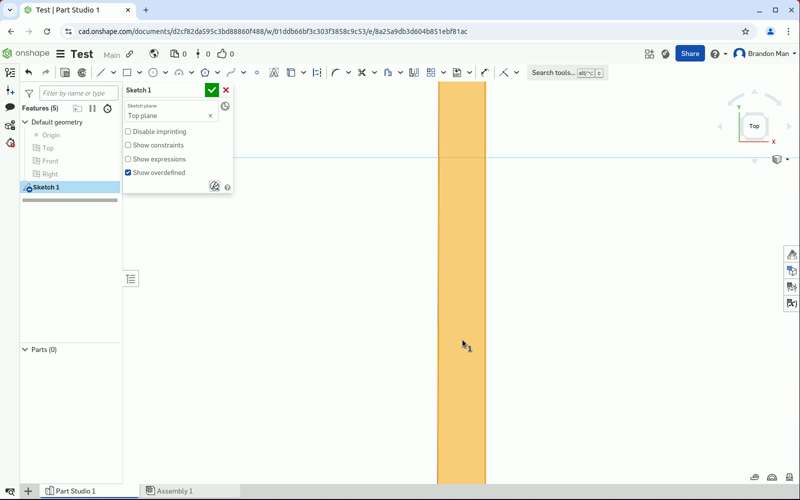
scroll(-6)
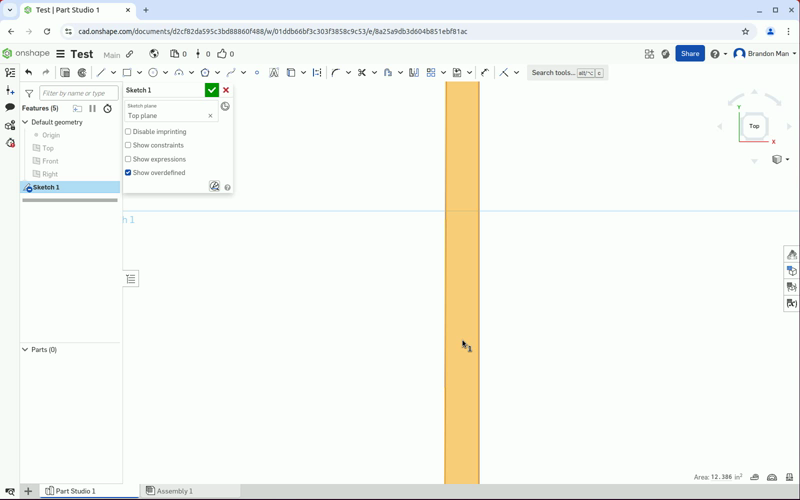
scroll(-6)
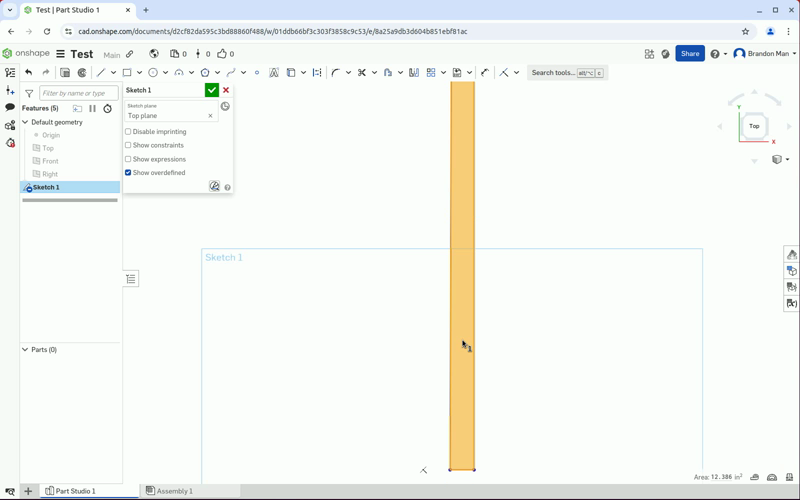
scroll(-6)
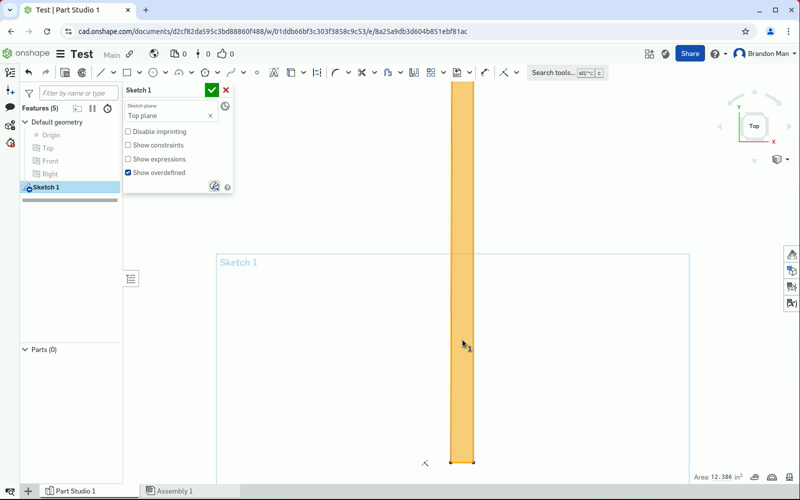
scroll(-6)
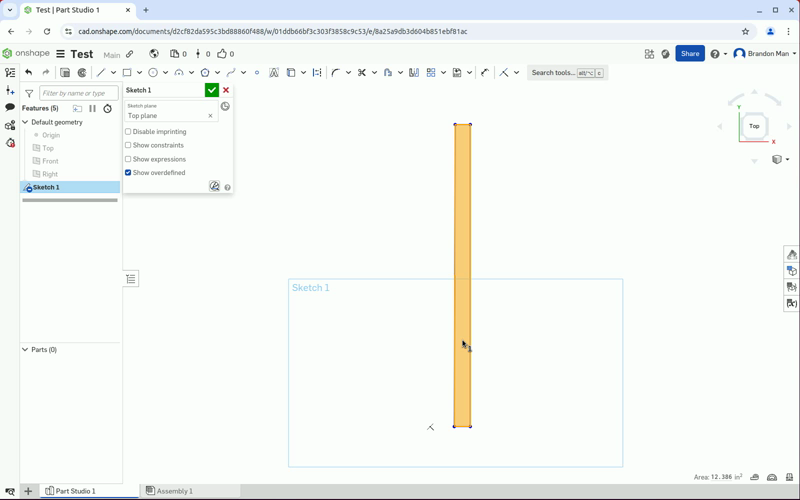
scroll(-6)
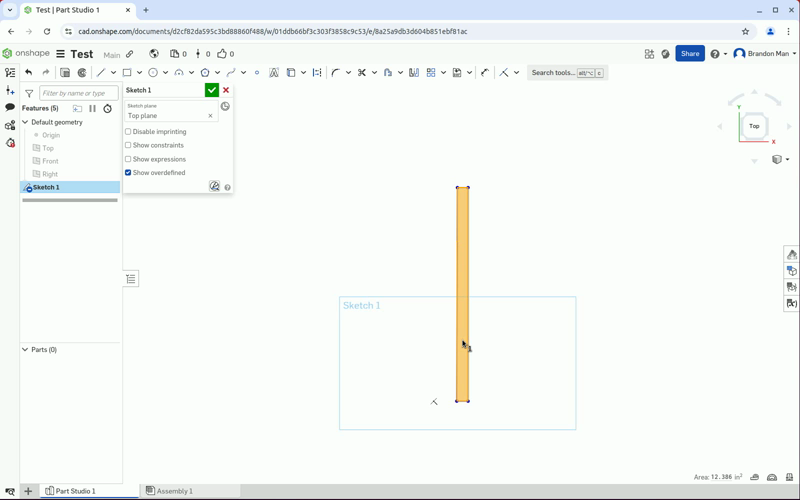
scroll(-6)
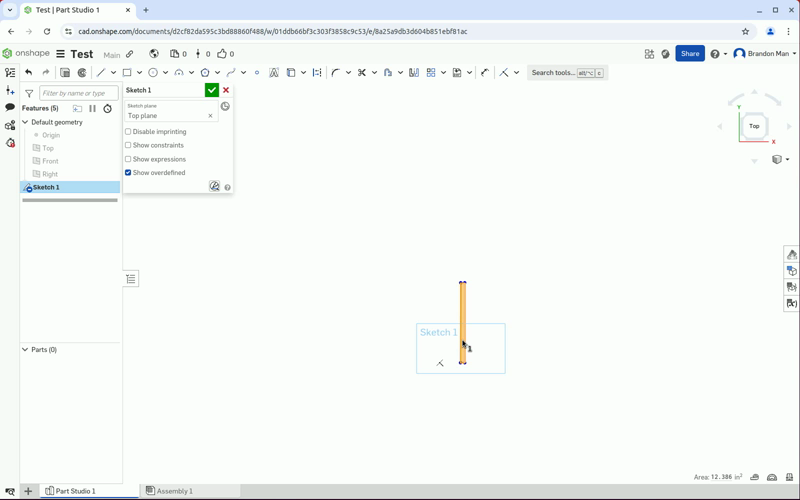
mouse_move(73, 352)
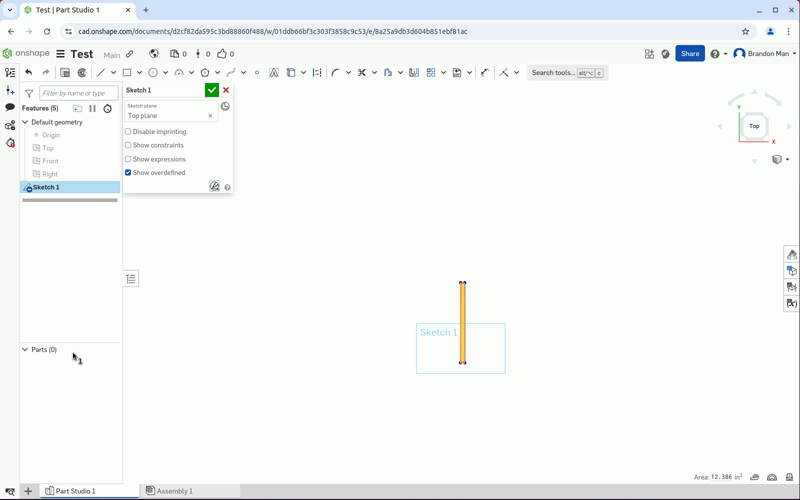
key(shift+y)
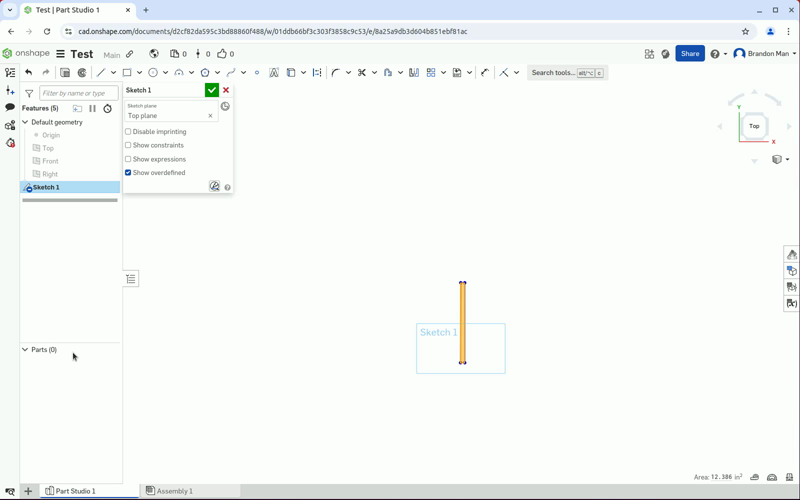
key(shift+e)
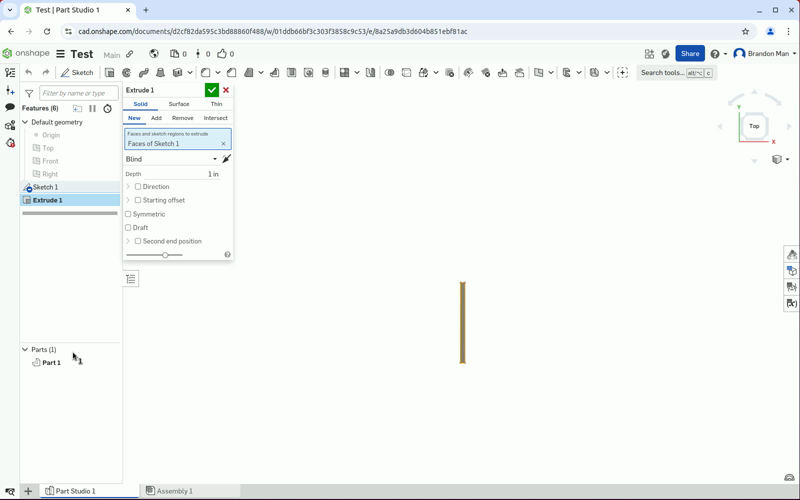
mouse_move(143, 106)
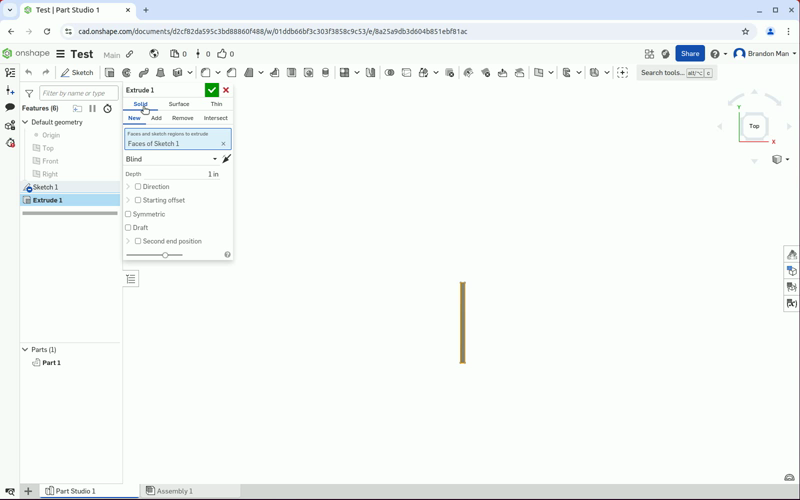
click(143, 106)
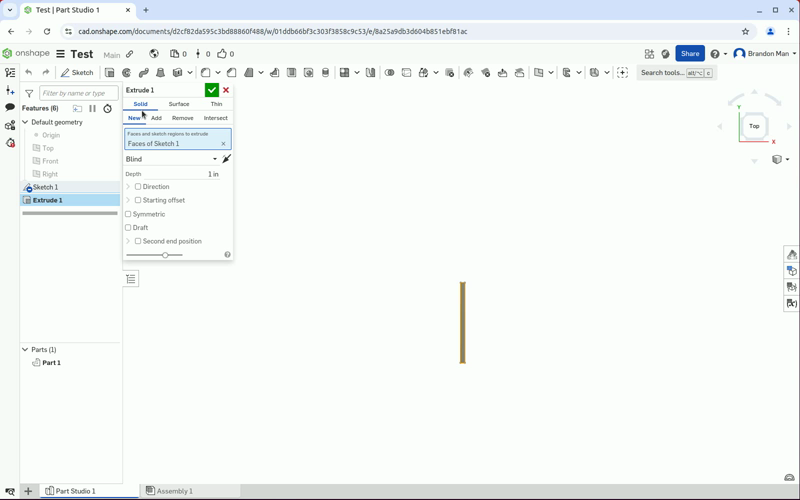
mouse_move(137, 120)
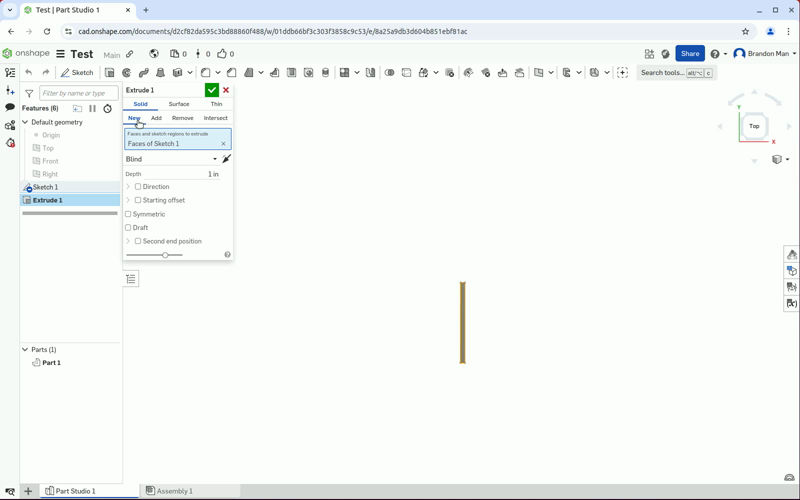
click(137, 120)
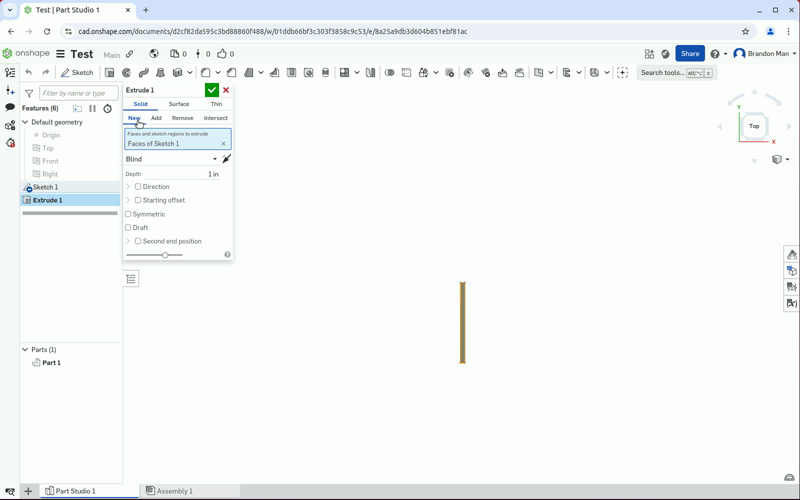
key(tab, 4)
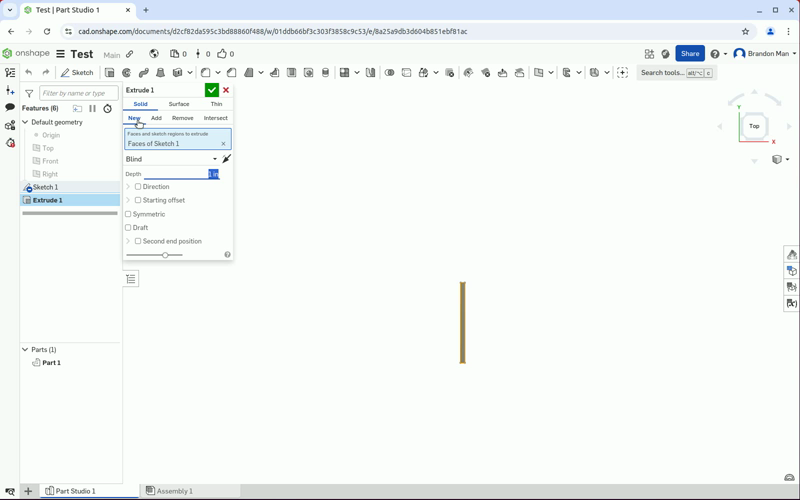
text(17.572)
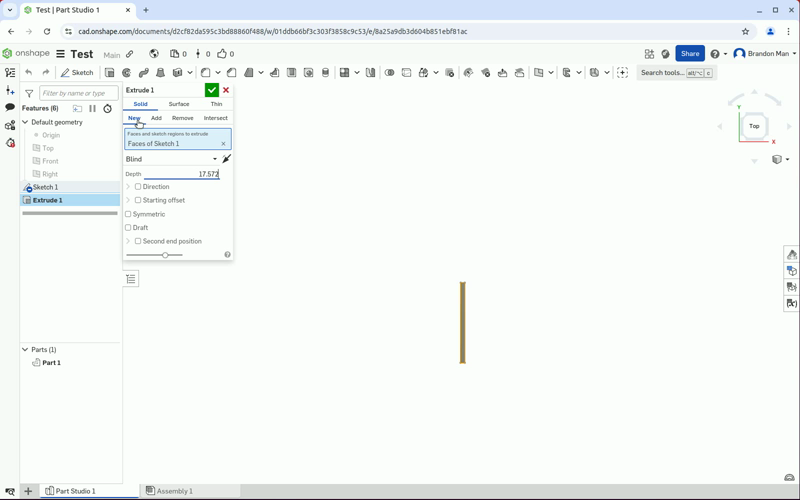
key(enter)
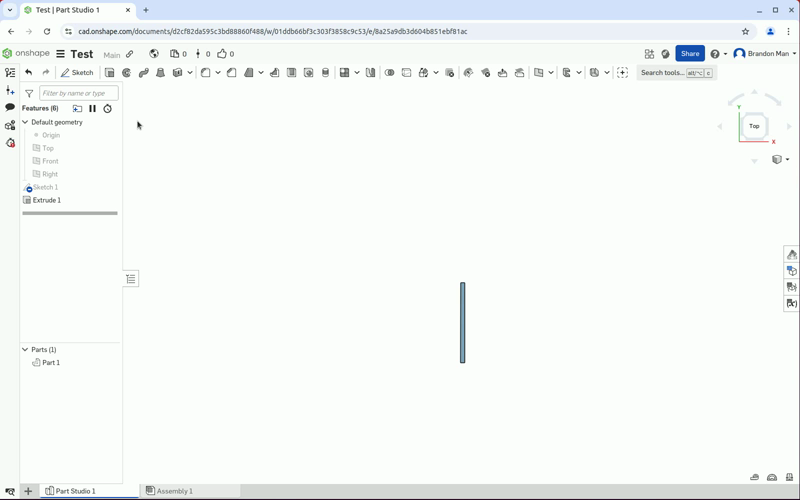
key(shift+h)
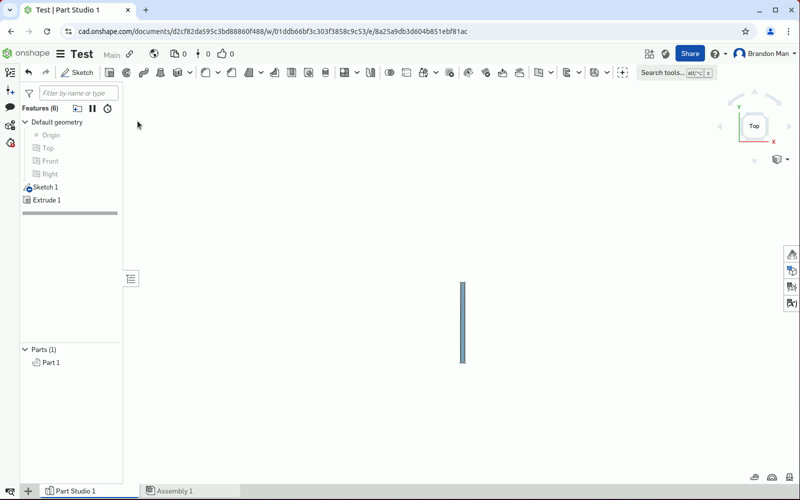
key(shift+h)
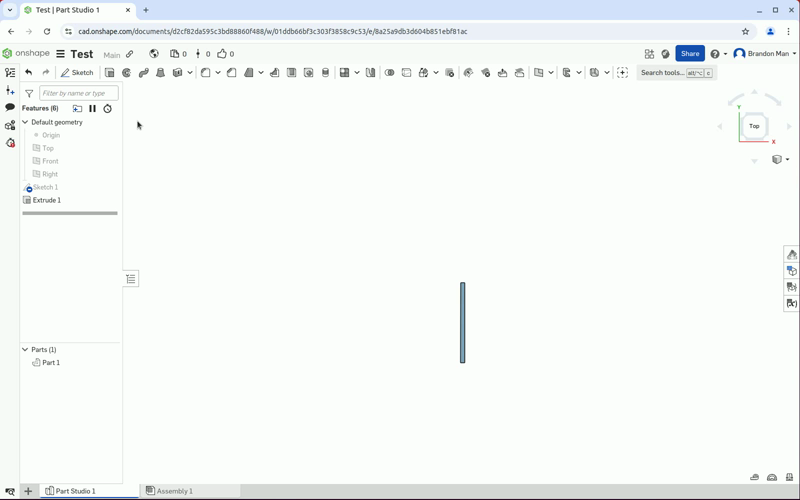
mouse_move(73, 189)
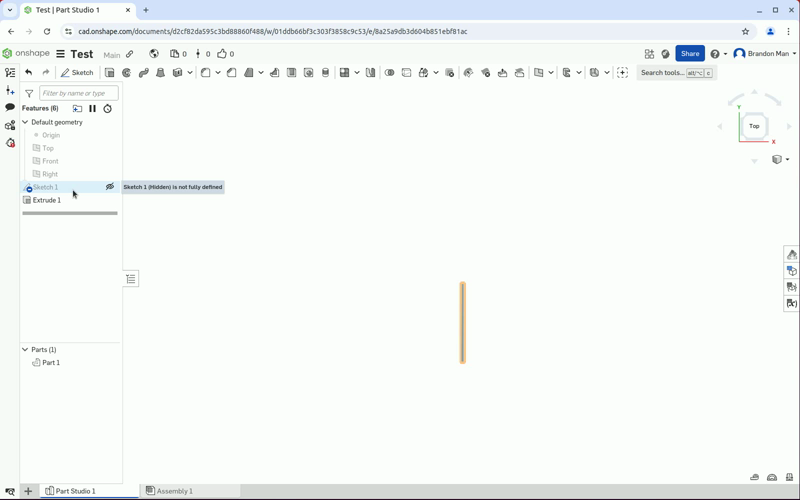
click(73, 189)
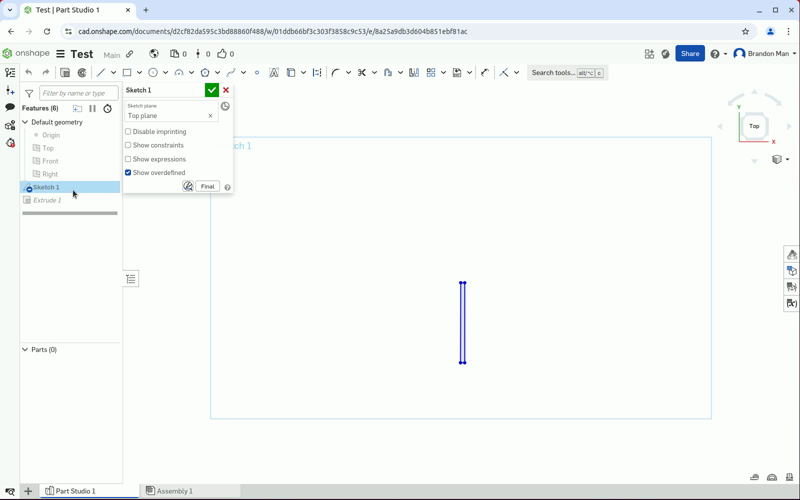
mouse_move(229, 92)
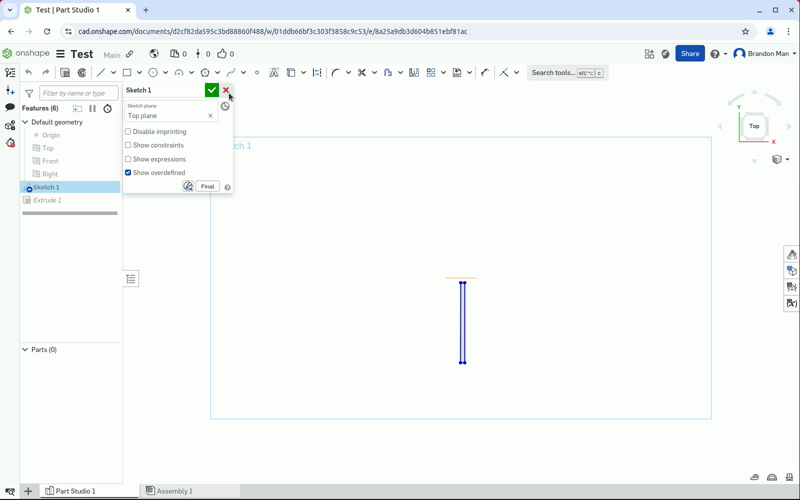
click(229, 92)
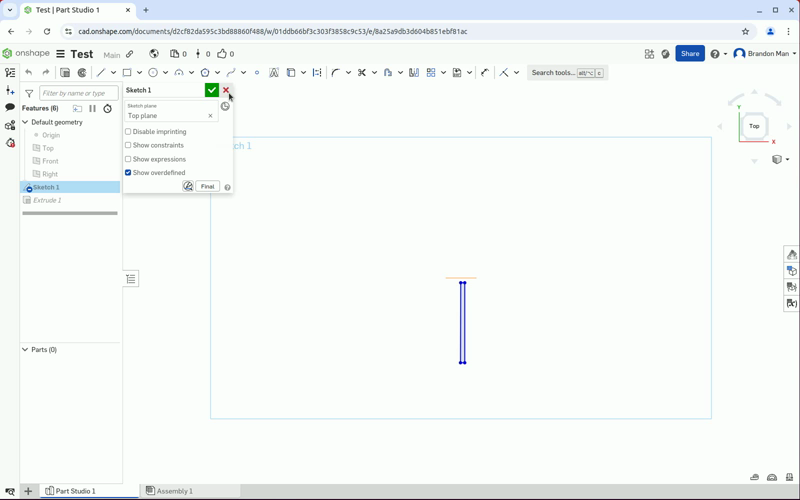
key(shift+s)
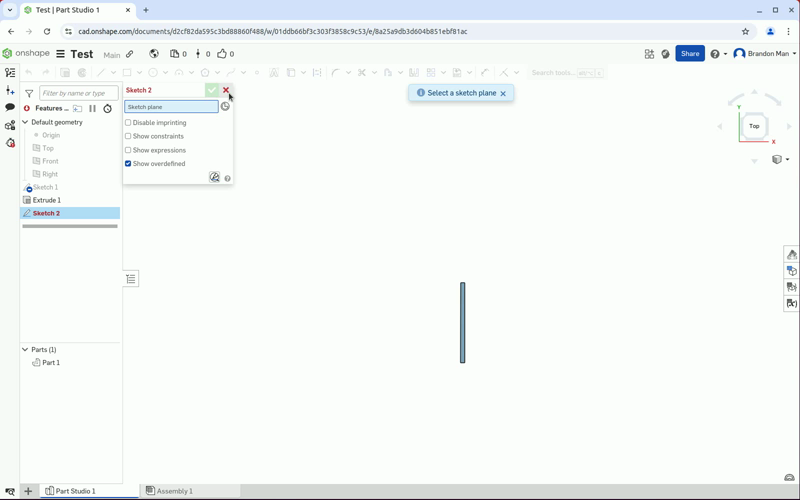
mouse_move(73, 150)
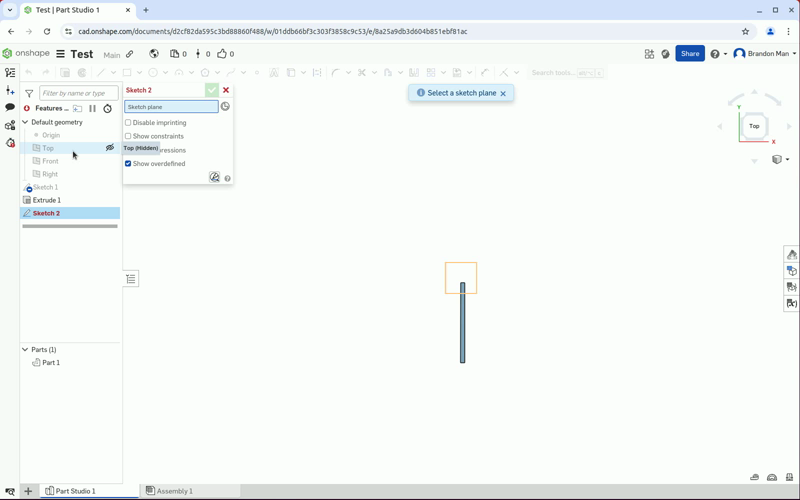
click(73, 150)
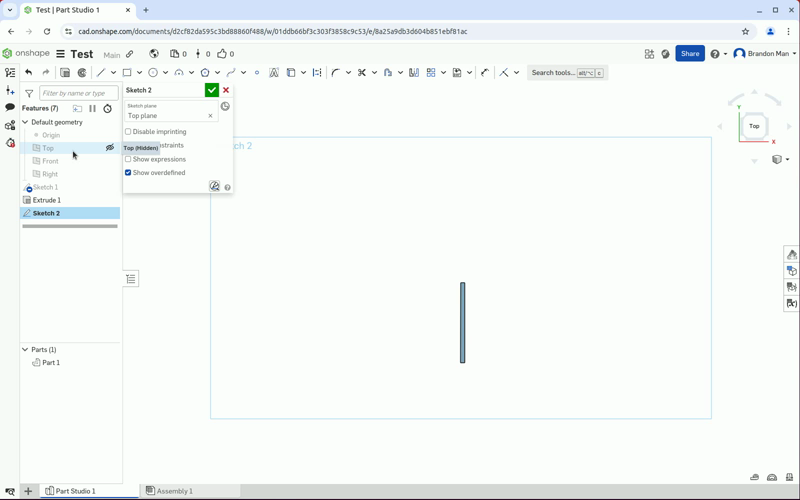
mouse_move(73, 352)
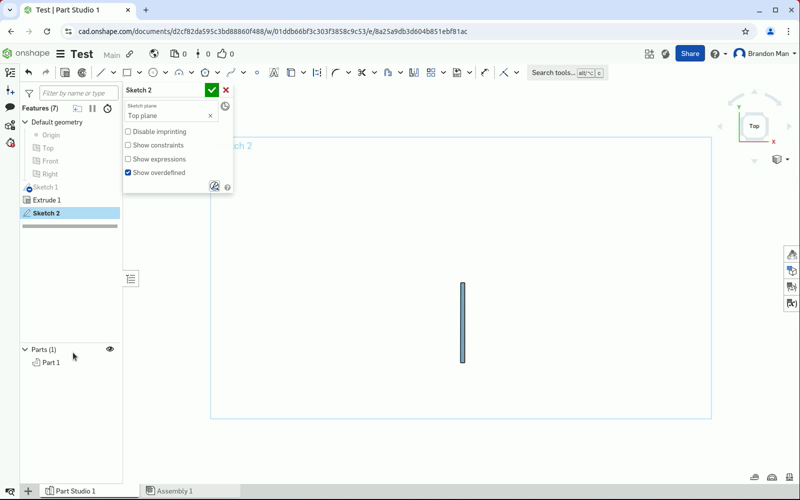
key(y)
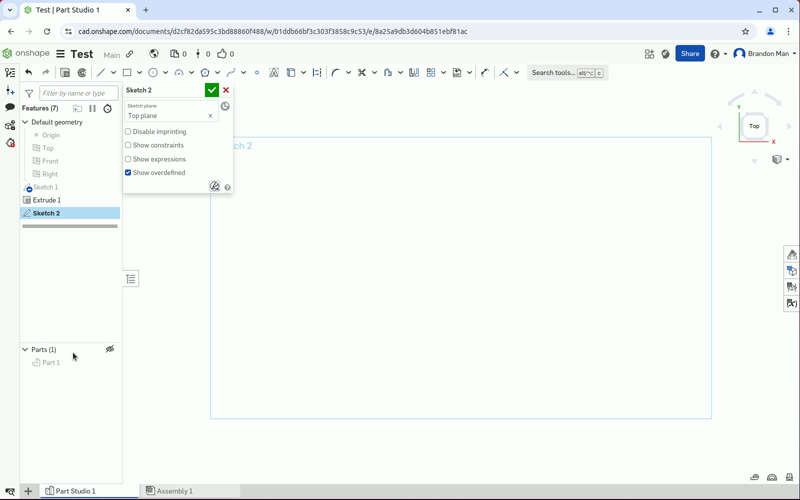
key(l)
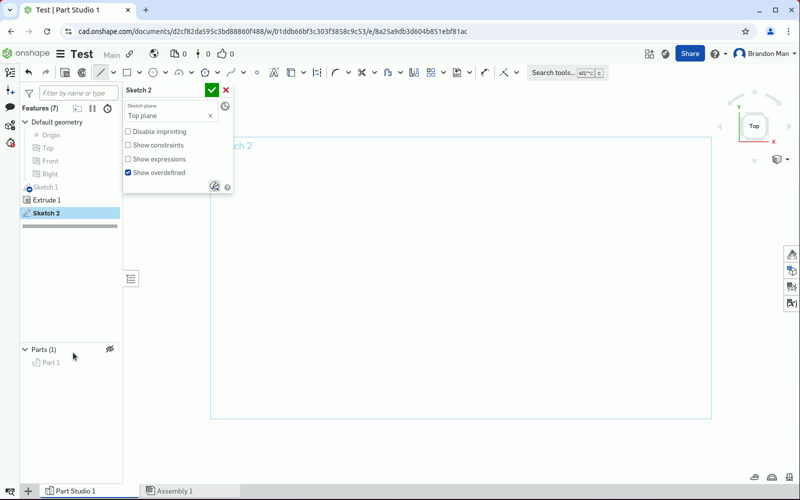
key_down(shift)
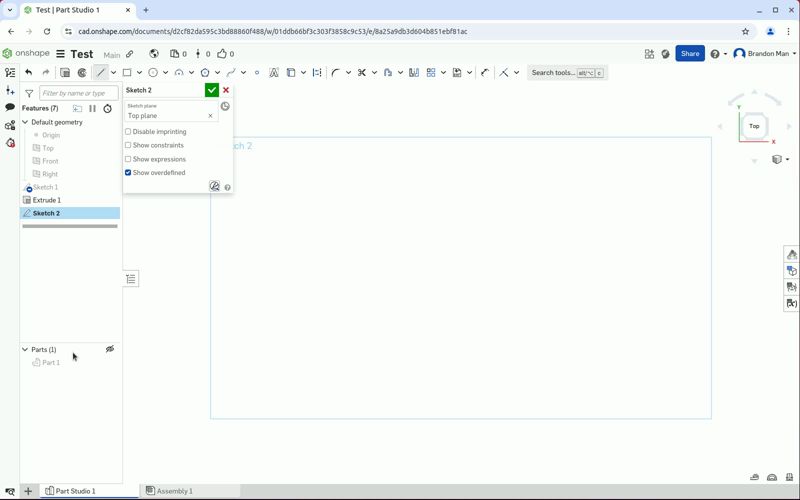
mouse_move(460, 282)
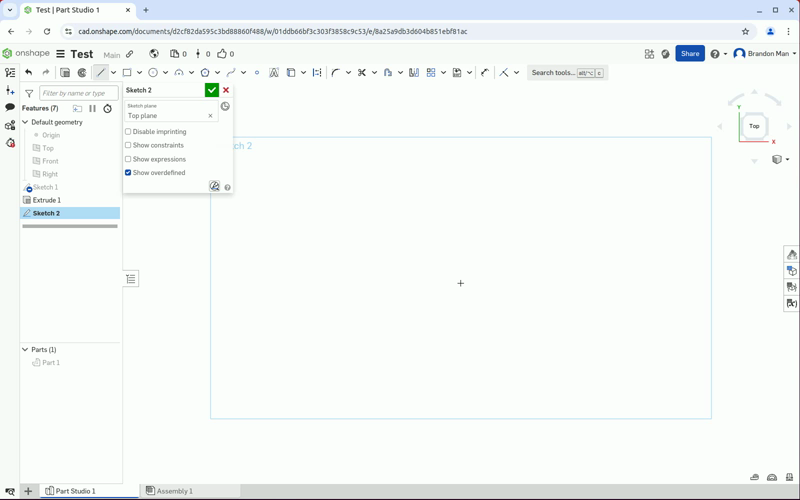
click(460, 282)
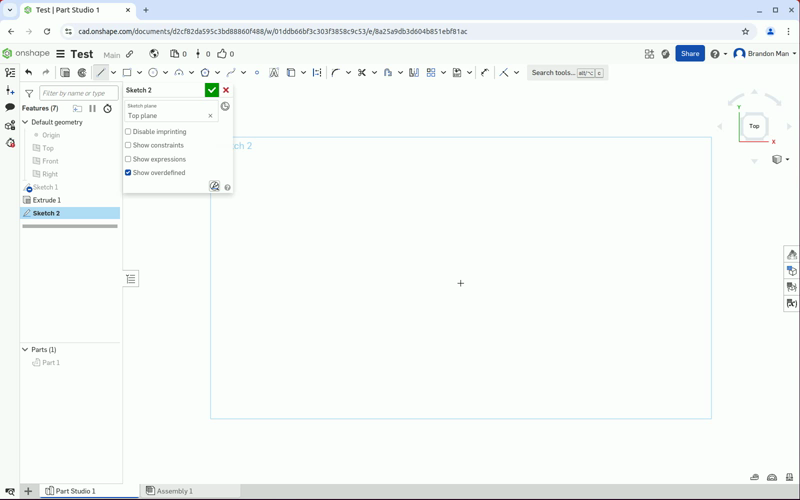
key_up(shift)
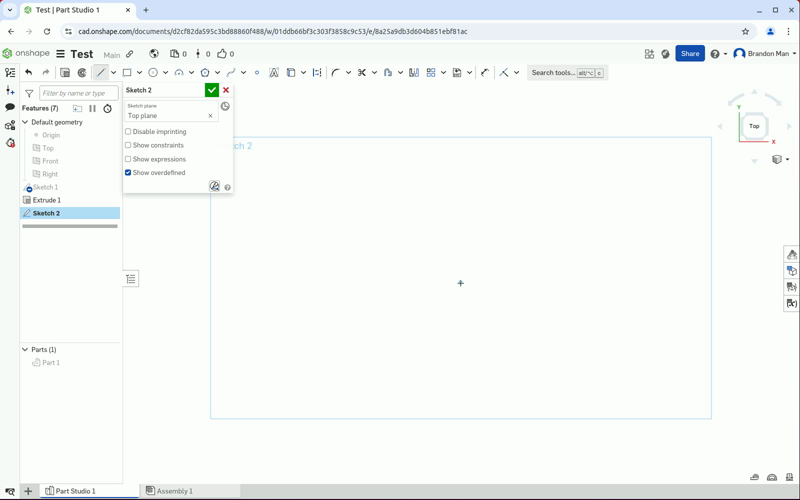
key_down(shift)
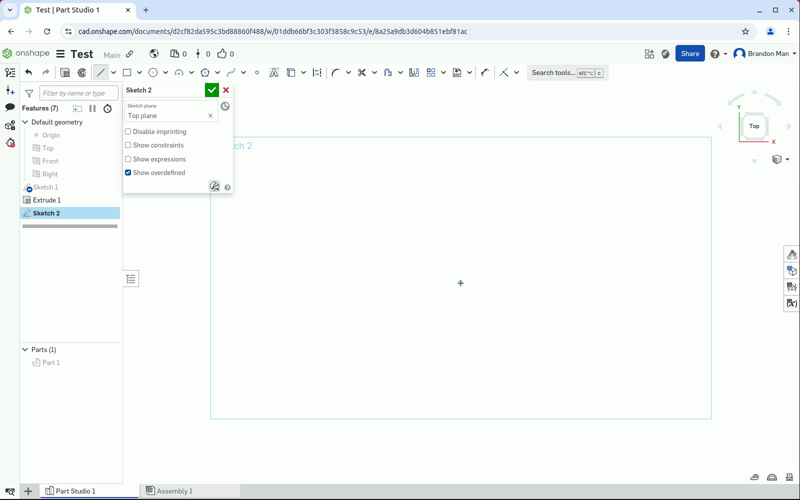
mouse_move(530, 282)
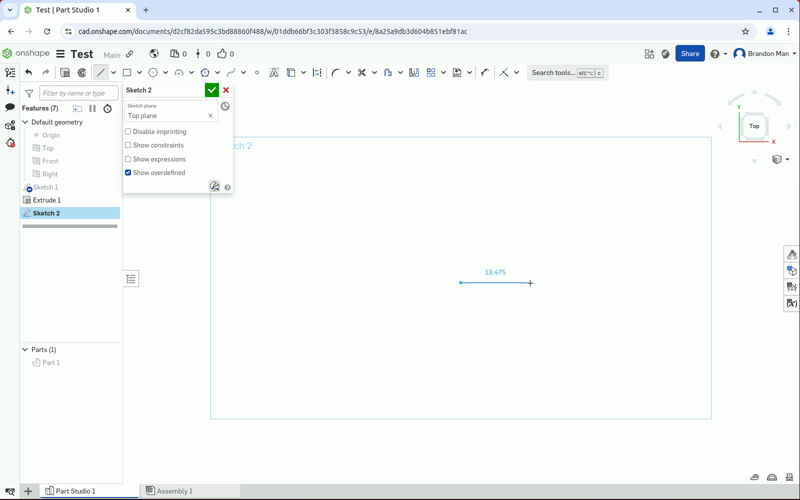
click(530, 282)
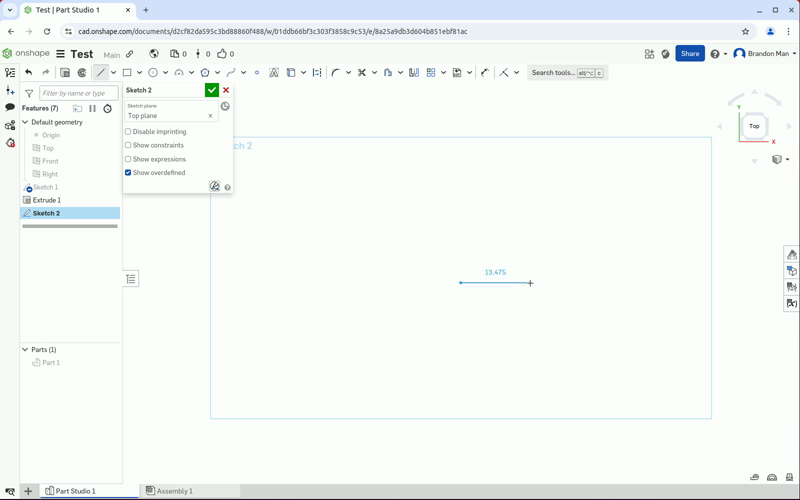
key_up(shift)
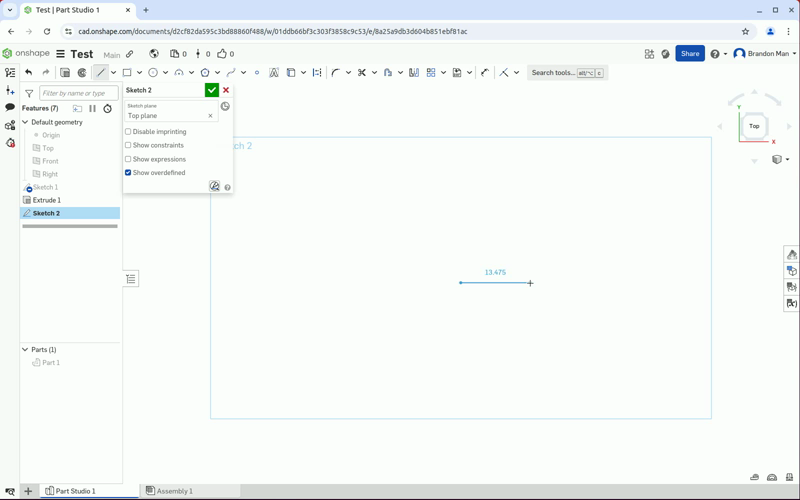
key_down(shift)
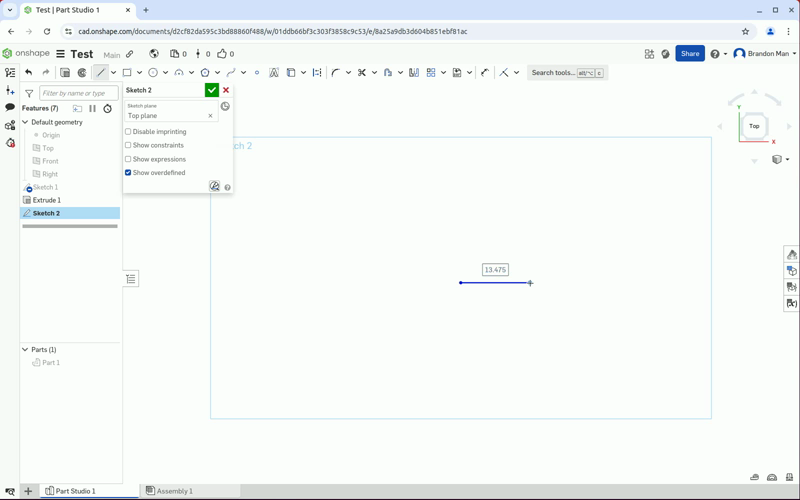
mouse_move(560, 282)
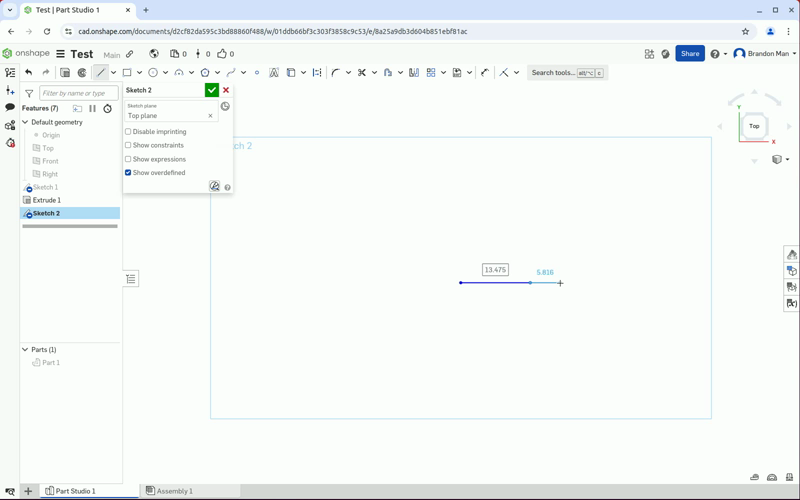
mouse_move(530, 278)
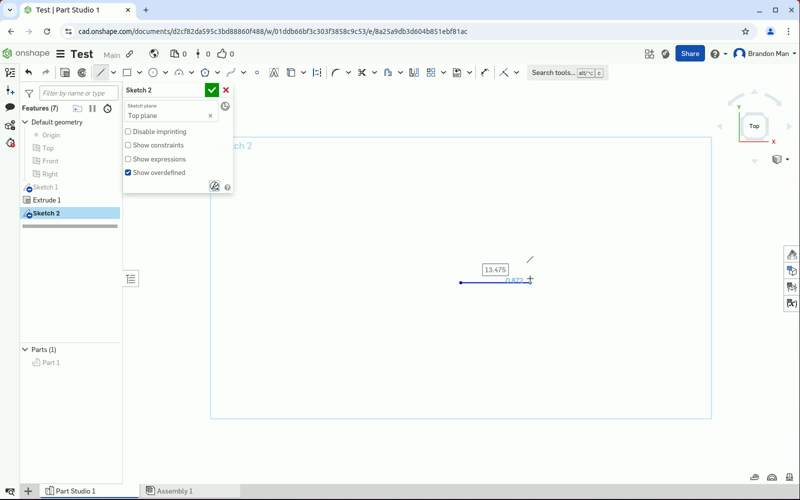
scroll(6)
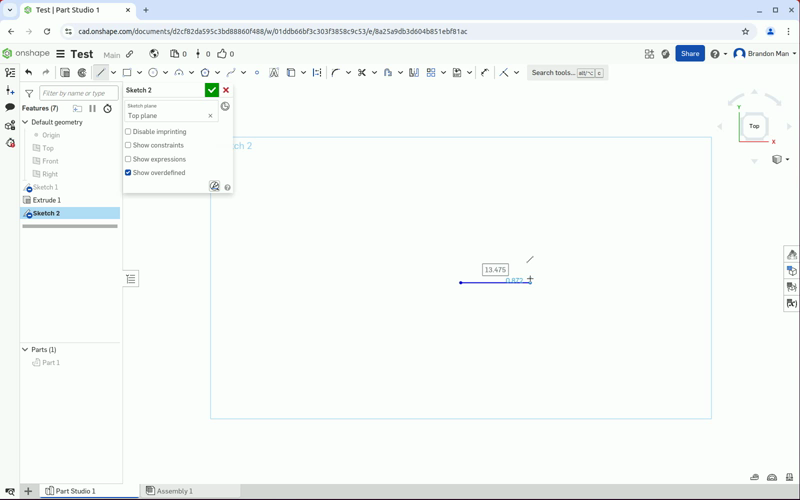
scroll(6)
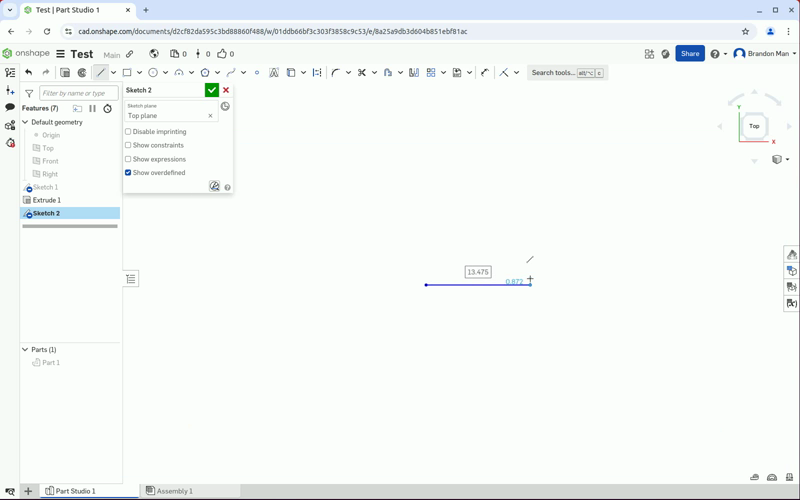
scroll(6)
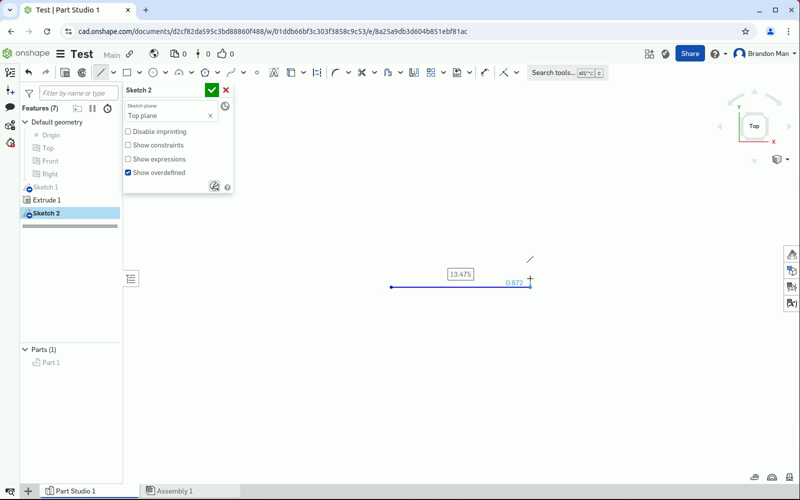
scroll(6)
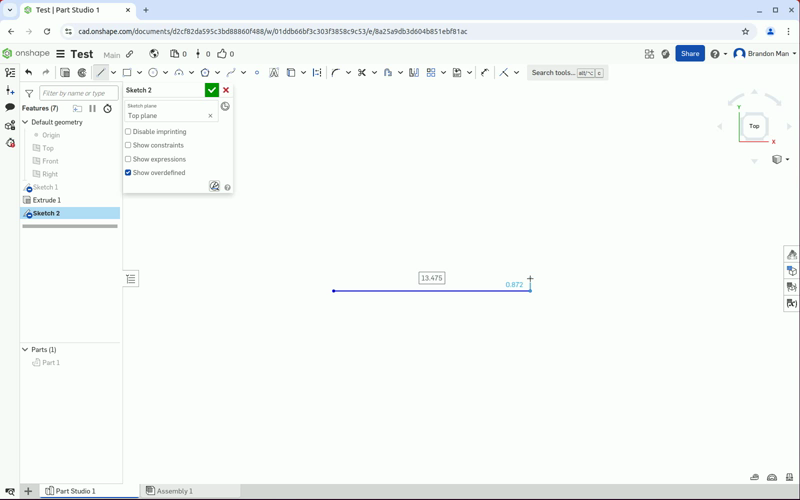
scroll(6)
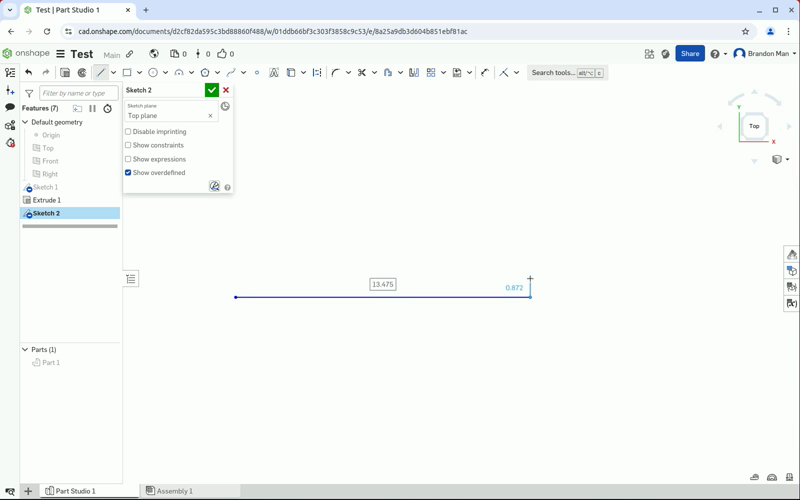
scroll(6)
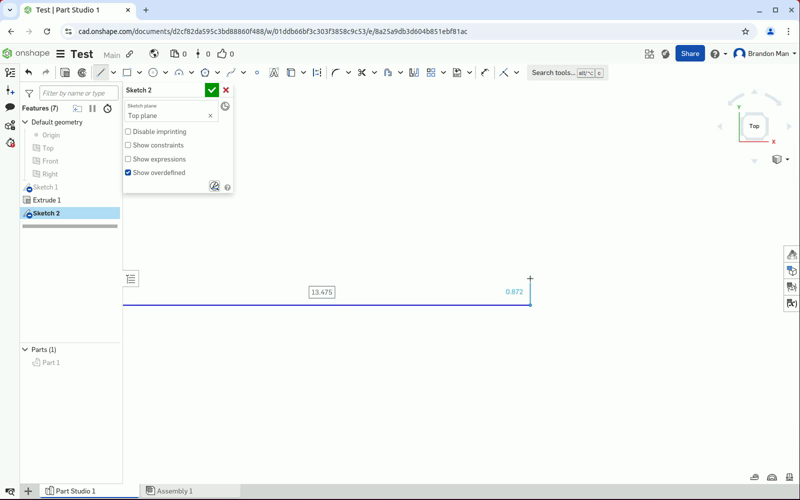
scroll(6)
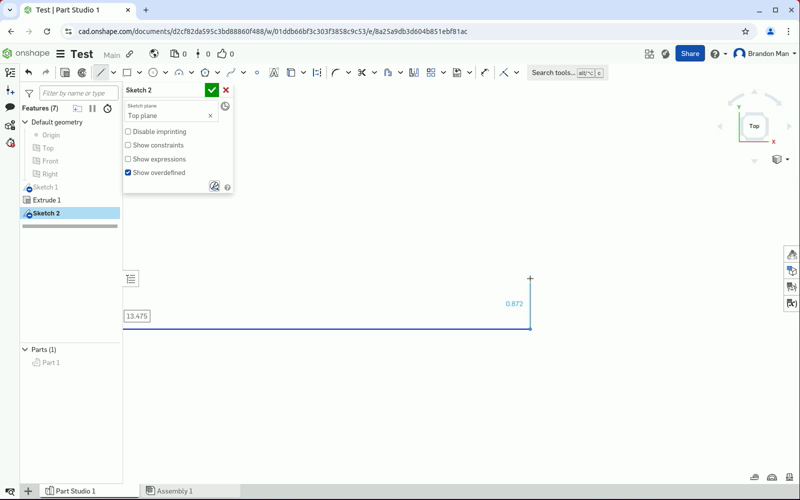
click(530, 278)
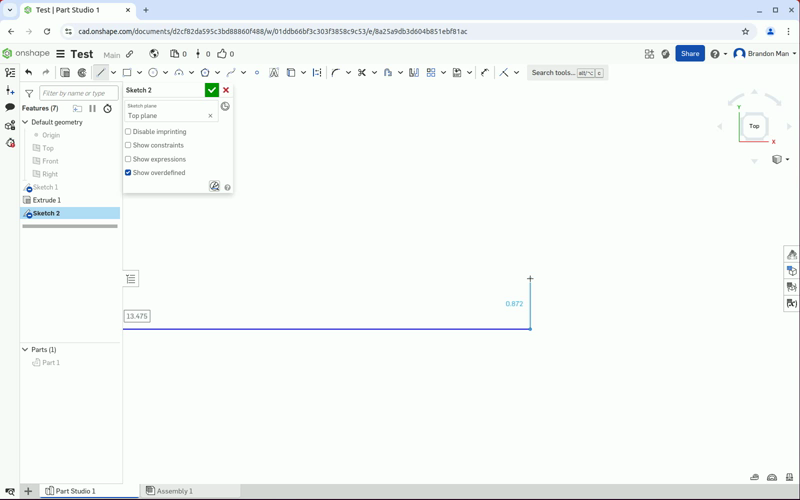
scroll(-6)
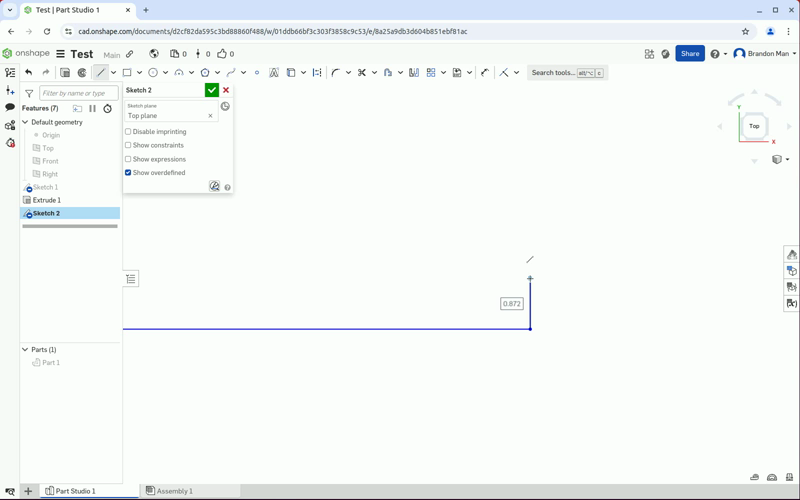
scroll(-6)
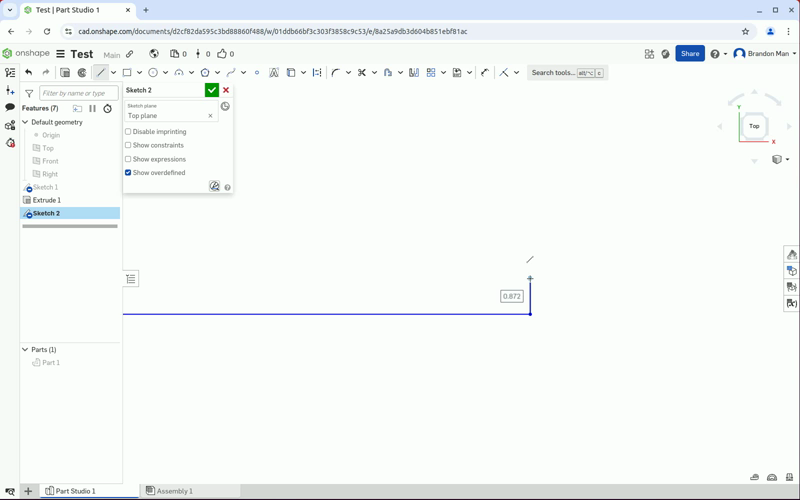
scroll(-6)
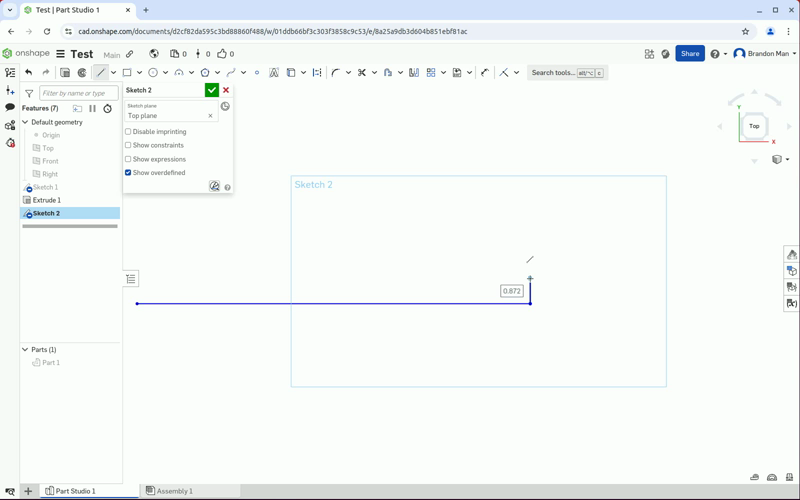
scroll(-6)
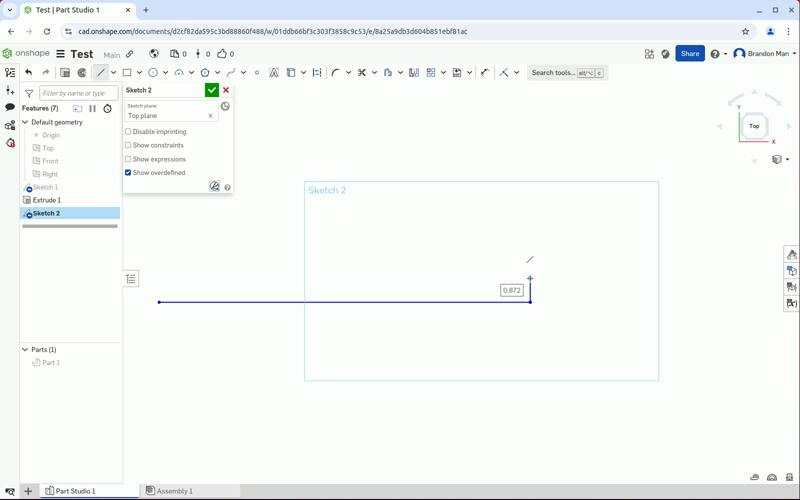
scroll(-6)
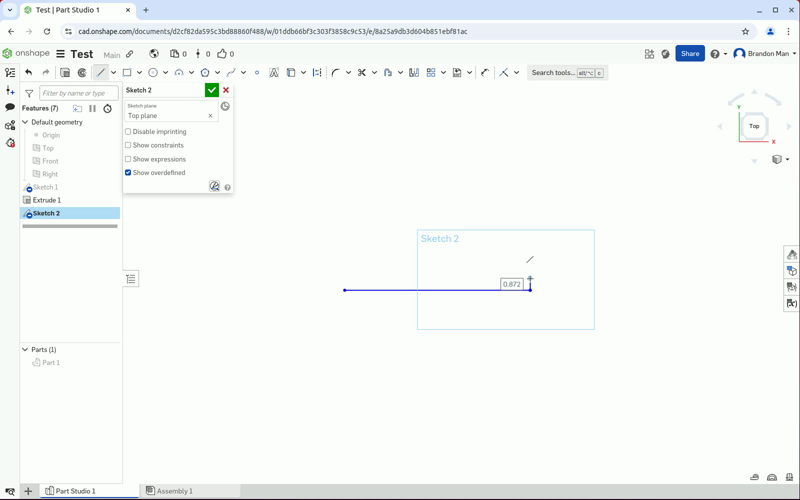
scroll(-6)
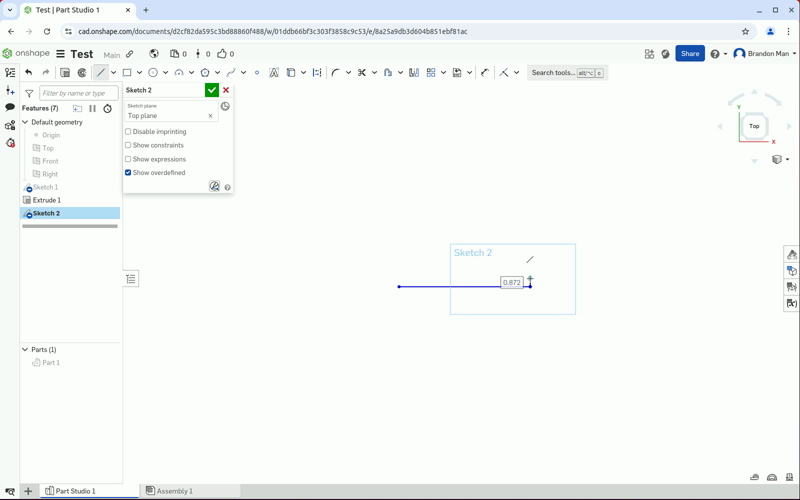
scroll(-6)
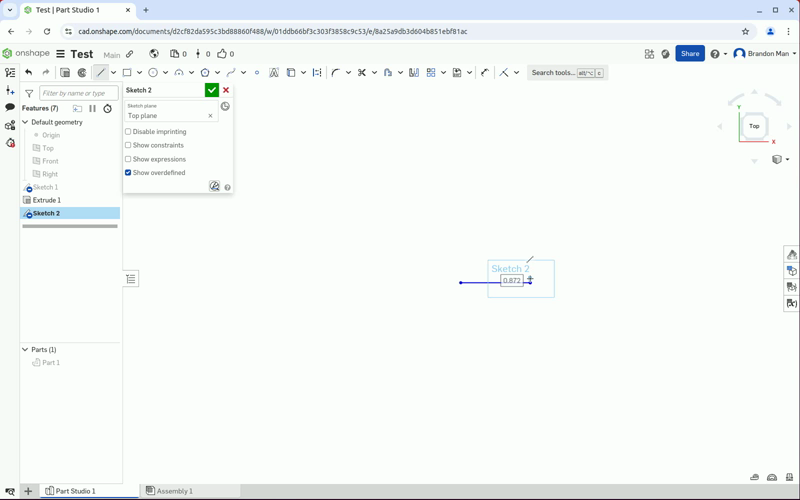
key_up(shift)
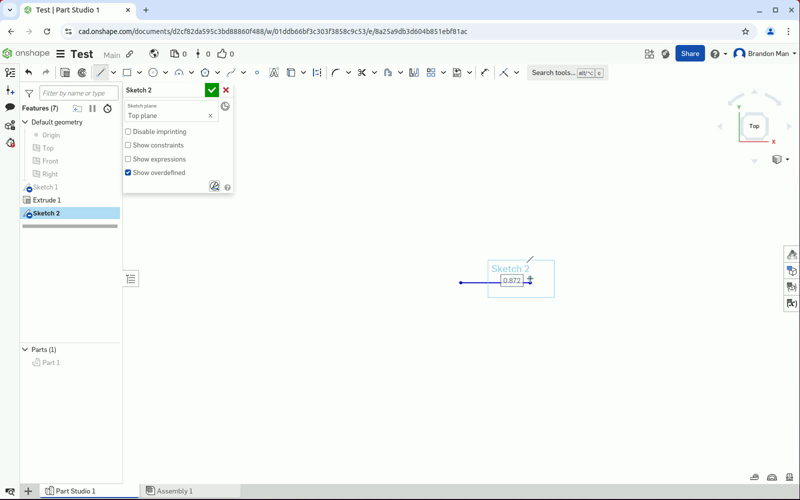
key_down(shift)
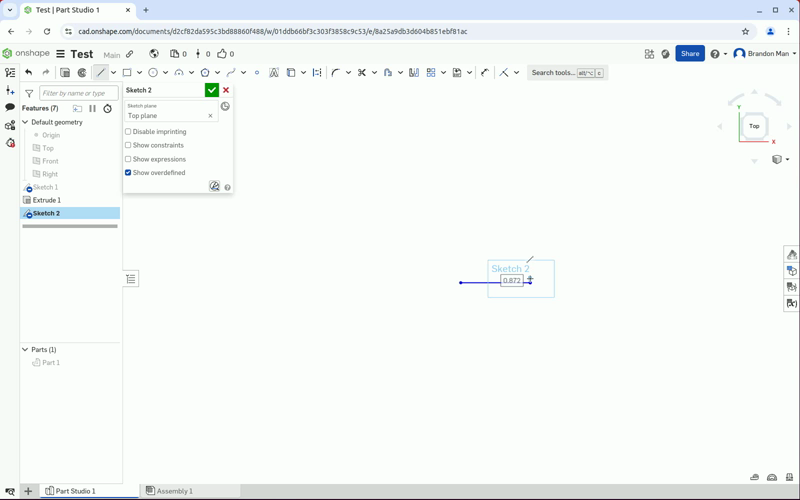
mouse_move(460, 278)
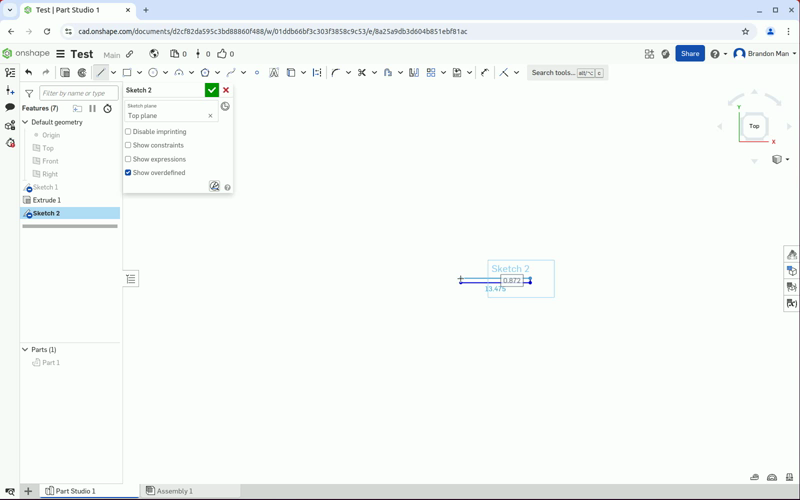
click(460, 278)
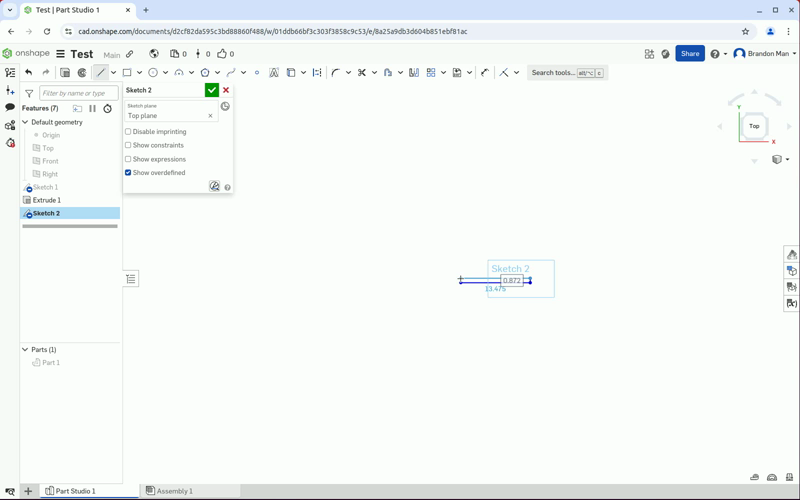
key_up(shift)
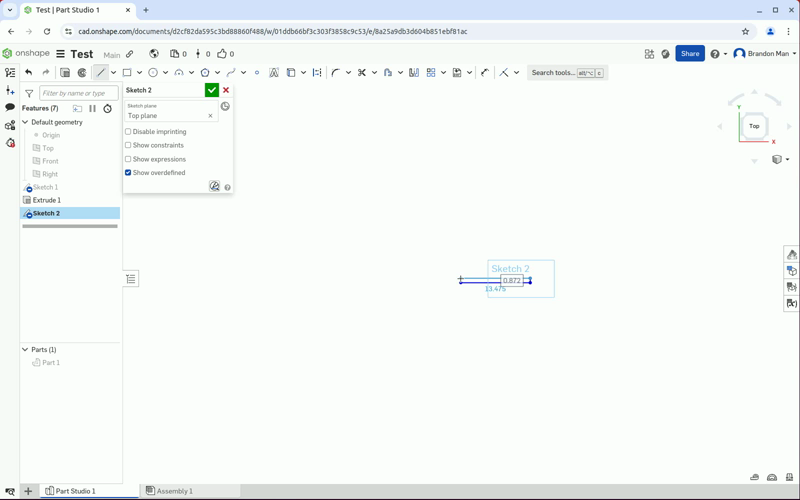
mouse_move(490, 278)
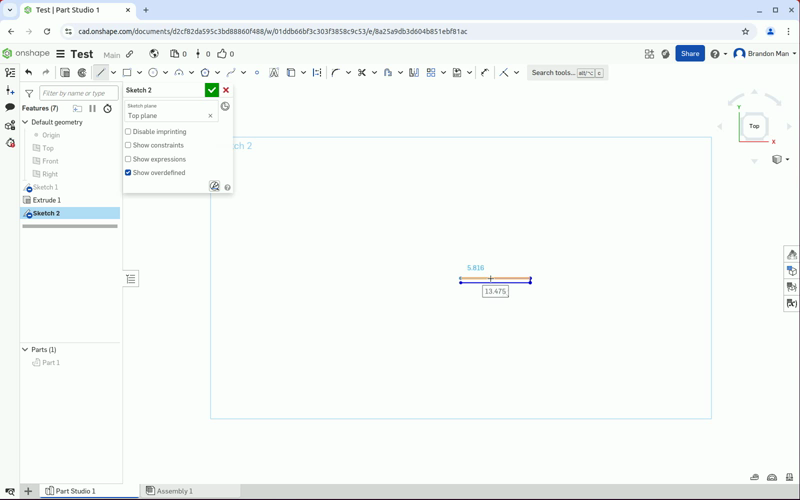
key_down(shift)
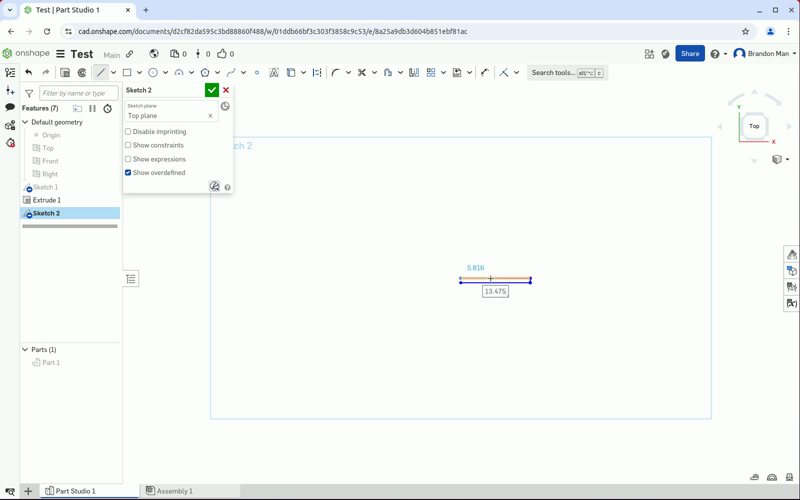
mouse_move(460, 282)
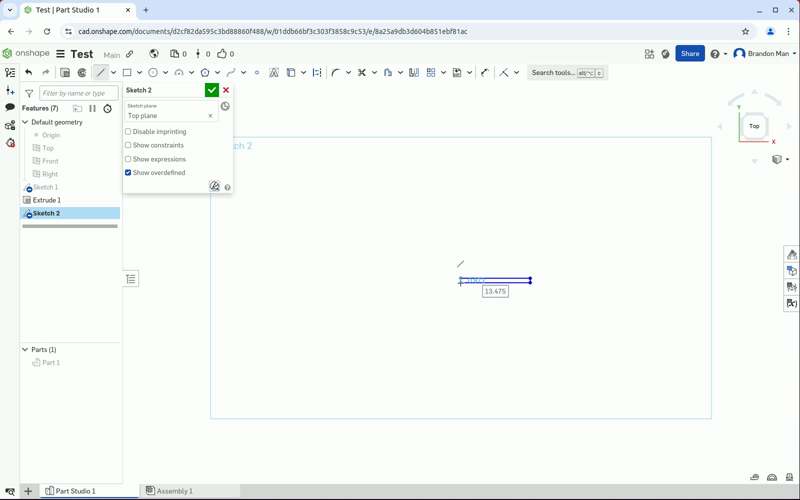
scroll(6)
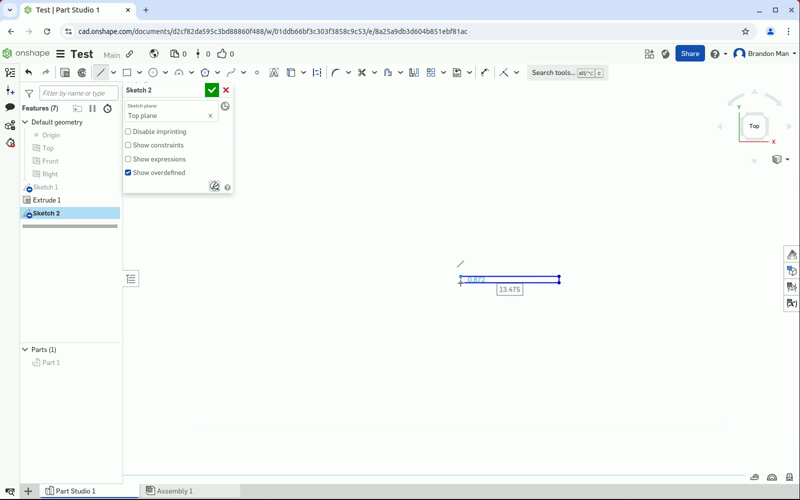
scroll(6)
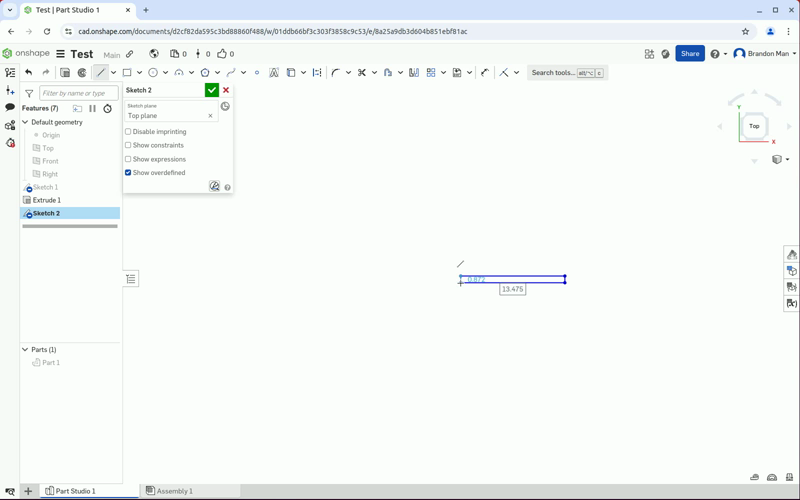
scroll(6)
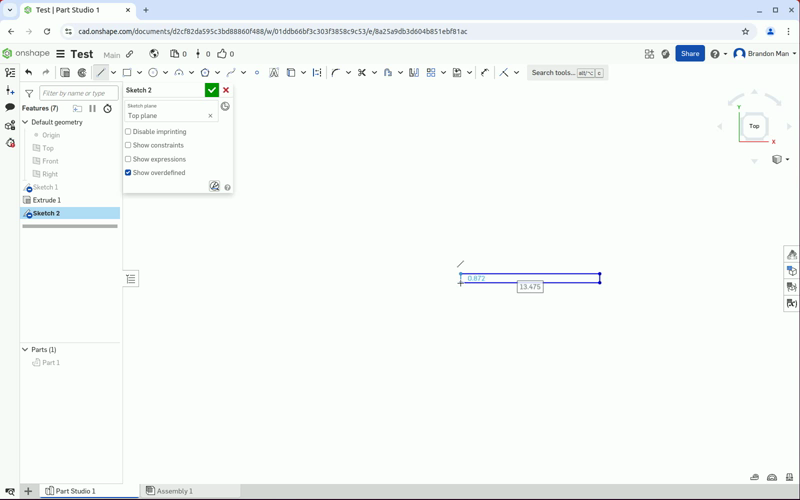
scroll(6)
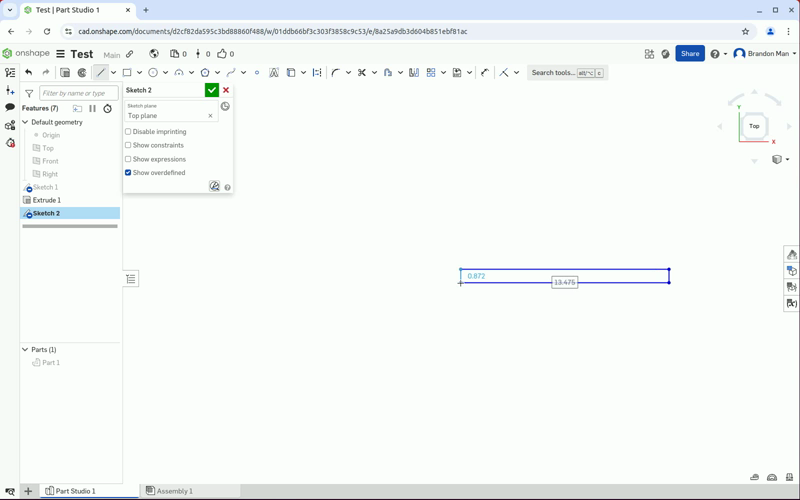
scroll(6)
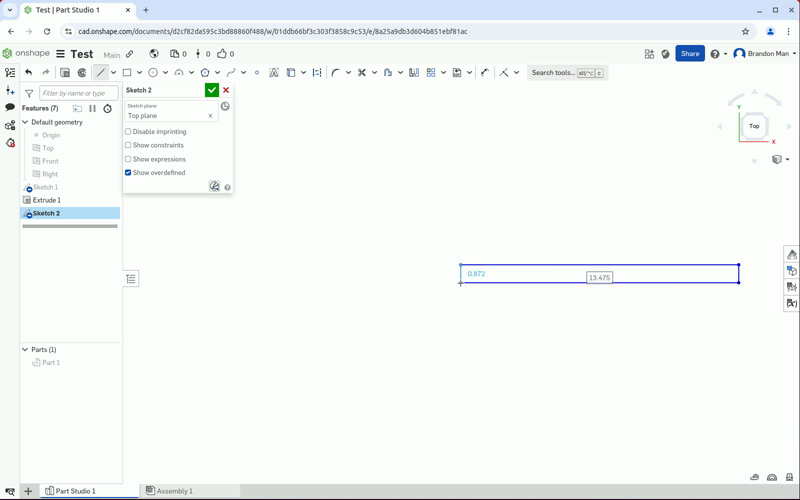
scroll(6)
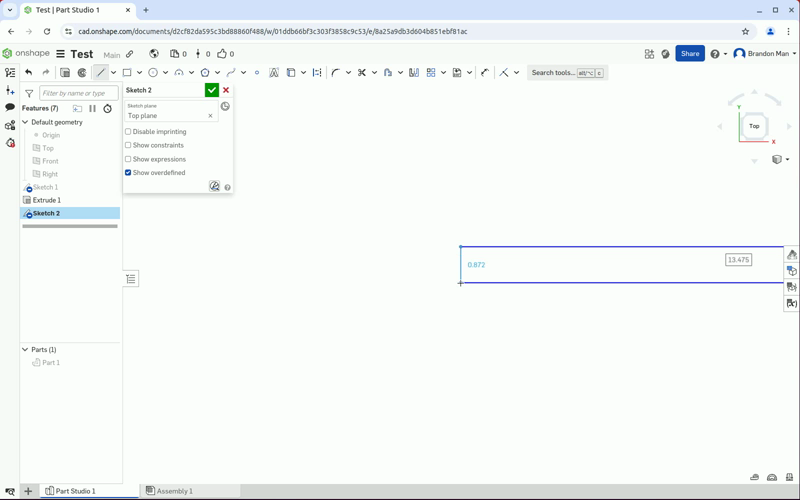
scroll(6)
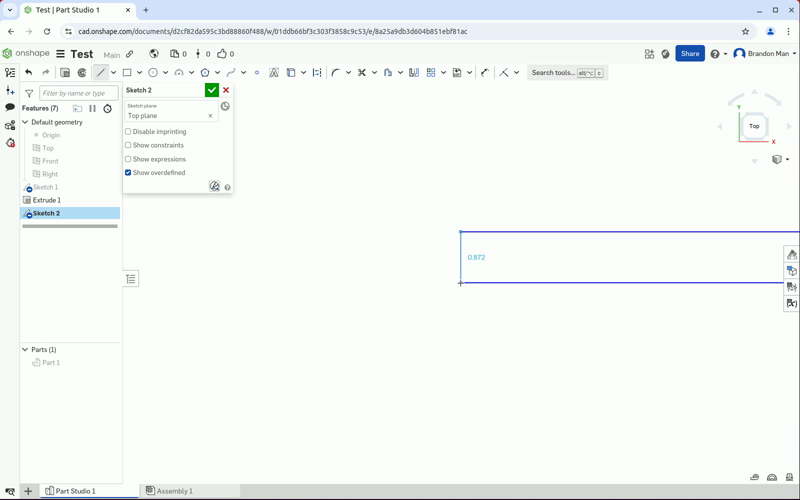
key_up(shift)
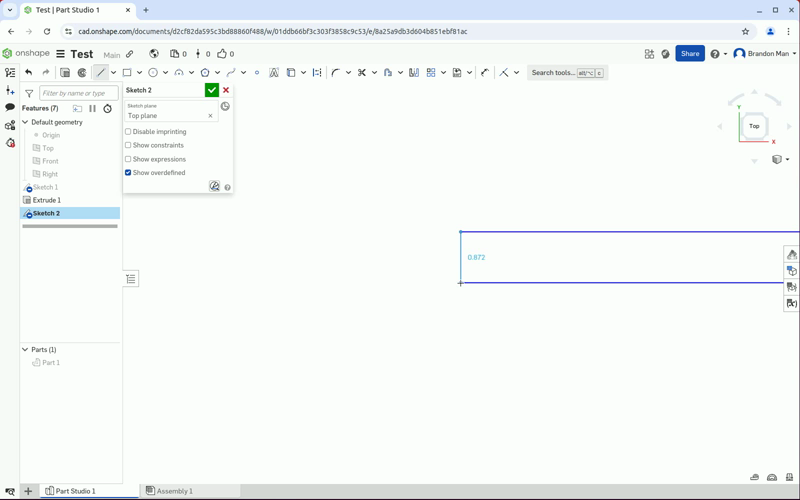
click(460, 282)
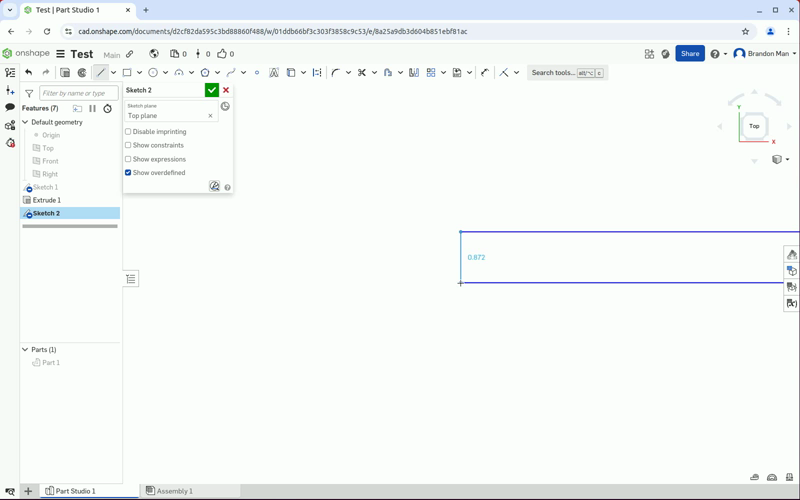
scroll(-6)
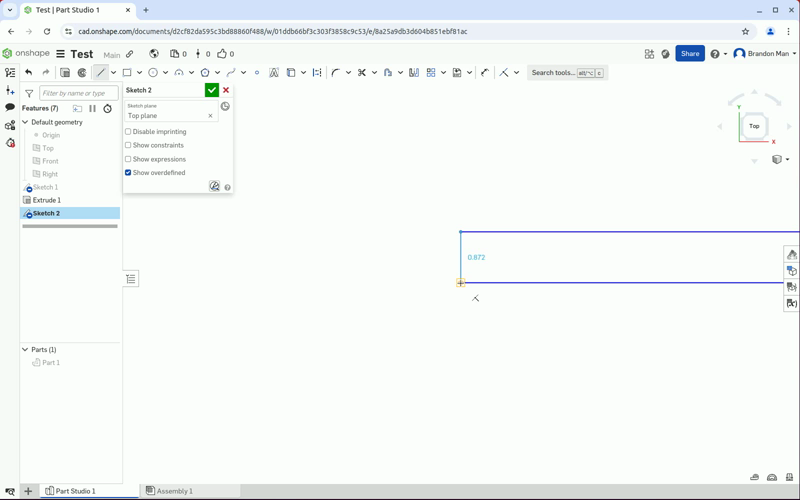
scroll(-6)
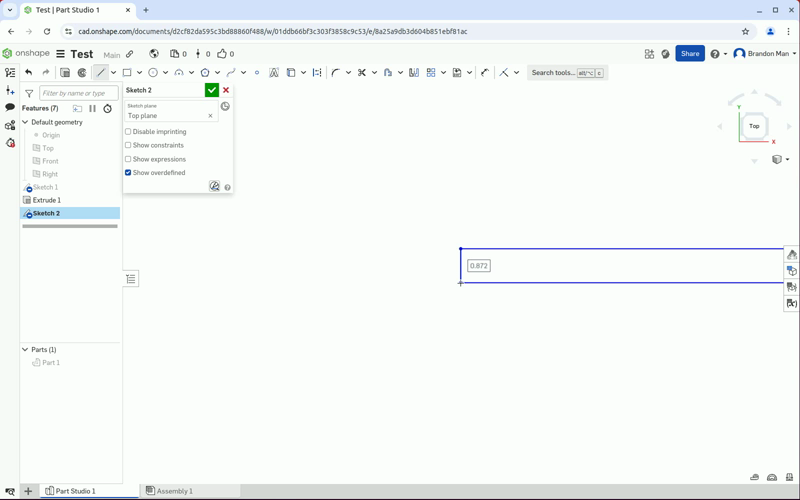
scroll(-6)
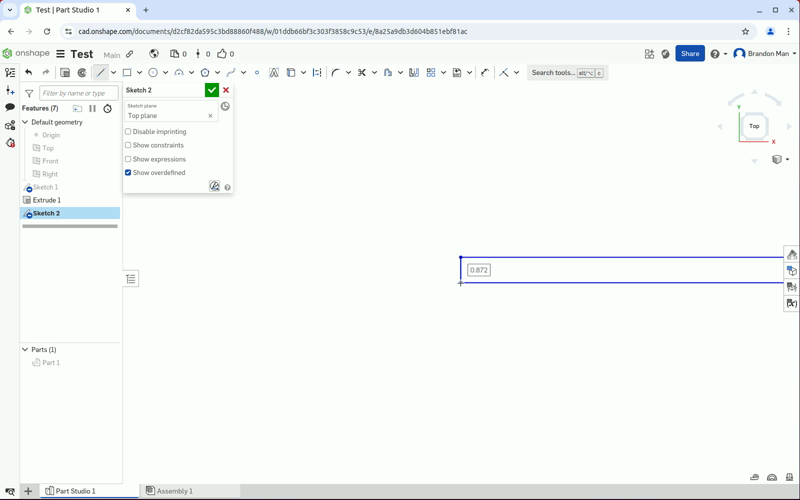
scroll(-6)
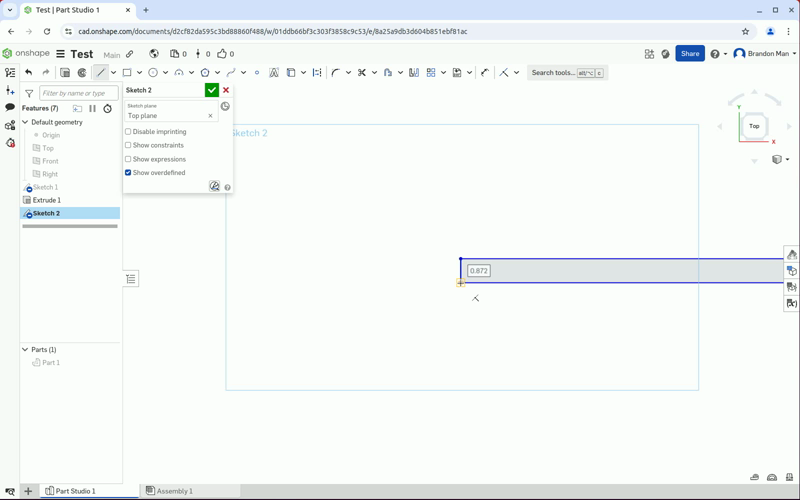
scroll(-6)
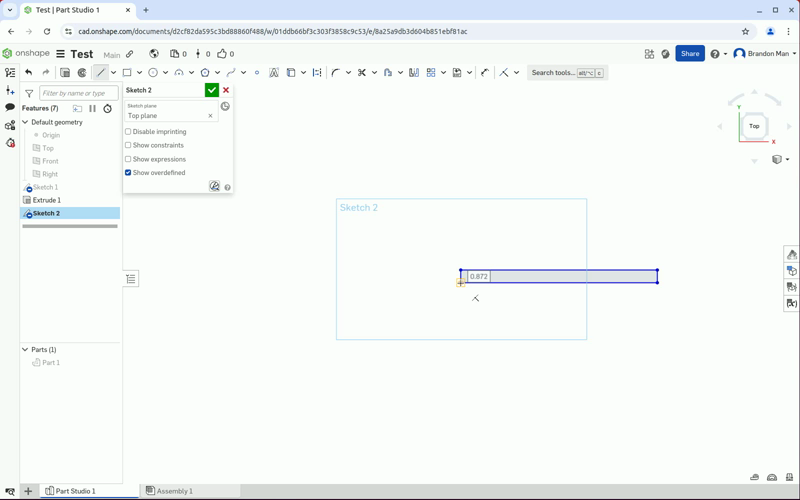
scroll(-6)
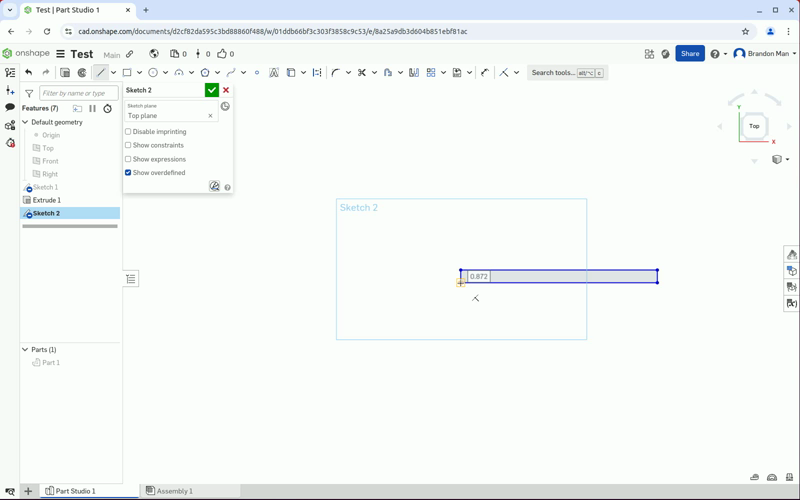
scroll(-6)
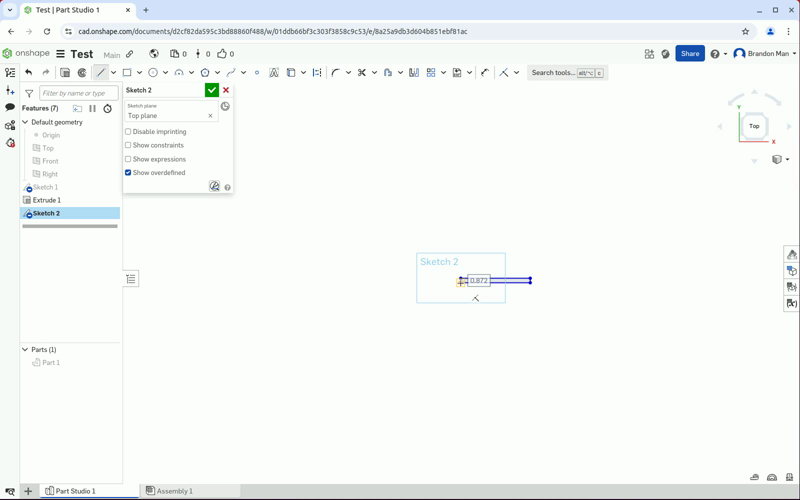
key(esc)
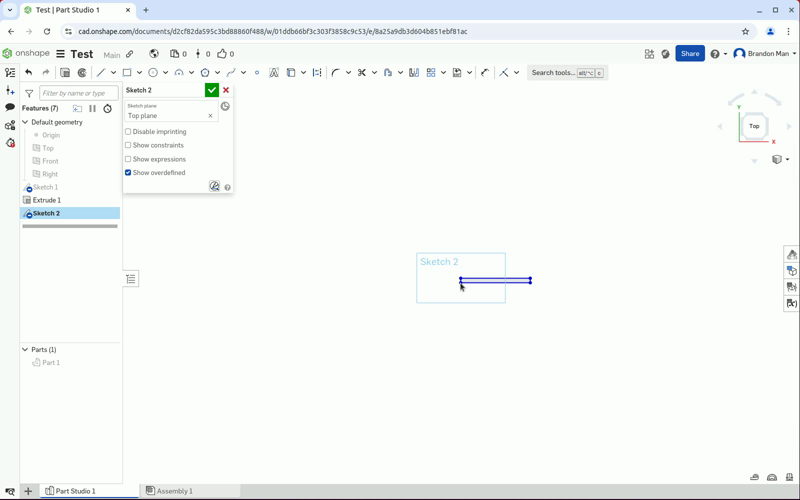
mouse_move(503, 280)
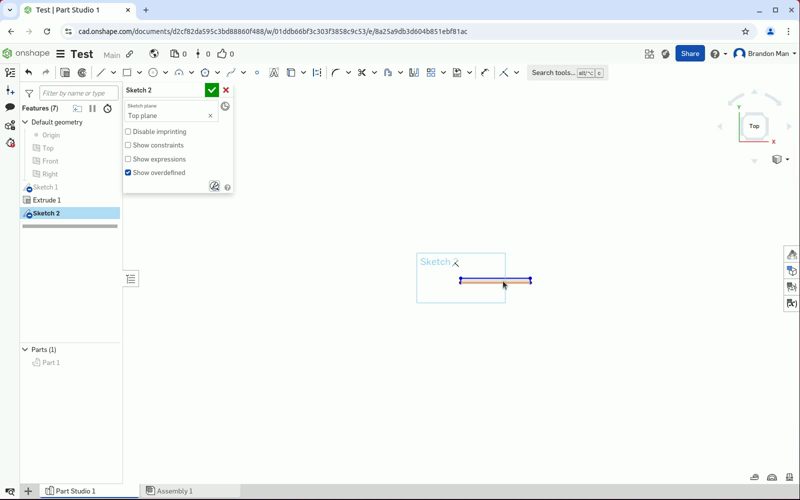
scroll(6)
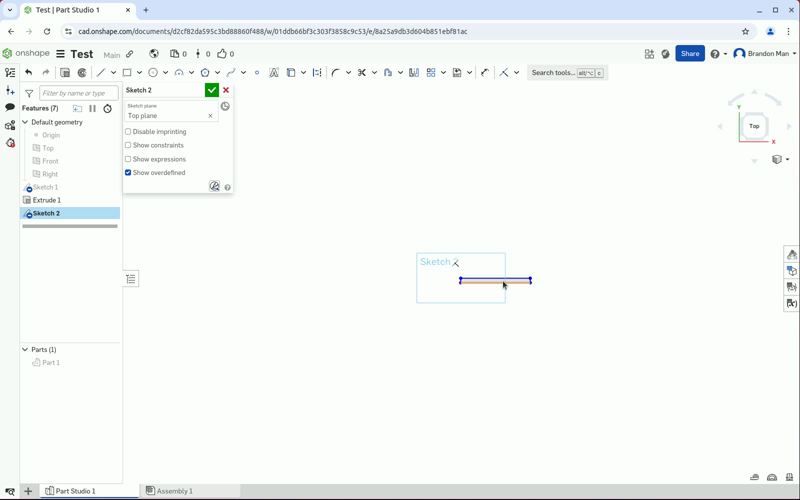
scroll(6)
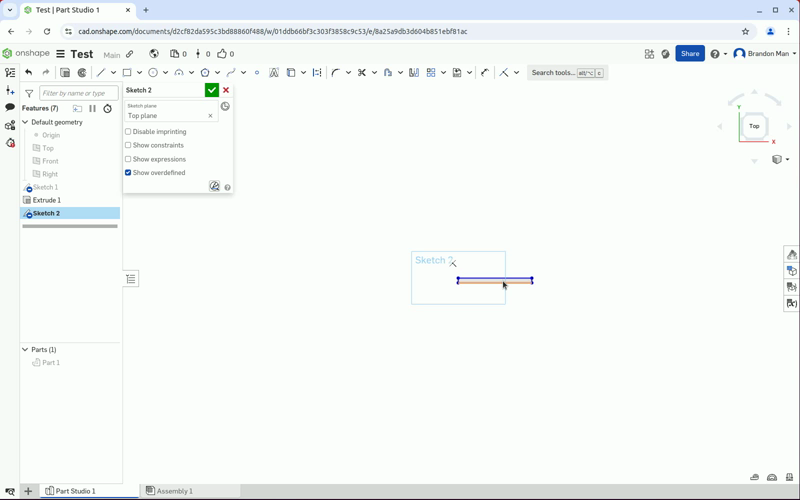
scroll(6)
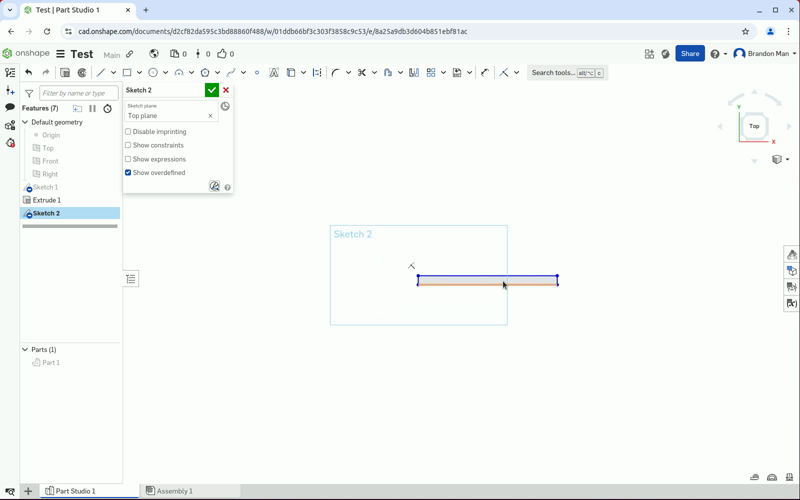
scroll(6)
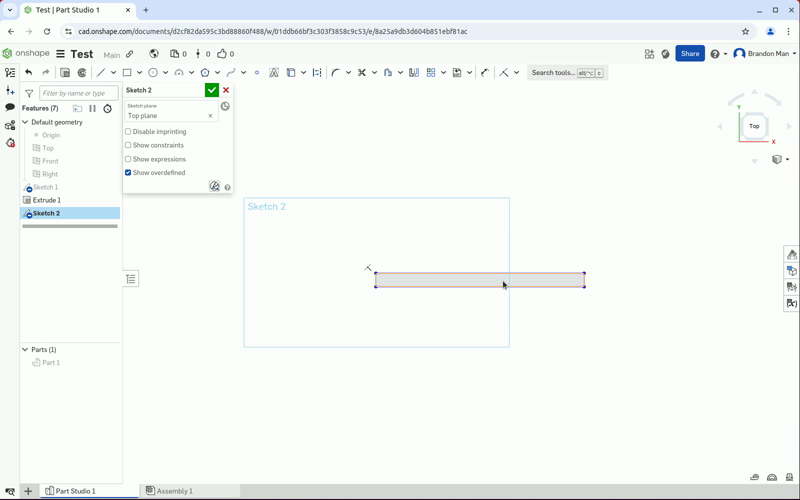
scroll(6)
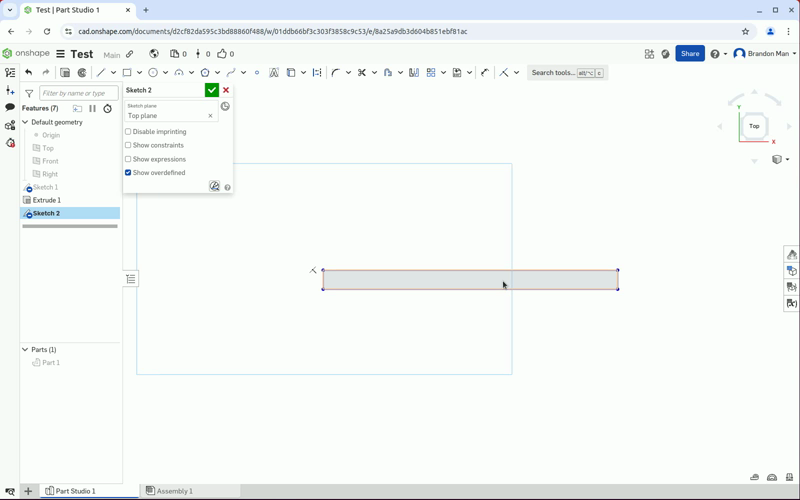
scroll(6)
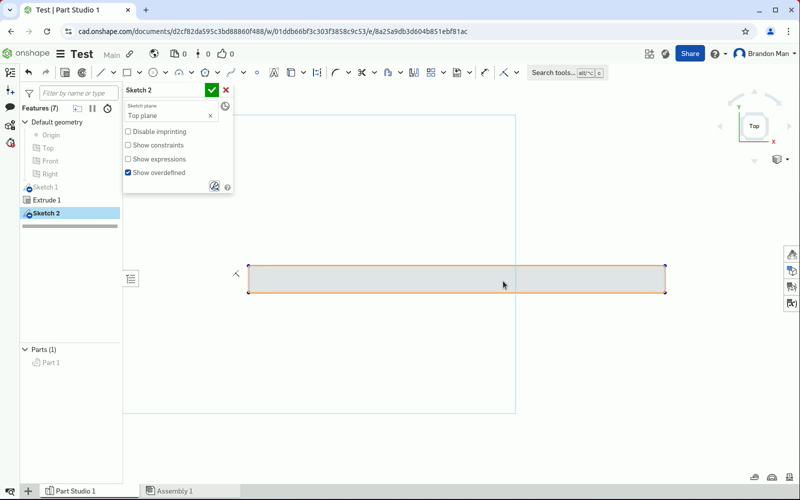
scroll(6)
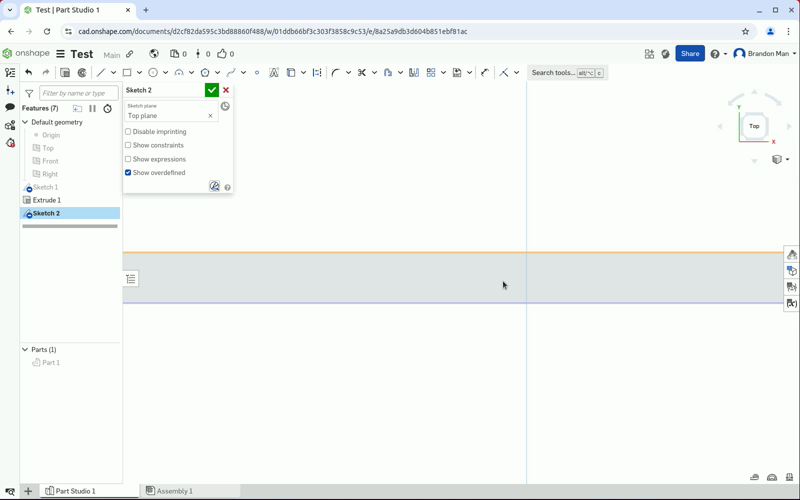
click(503, 280)
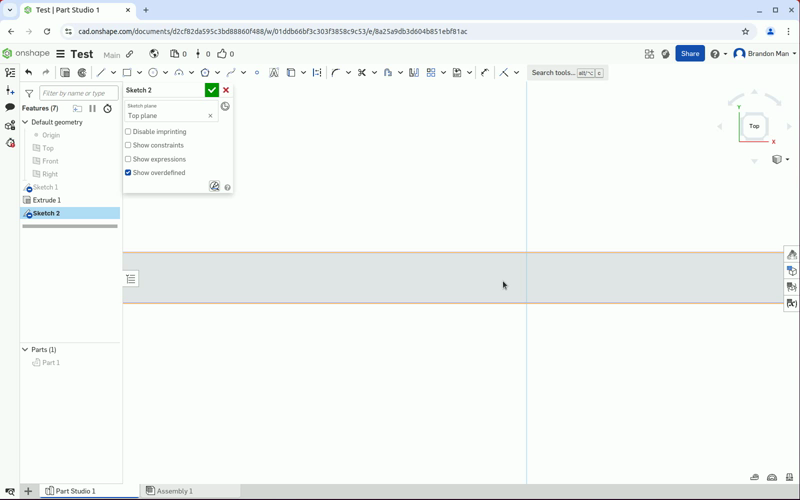
scroll(-6)
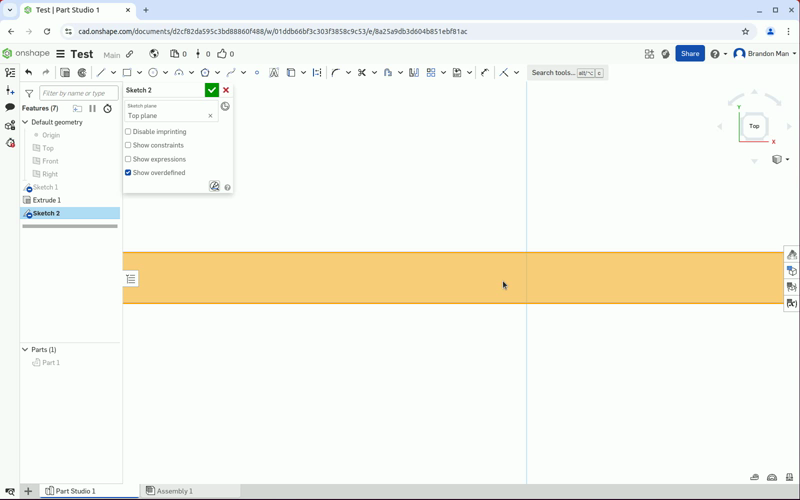
scroll(-6)
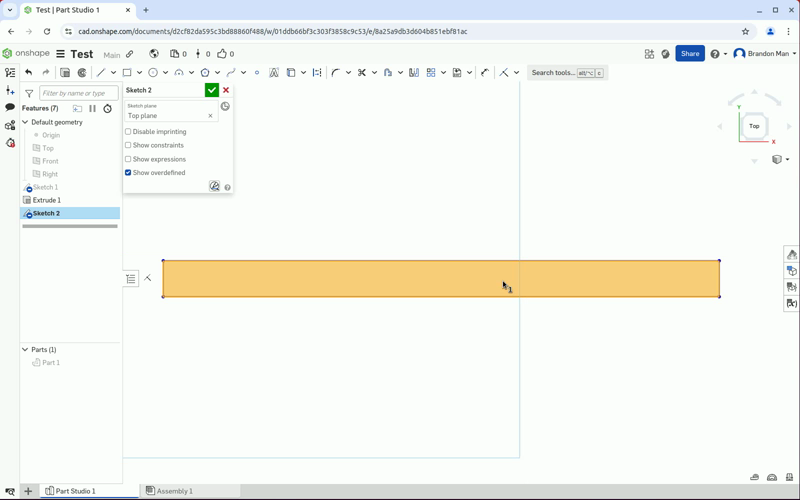
scroll(-6)
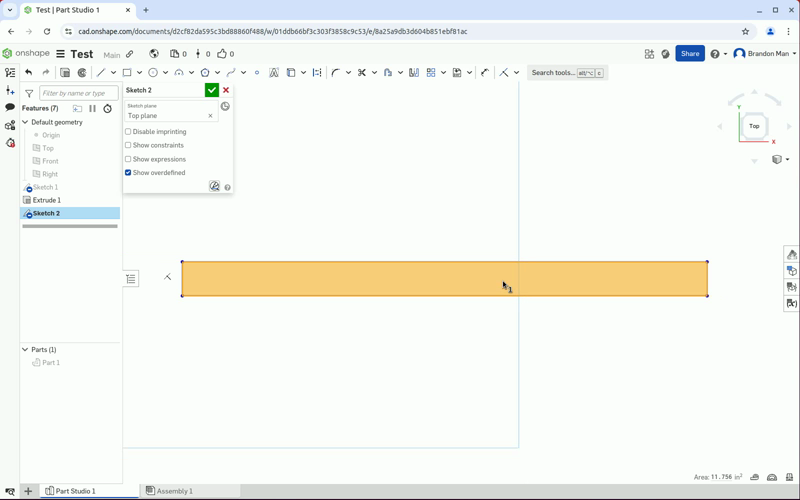
scroll(-6)
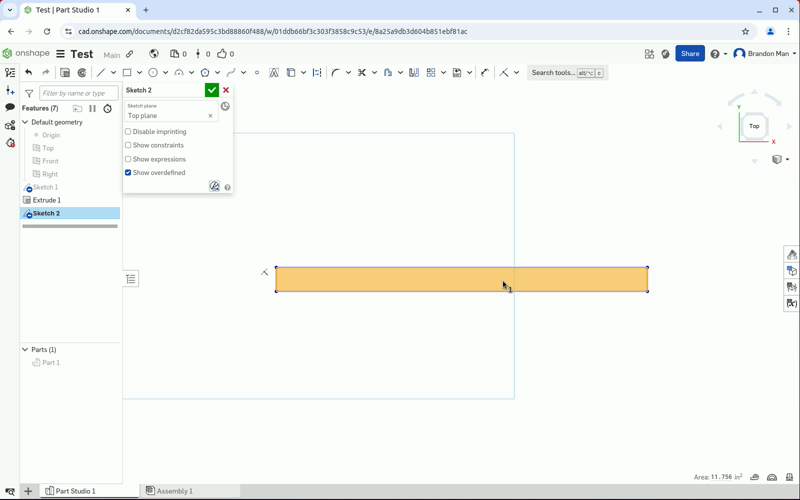
scroll(-6)
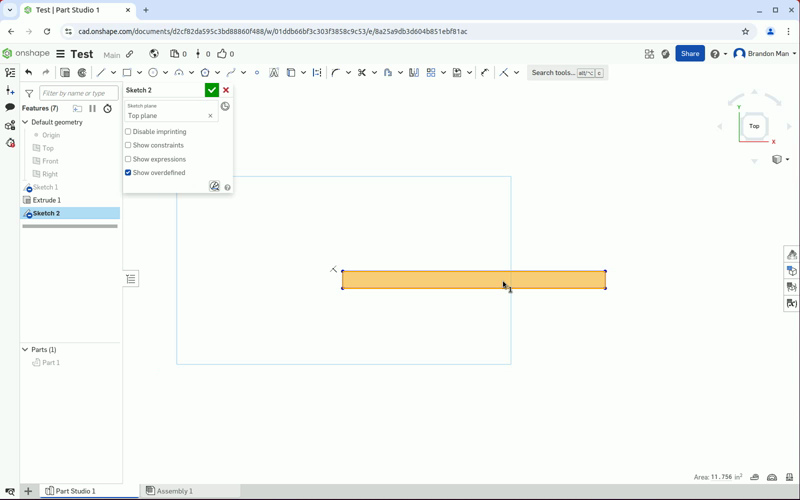
scroll(-6)
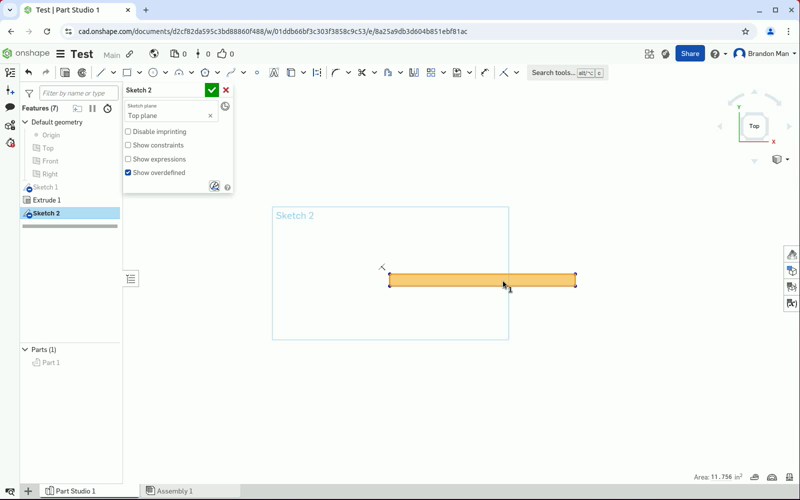
scroll(-6)
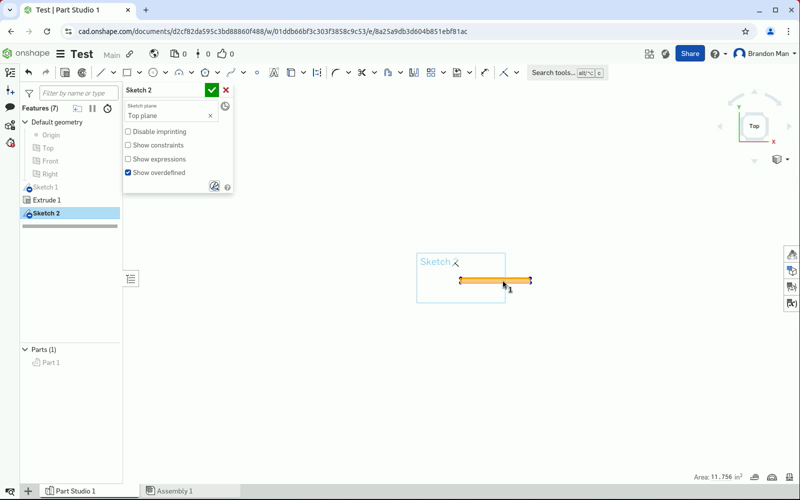
mouse_move(73, 352)
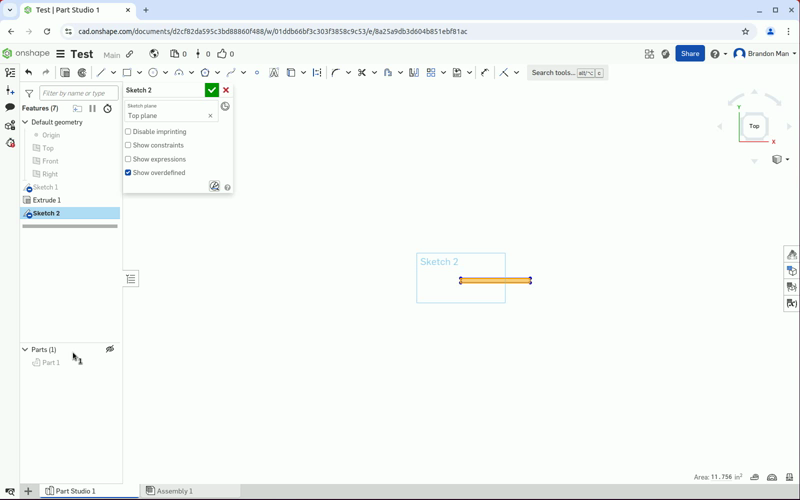
key(shift+y)
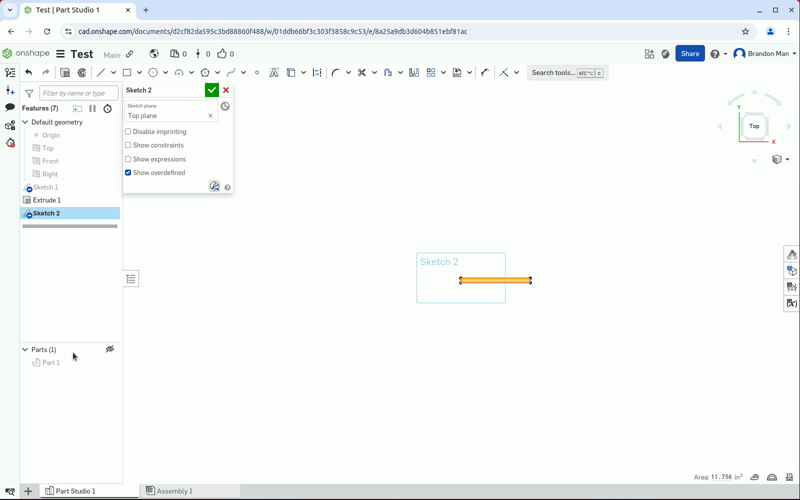
key(shift+e)
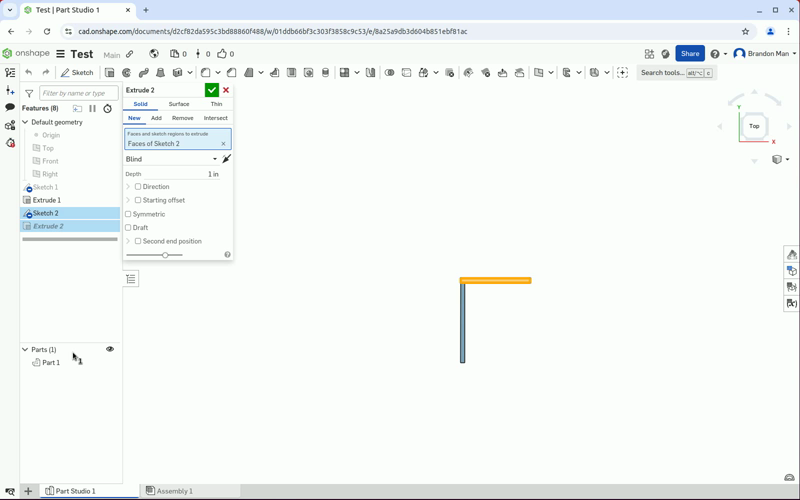
mouse_move(143, 106)
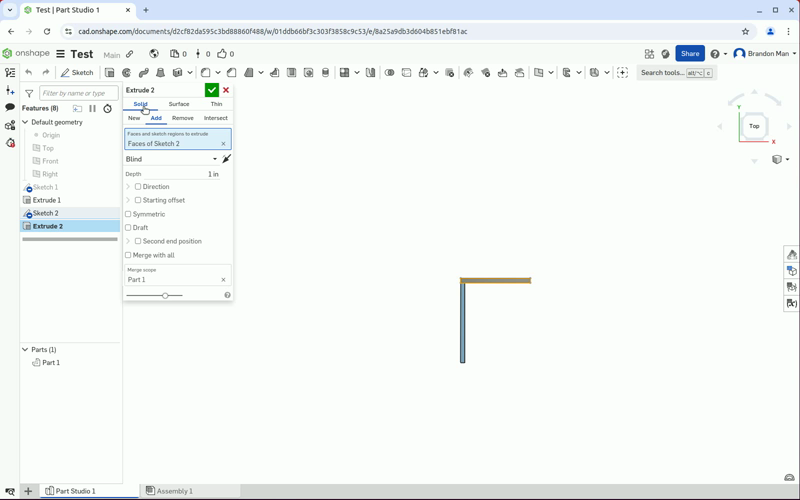
click(143, 106)
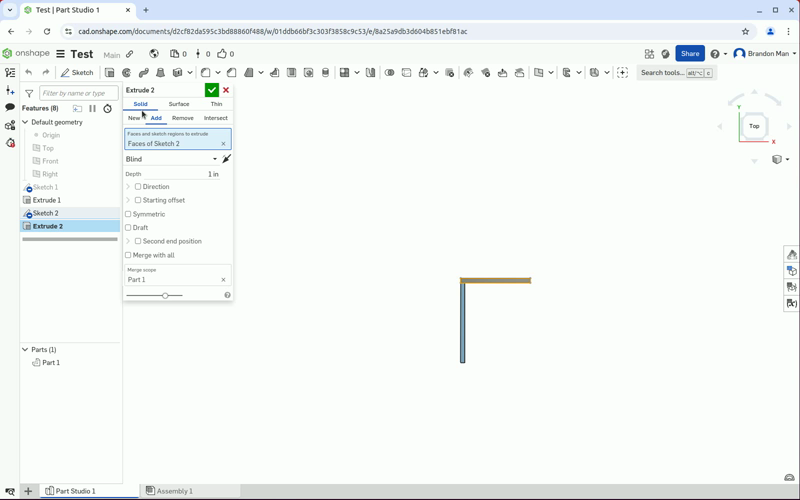
mouse_move(137, 120)
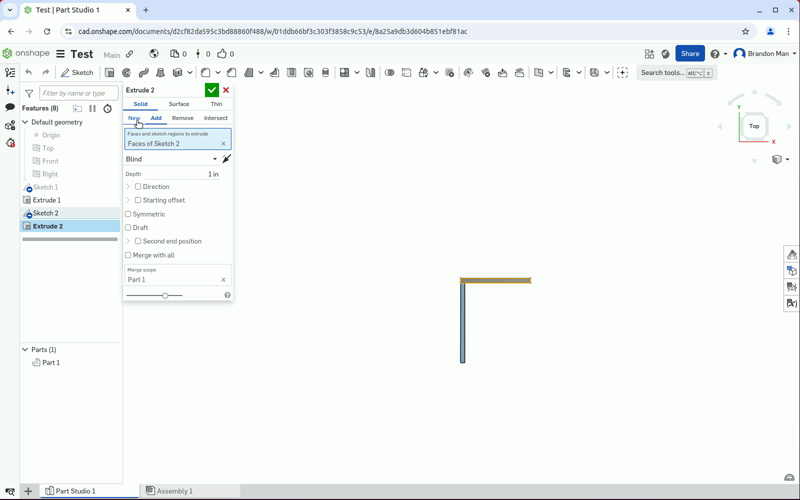
click(137, 120)
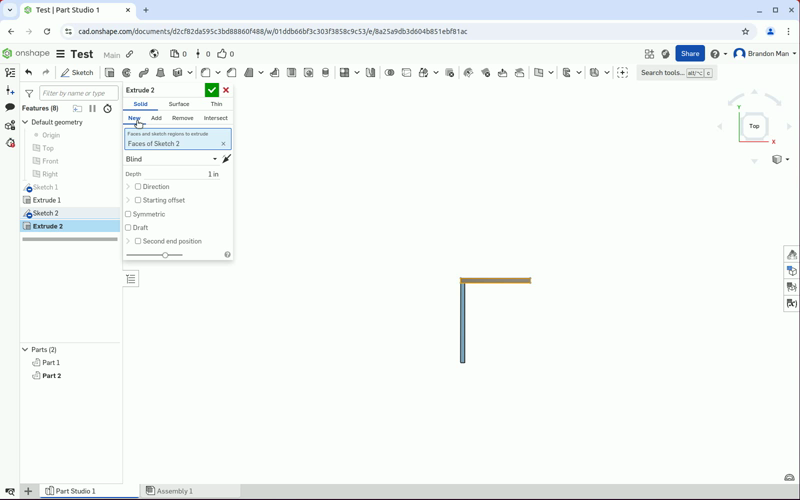
key(tab, 4)
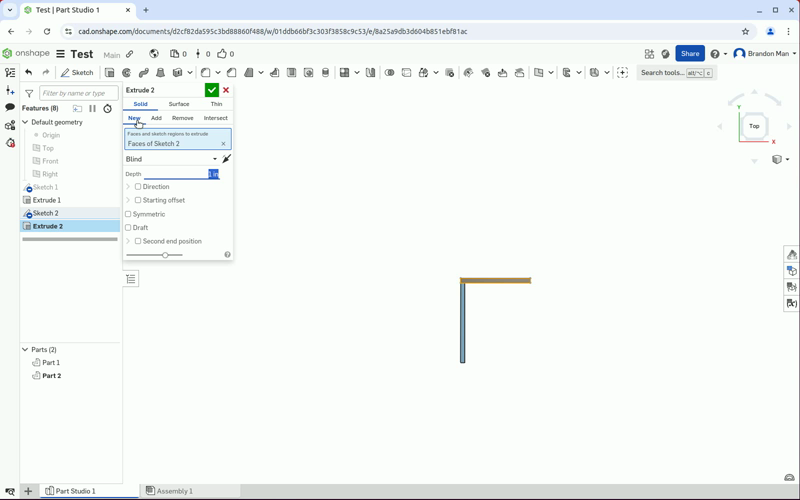
text(14.683)
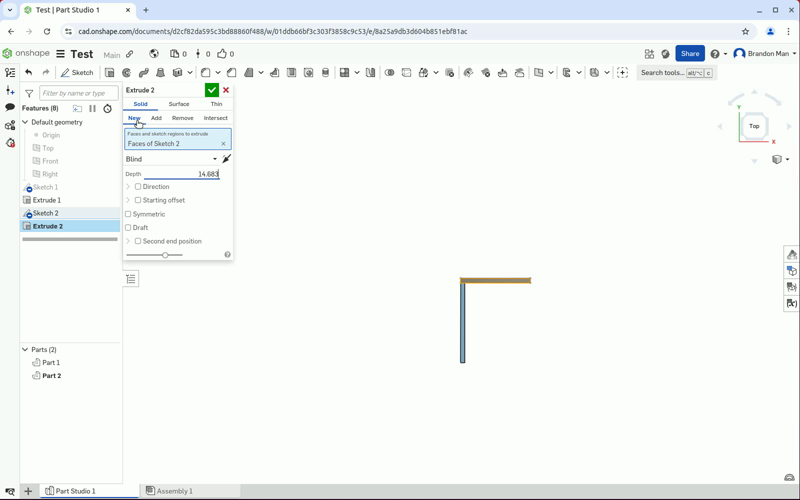
key(enter)
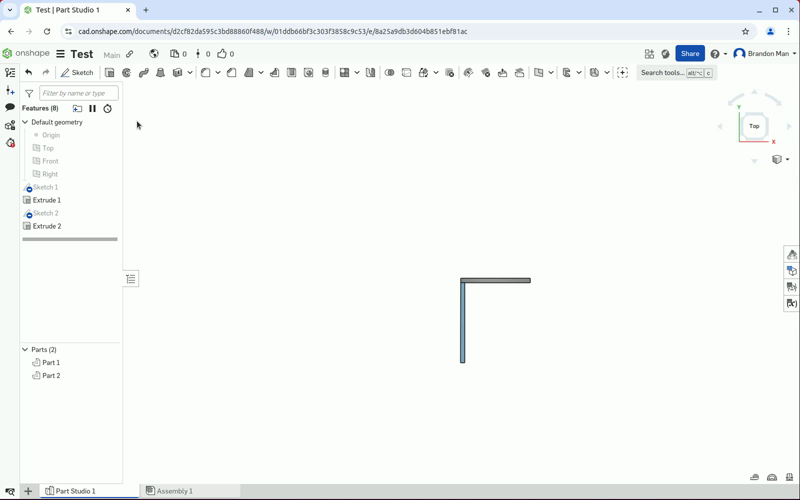
key(shift+h)
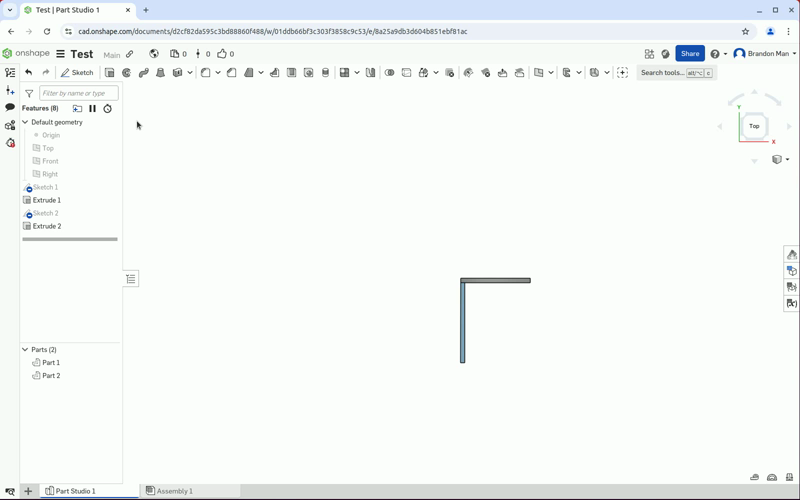
key(shift+h)
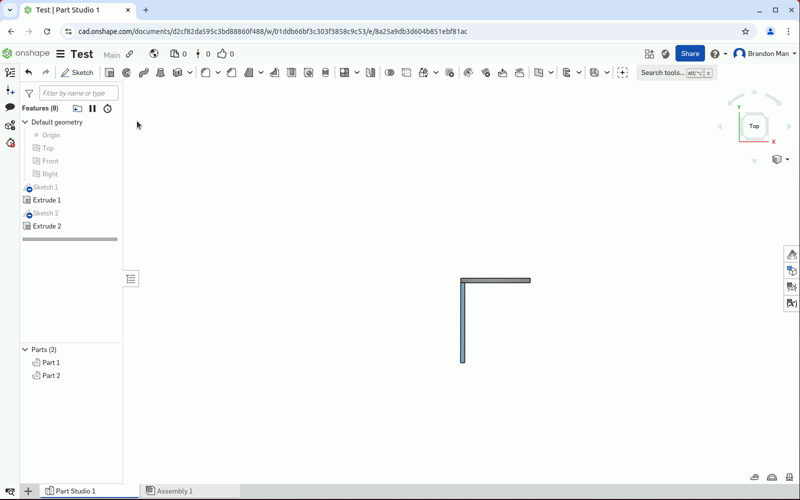
mouse_move(73, 189)
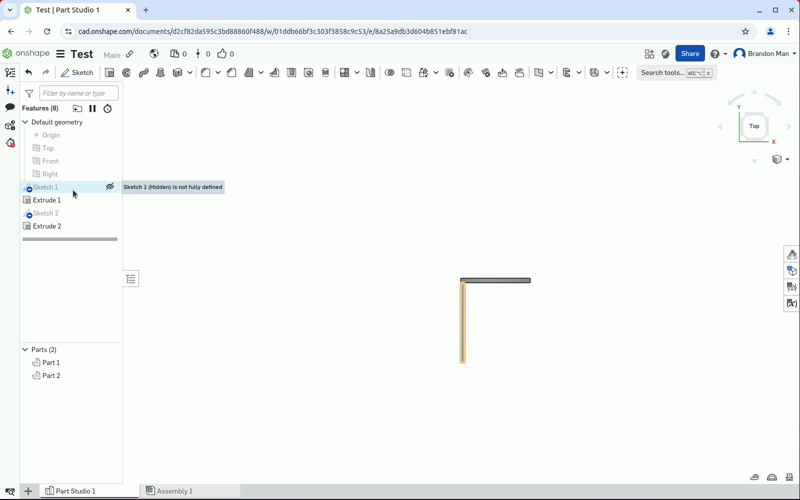
click(73, 189)
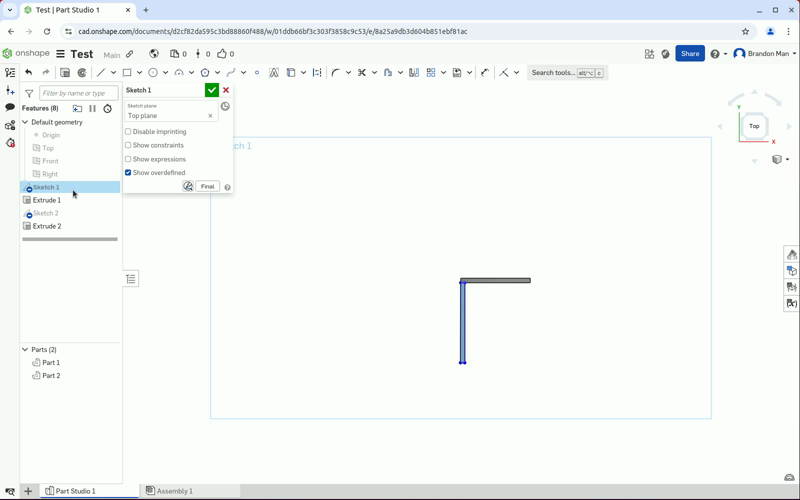
mouse_move(229, 92)
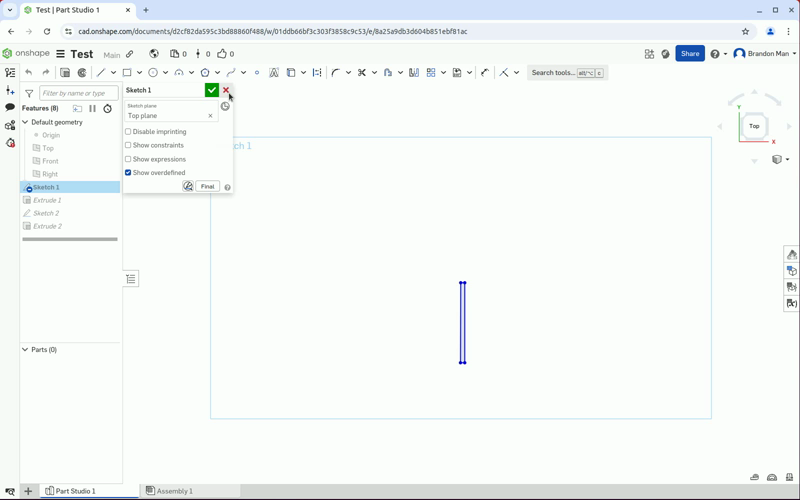
click(229, 92)
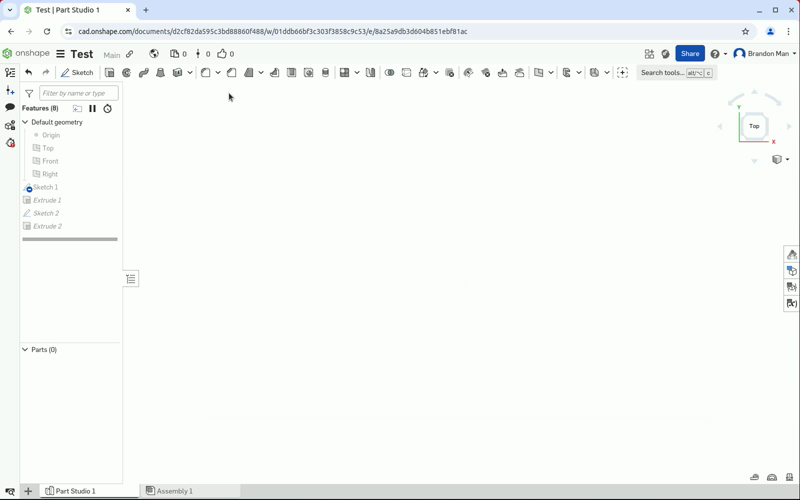
mouse_move(73, 352)
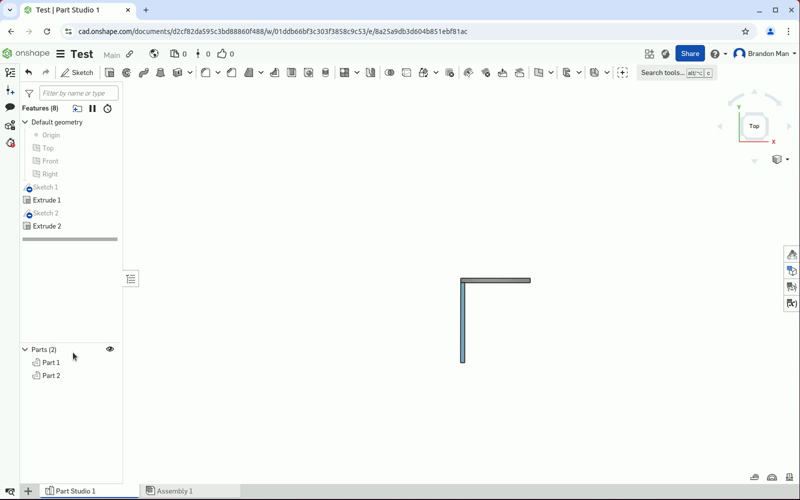
key(y)
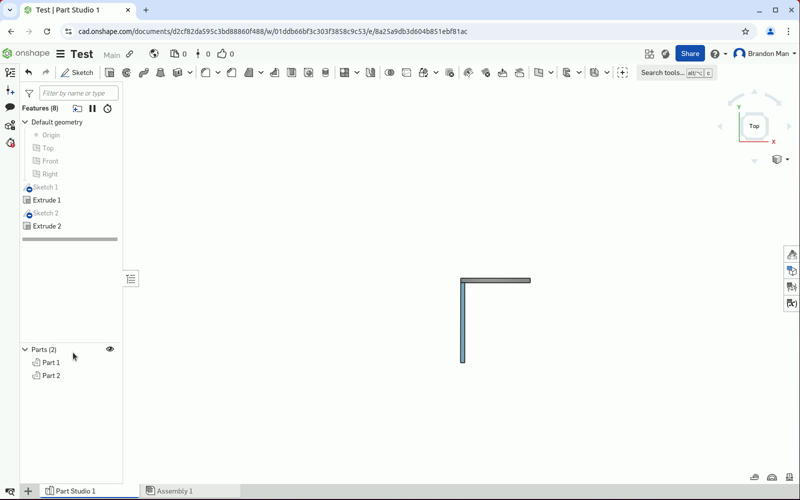
key(shift+p)
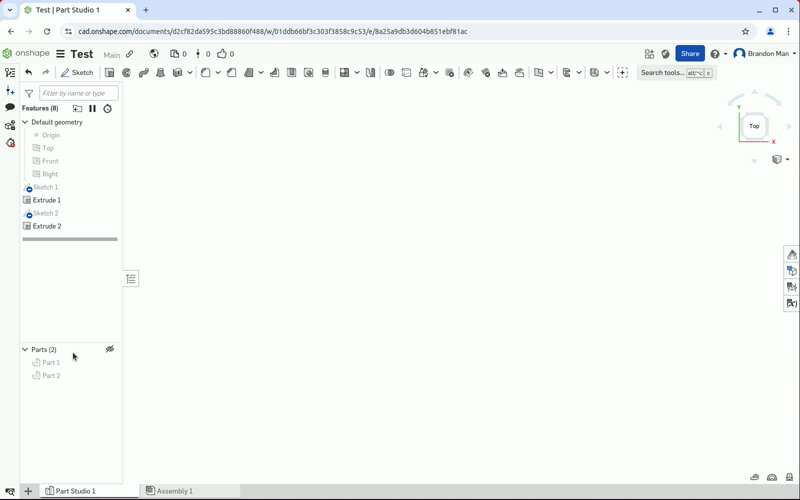
key(space)
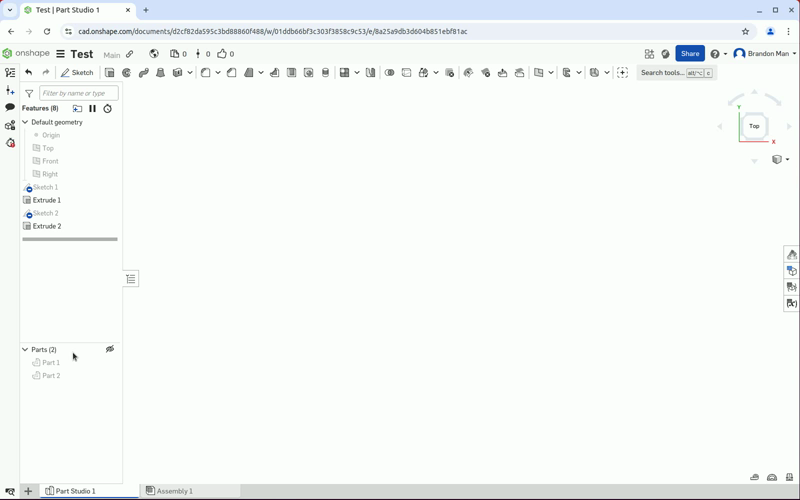
key_down(shift)
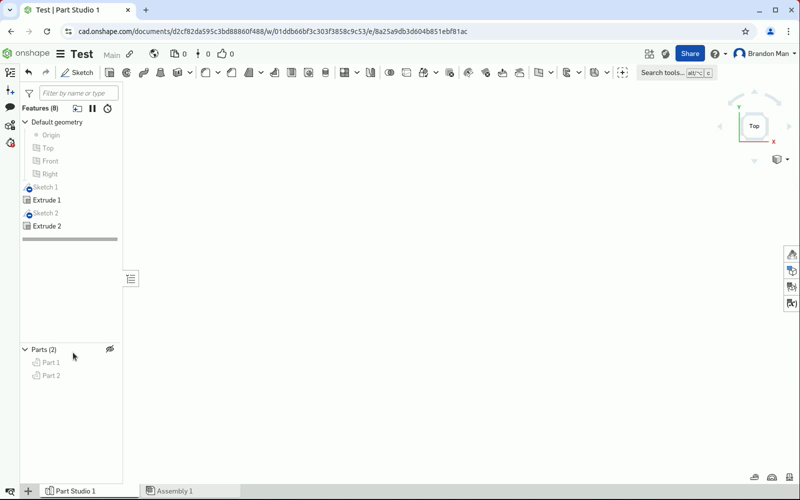
key(up)
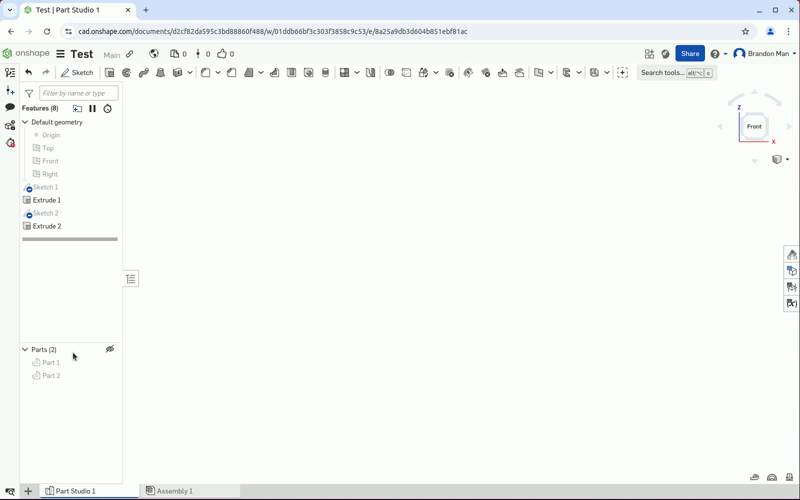
key_up(shift)
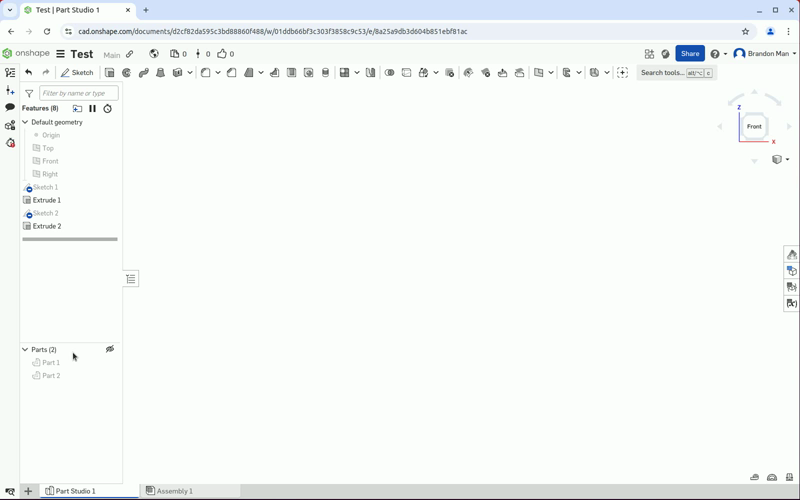
key(space)
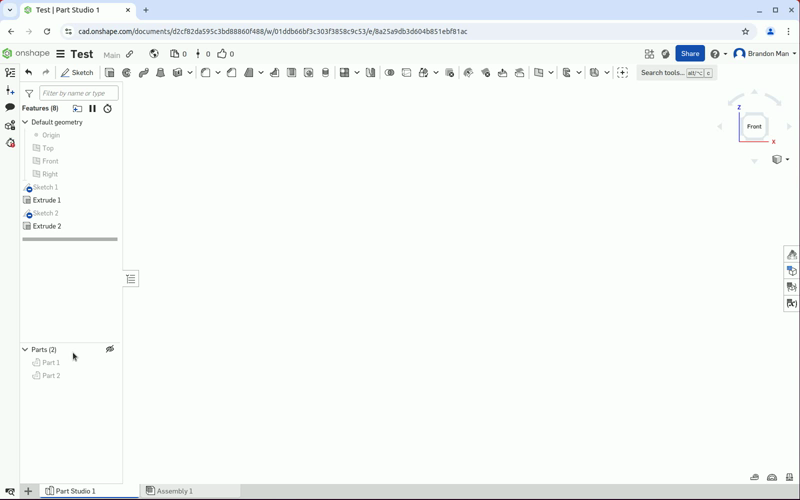
key_down(shift)
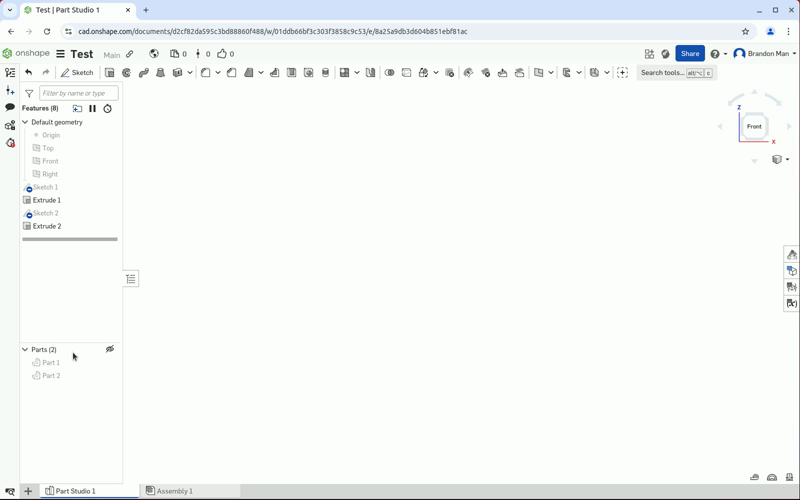
key(left)
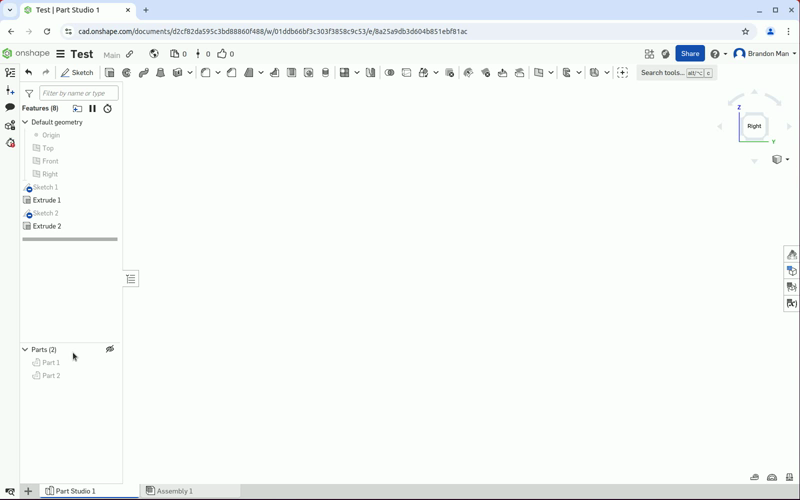
key_up(shift)
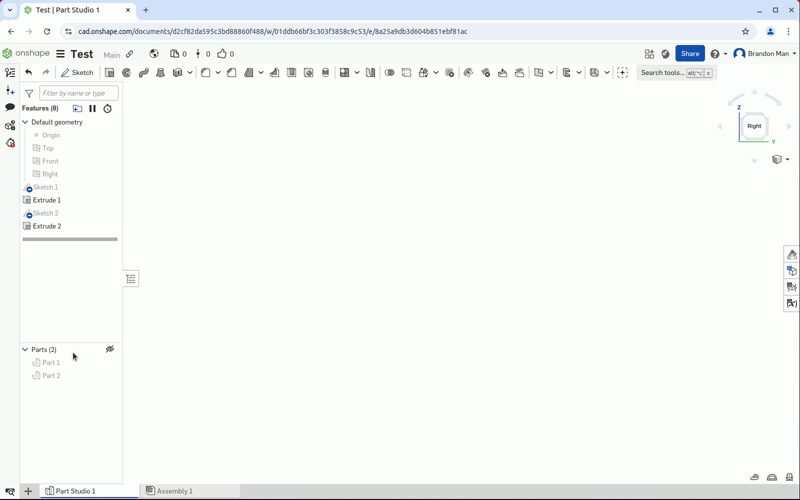
mouse_move(73, 352)
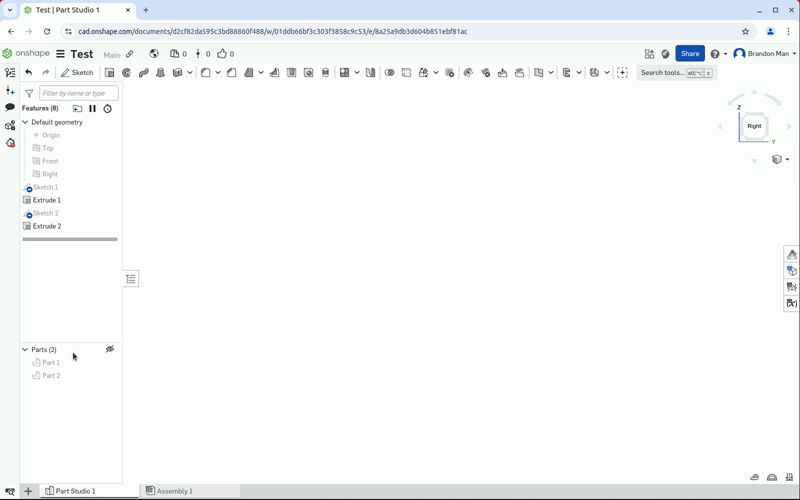
key(shift+y)
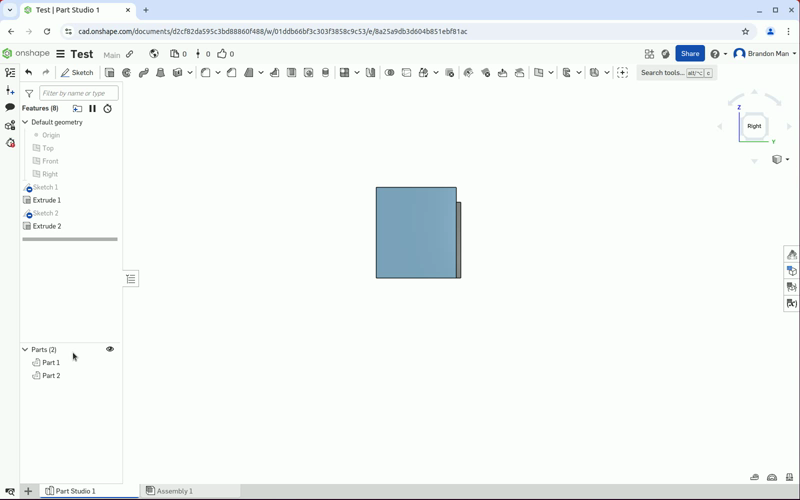
mouse_move(541, 75)
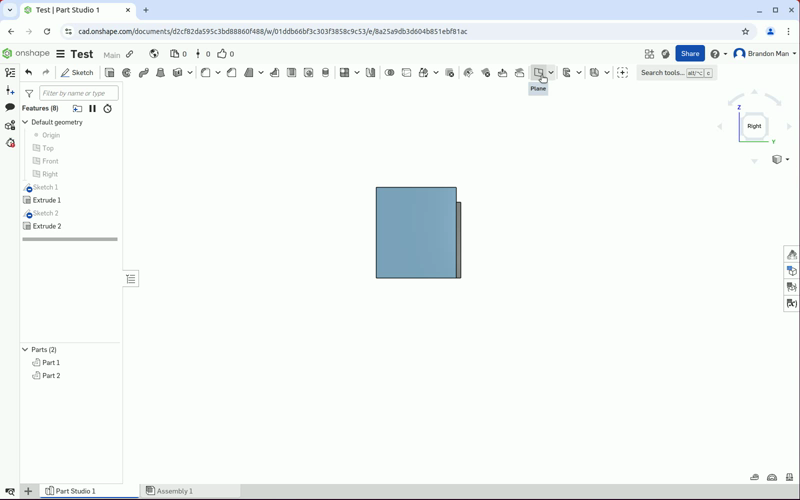
click(541, 75)
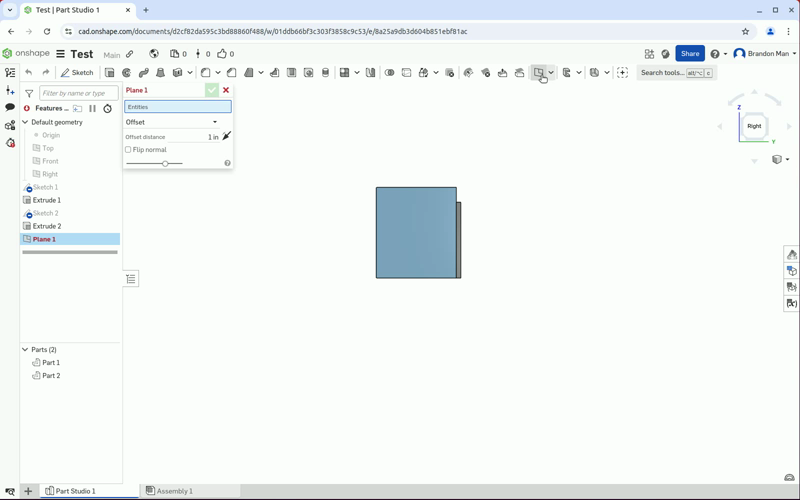
mouse_move(73, 176)
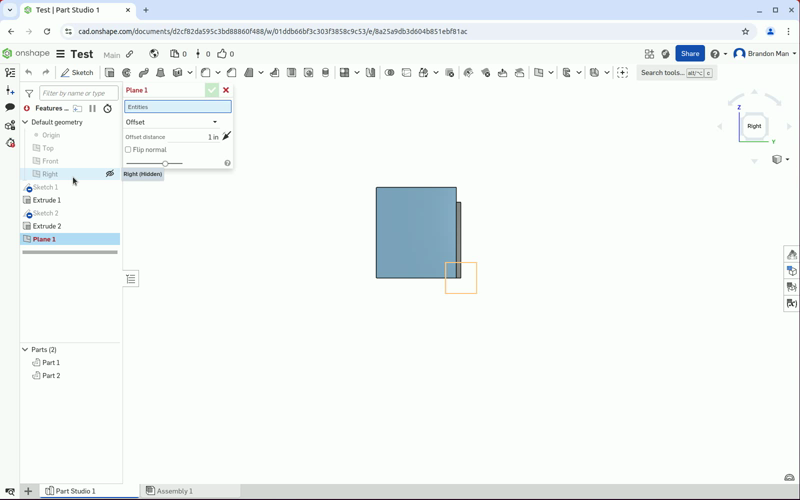
click(73, 176)
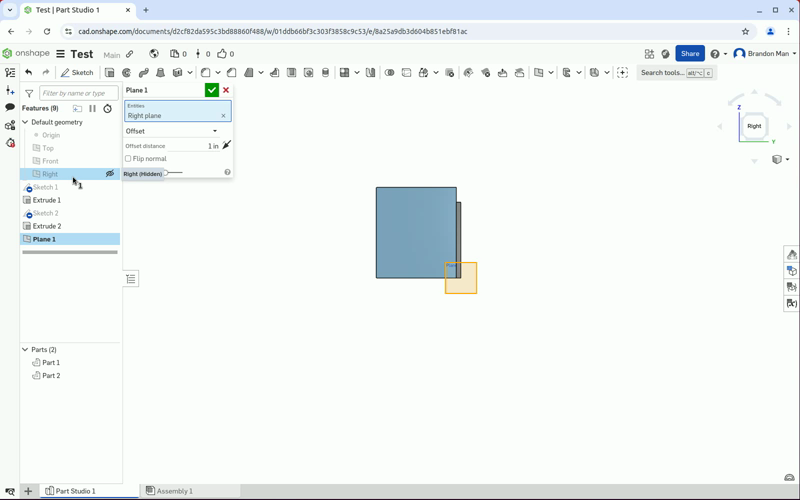
key(tab, 2)
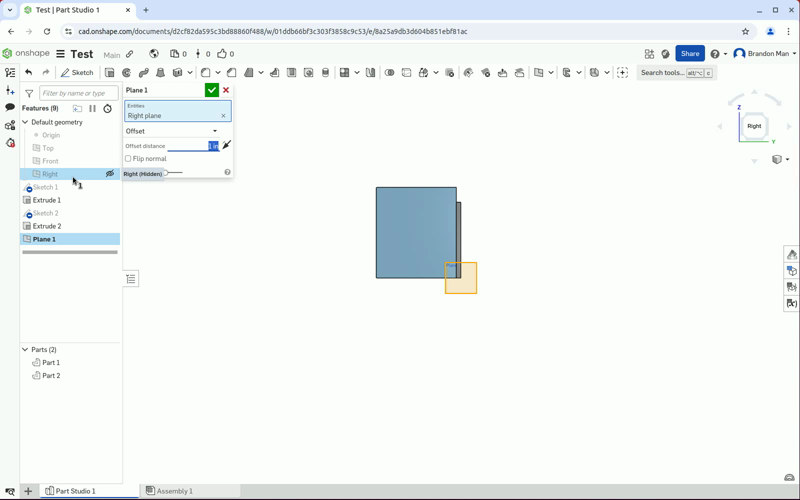
text(0.955)
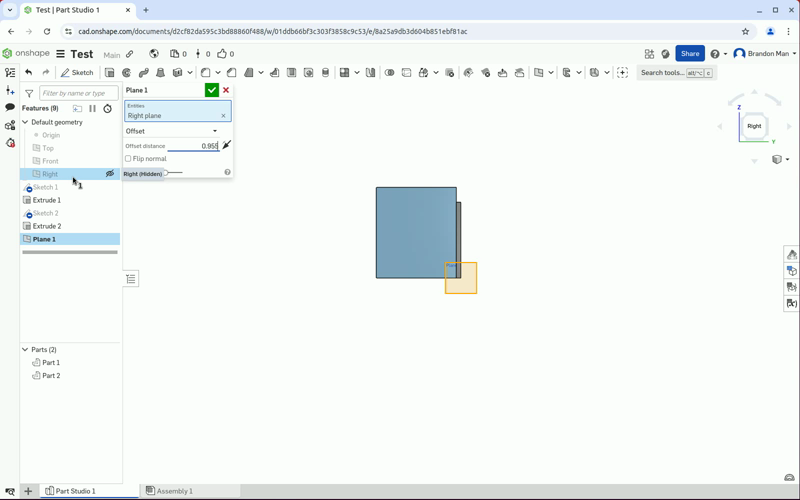
key(enter, 2)
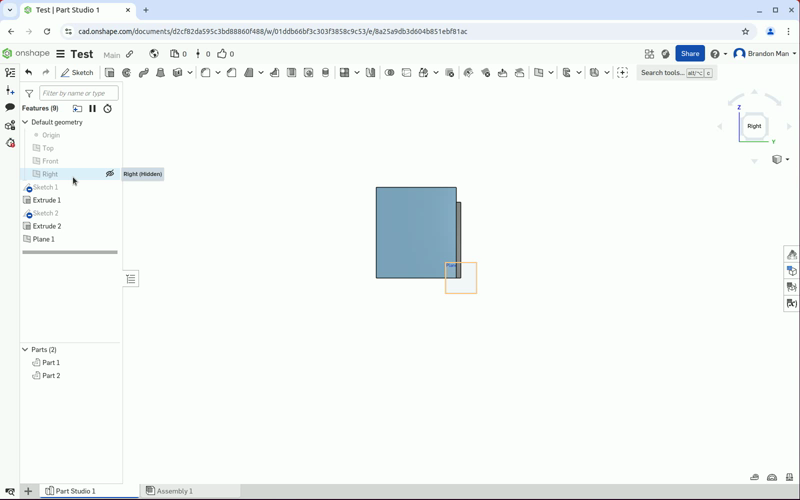
key(shift+s)
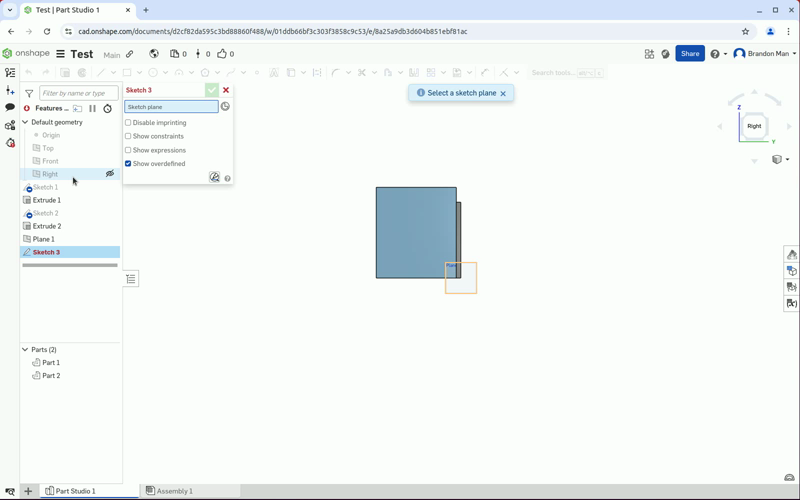
mouse_move(73, 241)
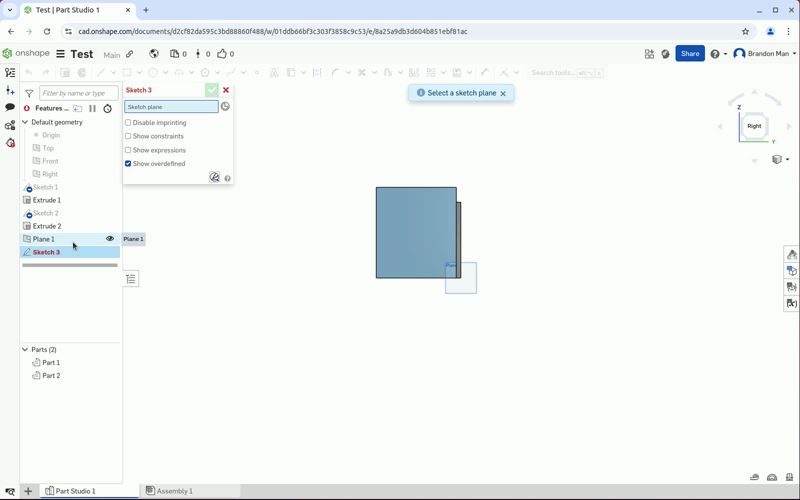
click(73, 241)
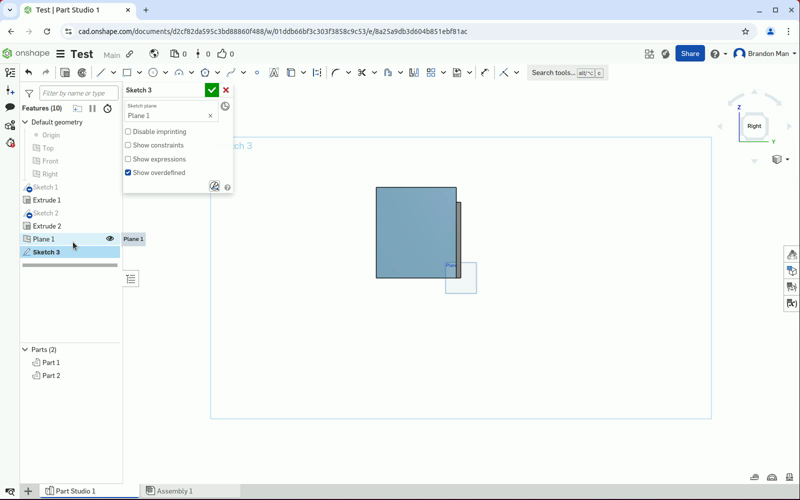
mouse_move(73, 352)
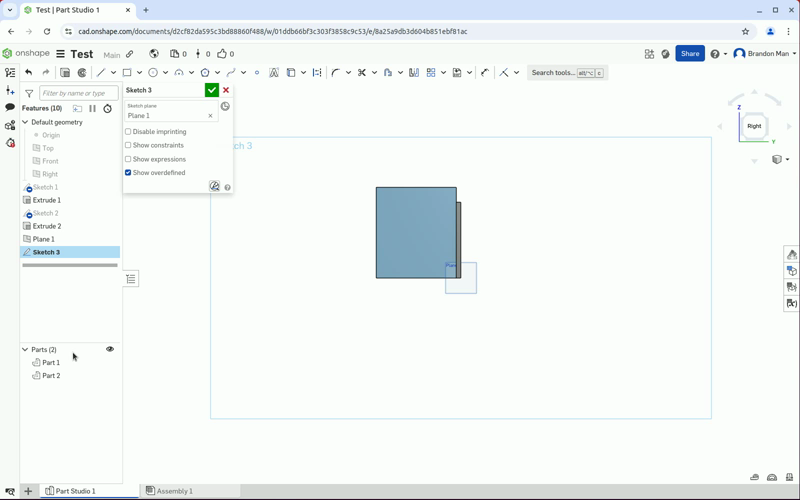
key(y)
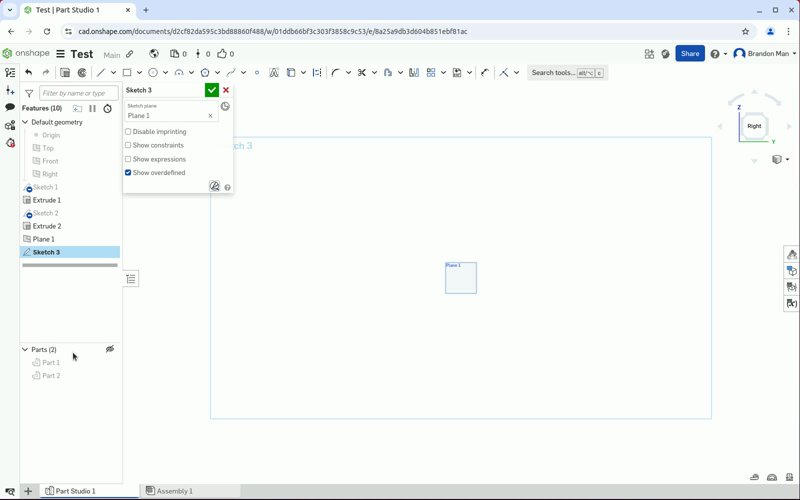
key(l)
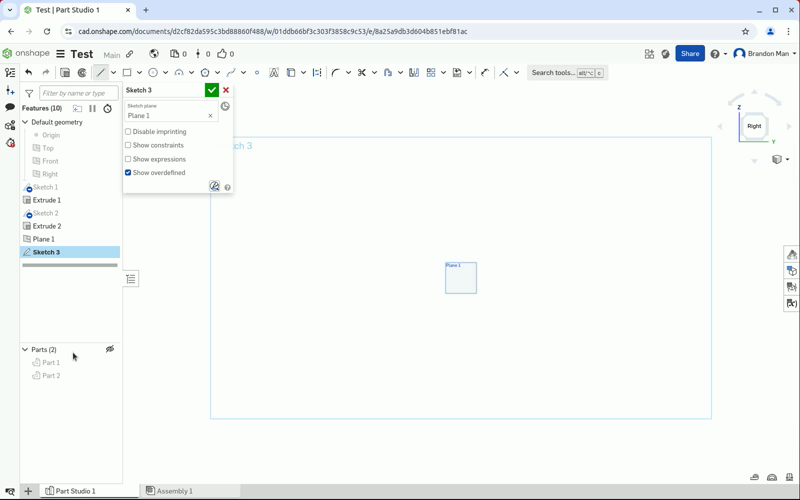
key_down(shift)
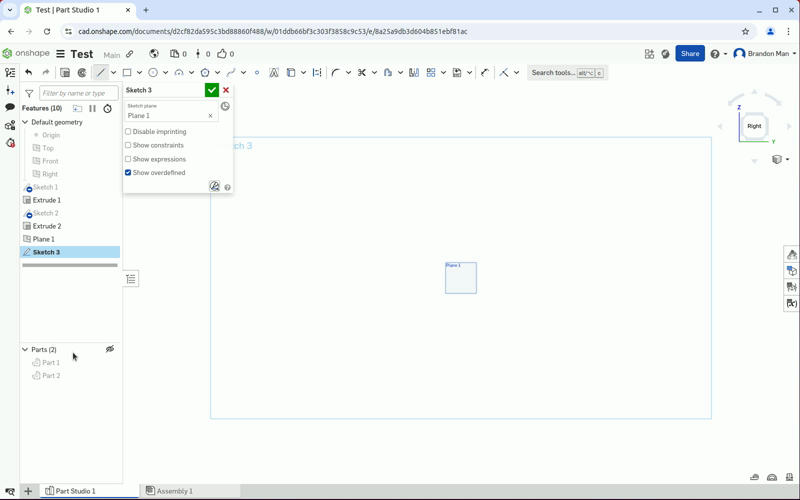
mouse_move(422, 197)
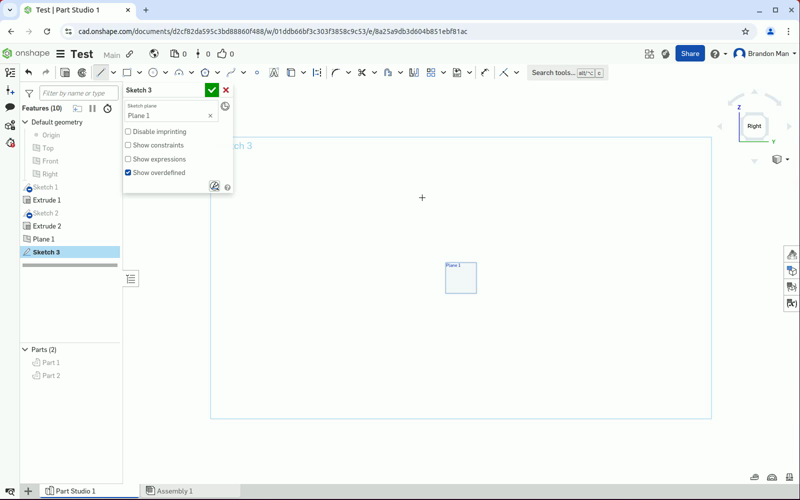
click(422, 197)
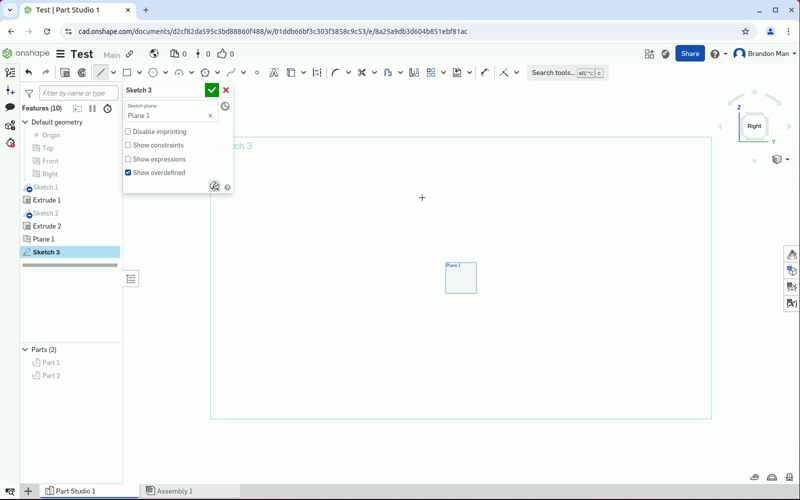
key_up(shift)
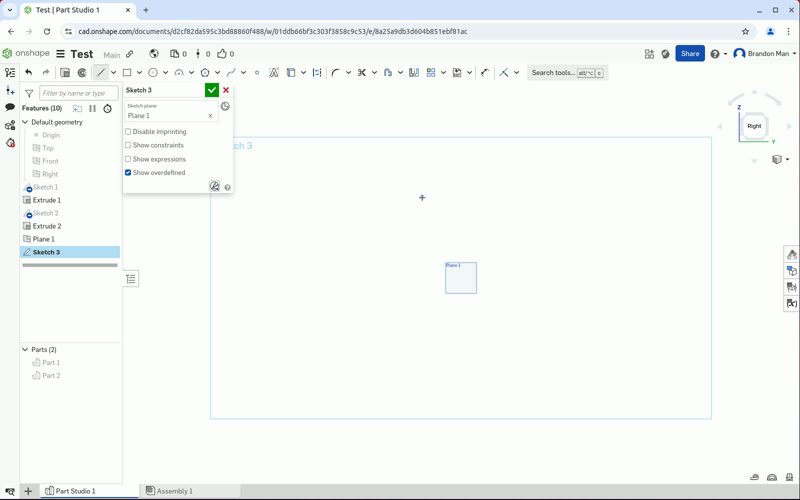
key_down(shift)
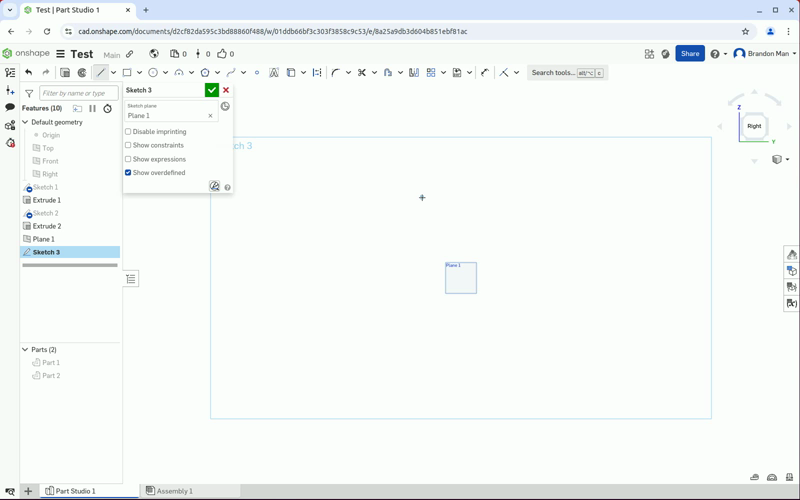
mouse_move(452, 197)
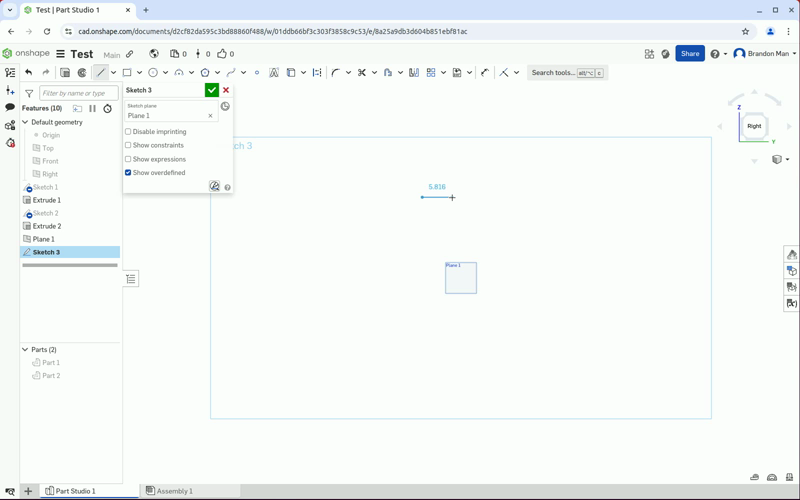
mouse_move(461, 212)
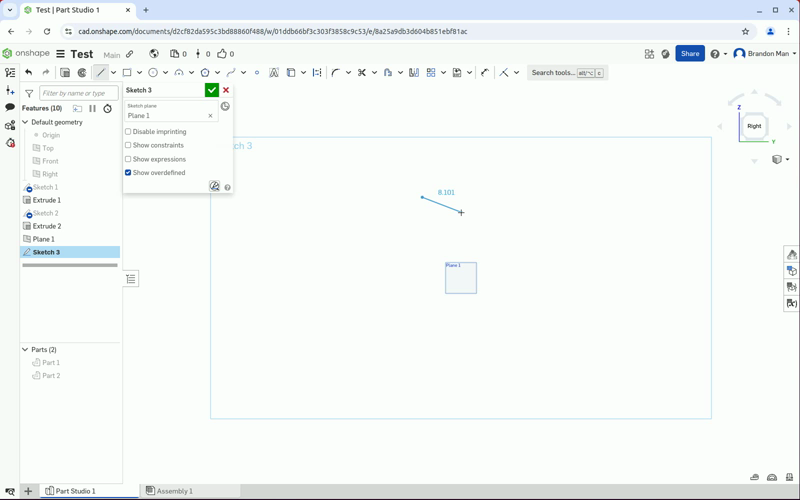
click(461, 212)
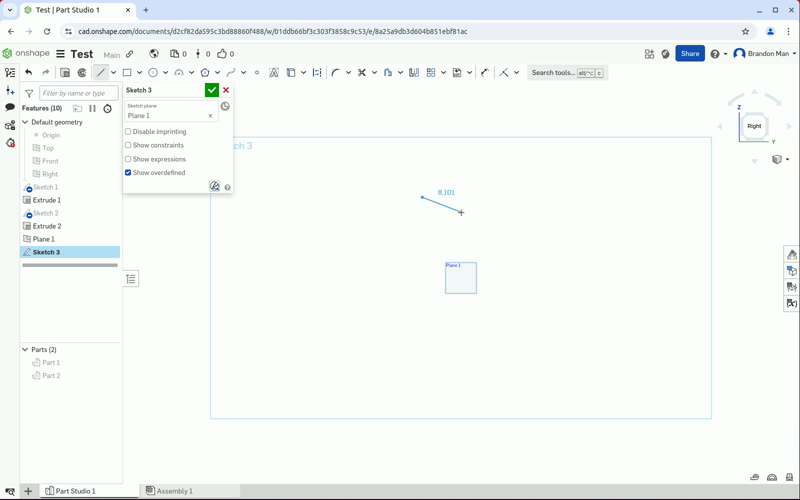
key_up(shift)
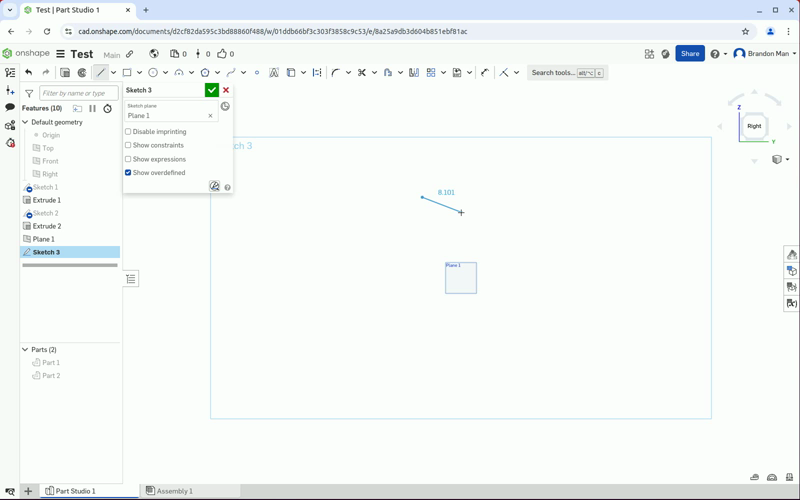
key_down(shift)
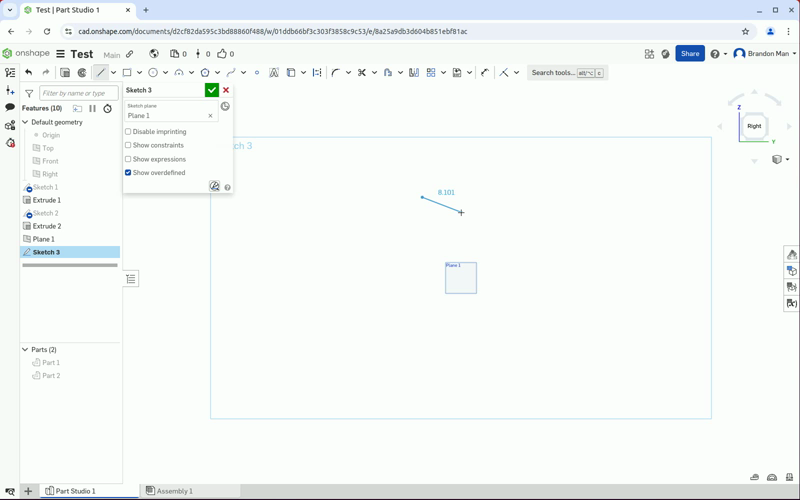
mouse_move(491, 212)
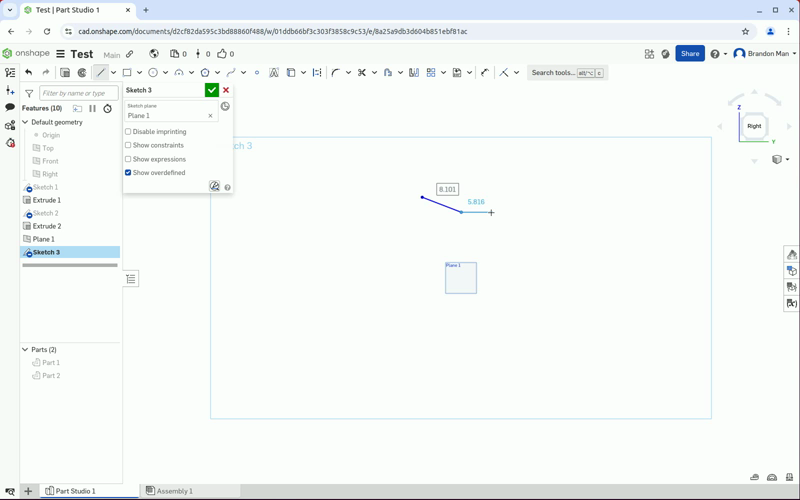
mouse_move(461, 197)
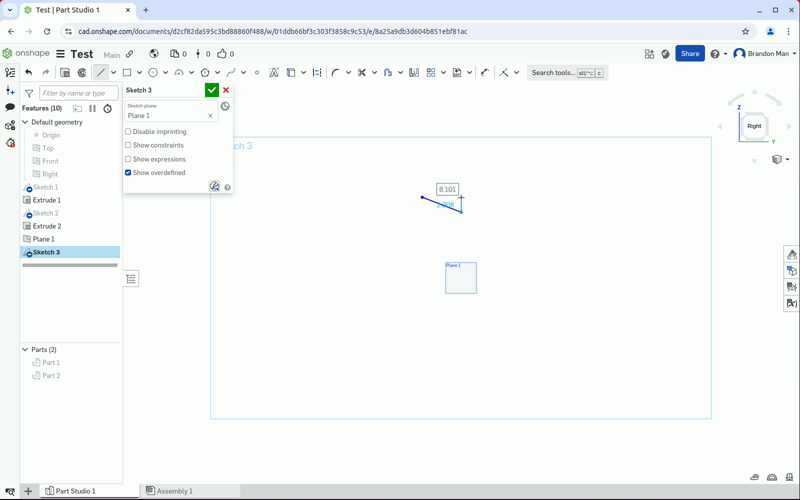
click(461, 197)
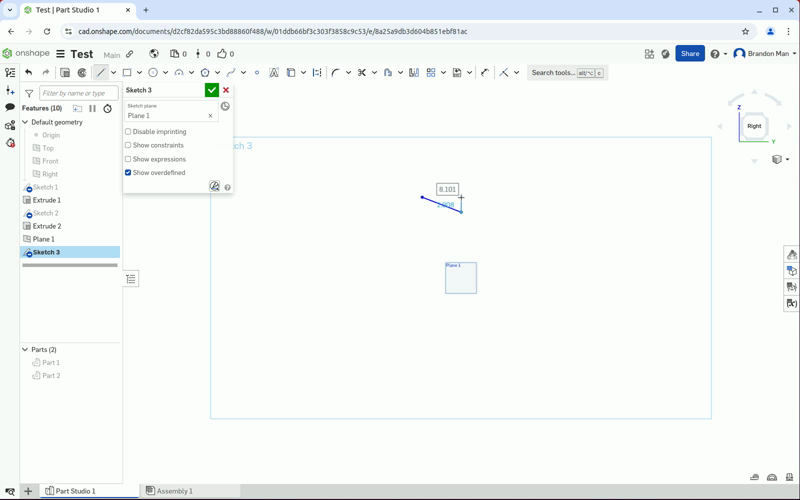
key_up(shift)
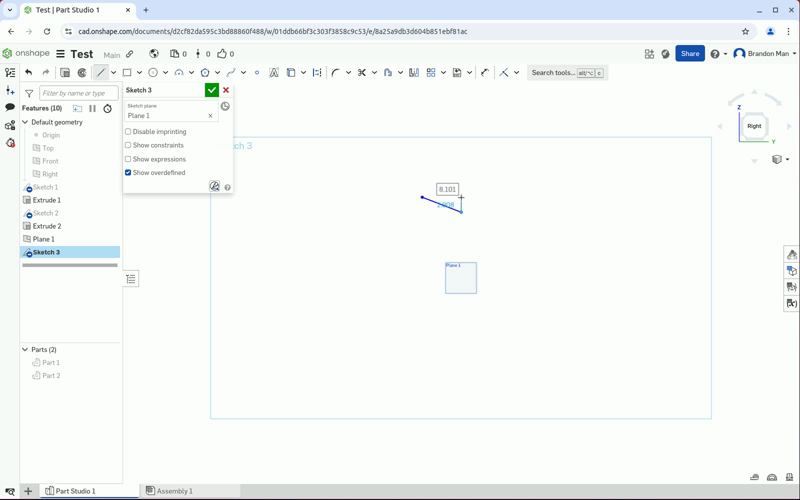
mouse_move(491, 197)
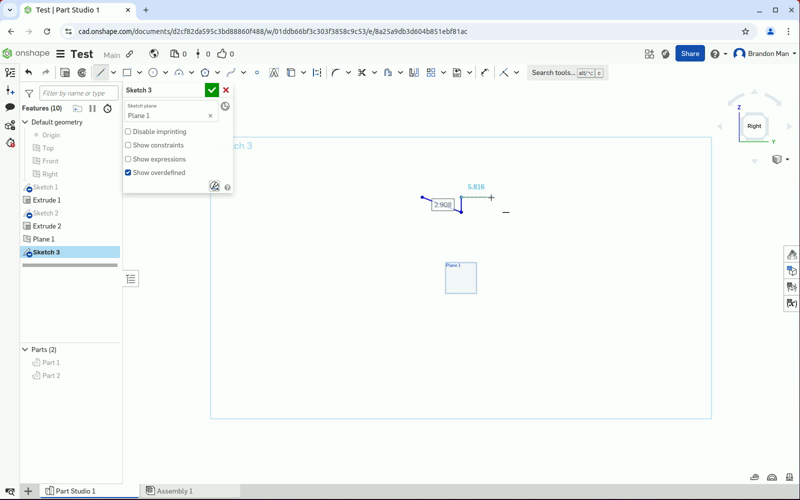
key_down(shift)
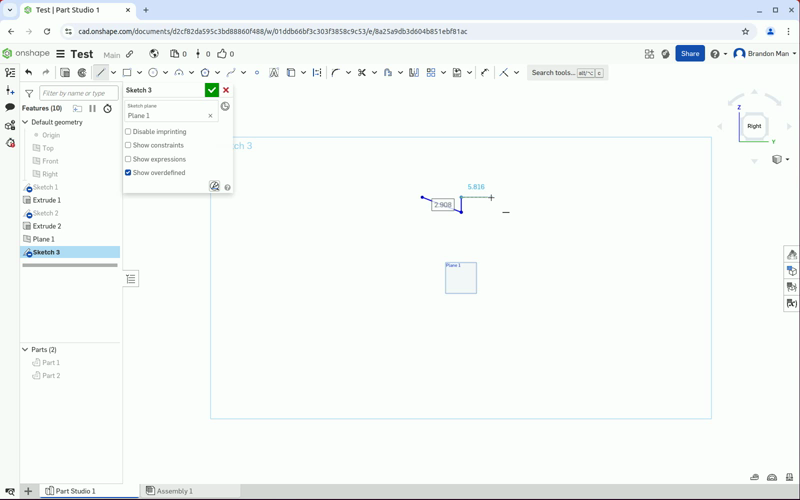
mouse_move(422, 197)
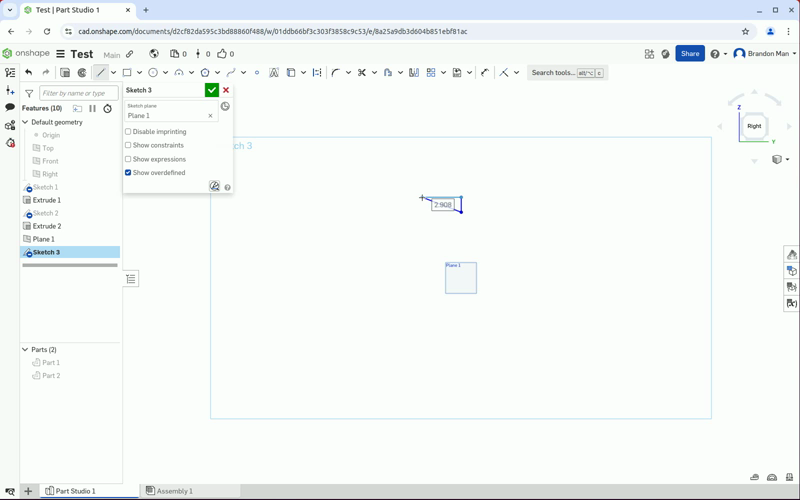
key_up(shift)
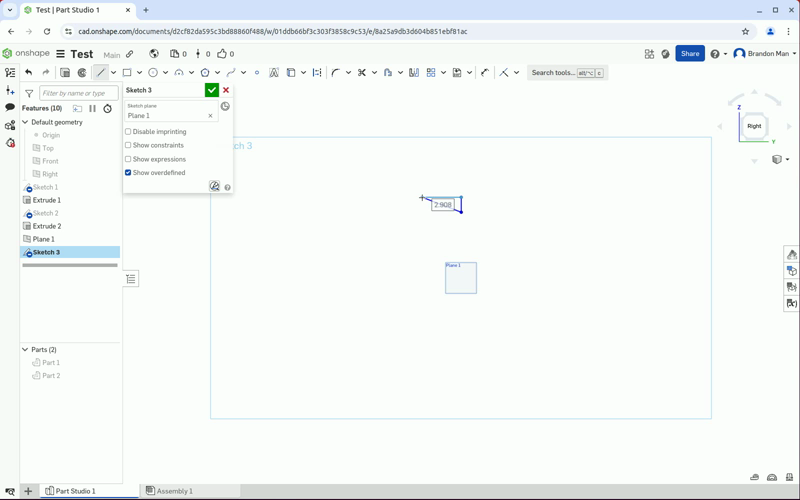
click(422, 197)
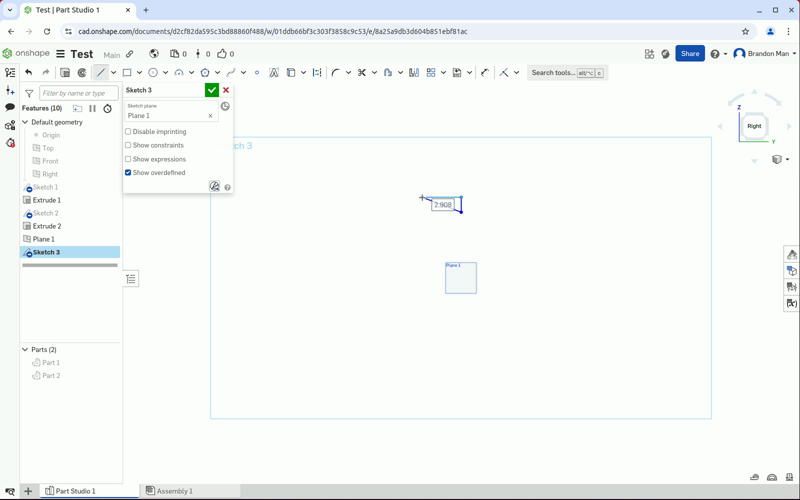
key(esc)
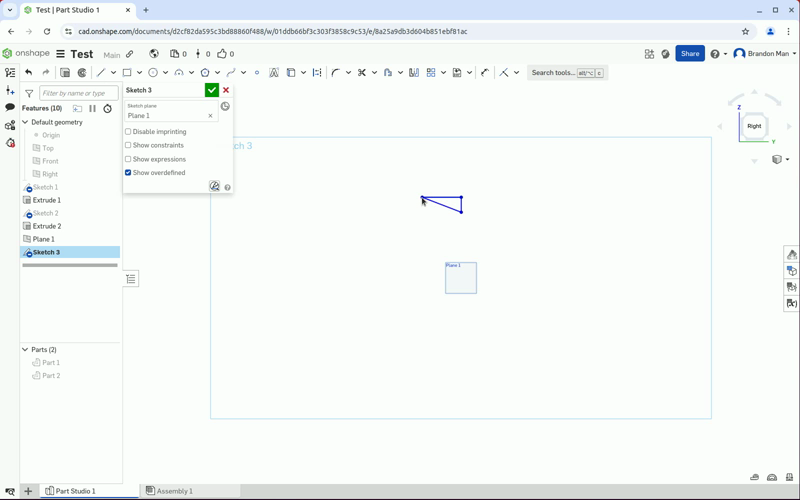
mouse_move(451, 204)
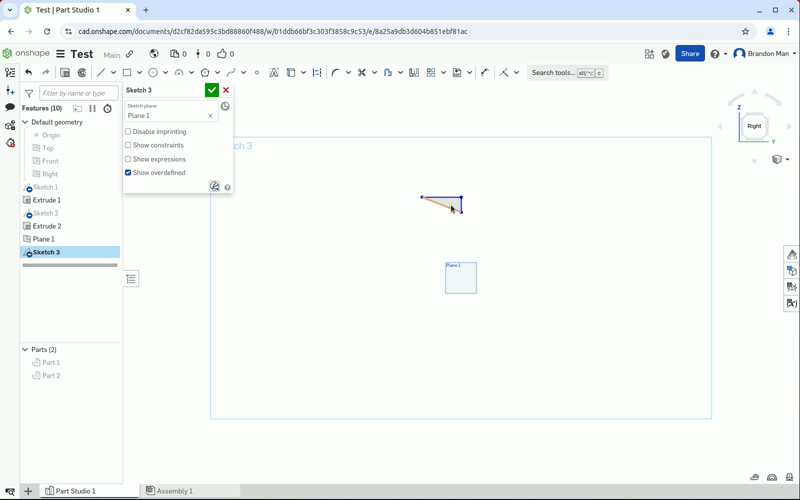
scroll(6)
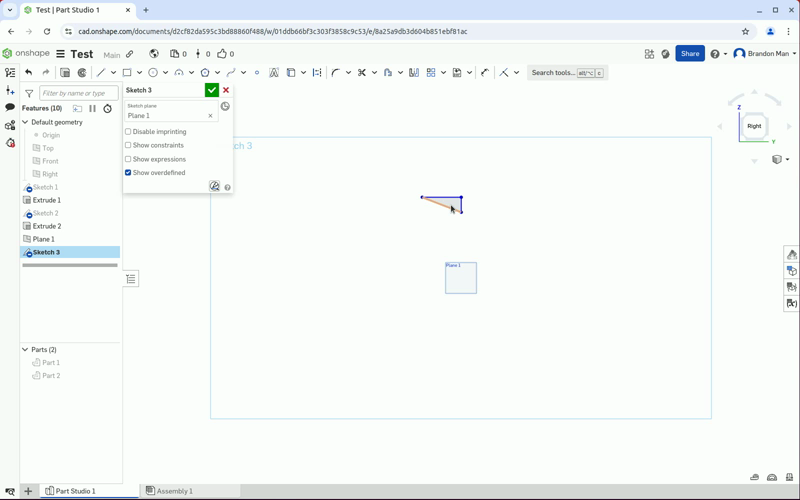
scroll(6)
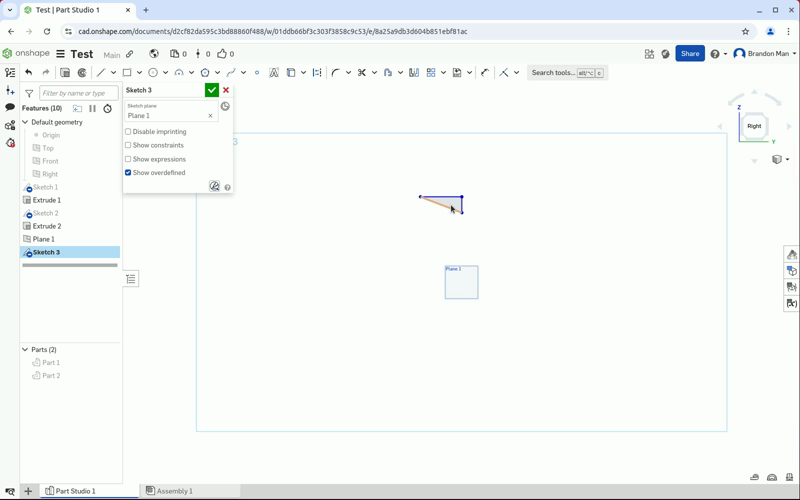
scroll(6)
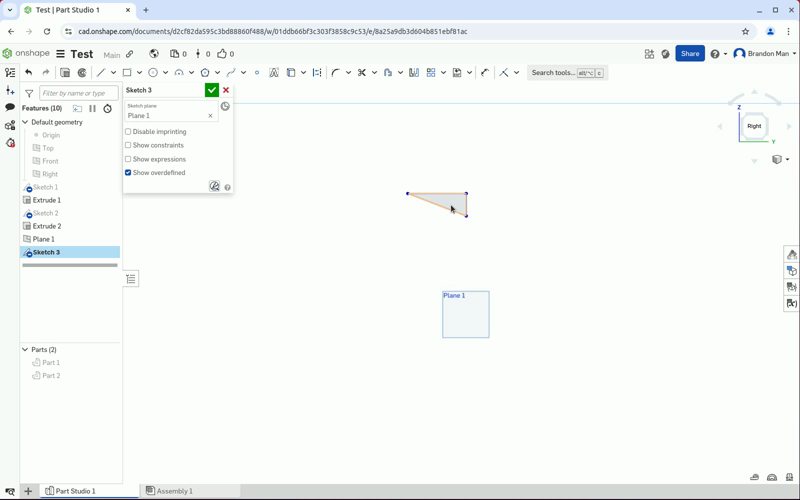
scroll(6)
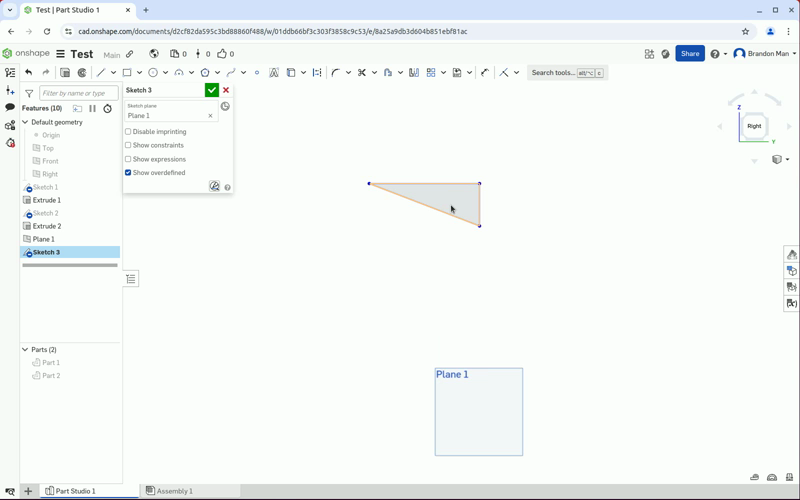
scroll(6)
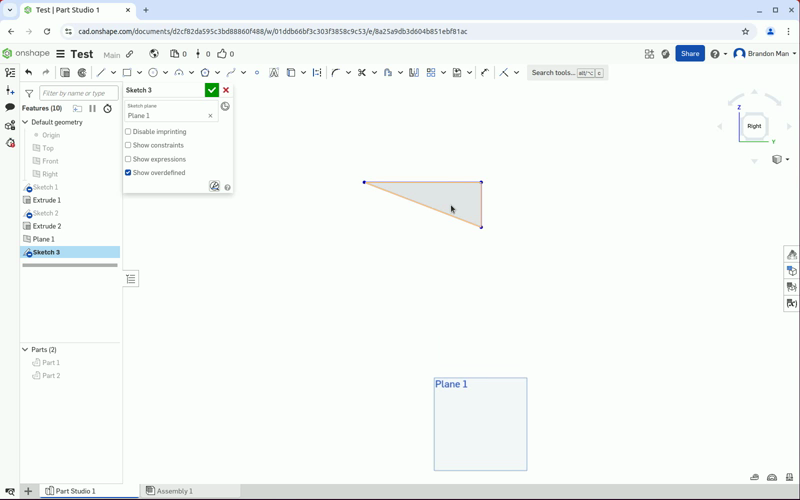
scroll(6)
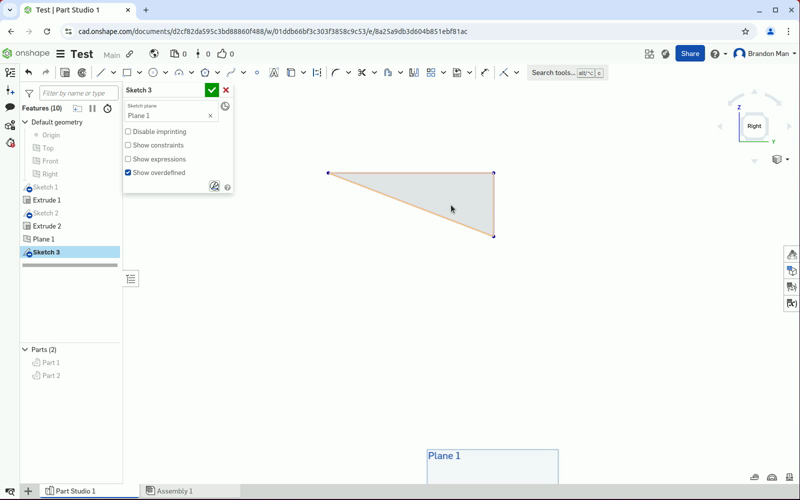
scroll(6)
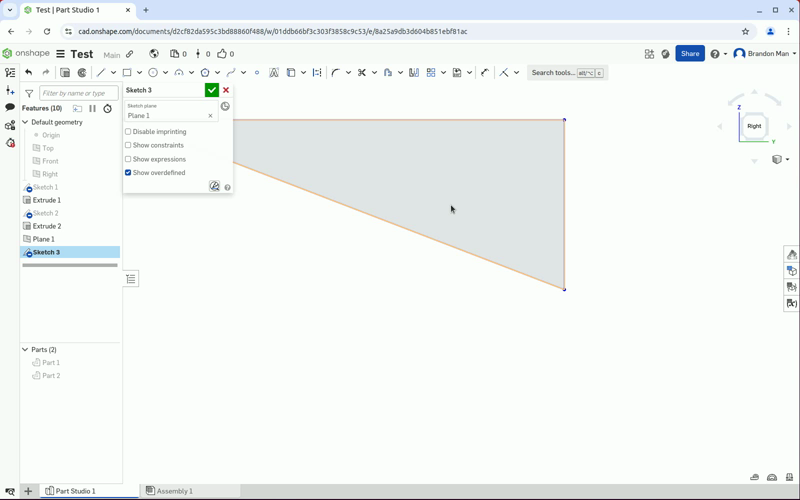
click(451, 204)
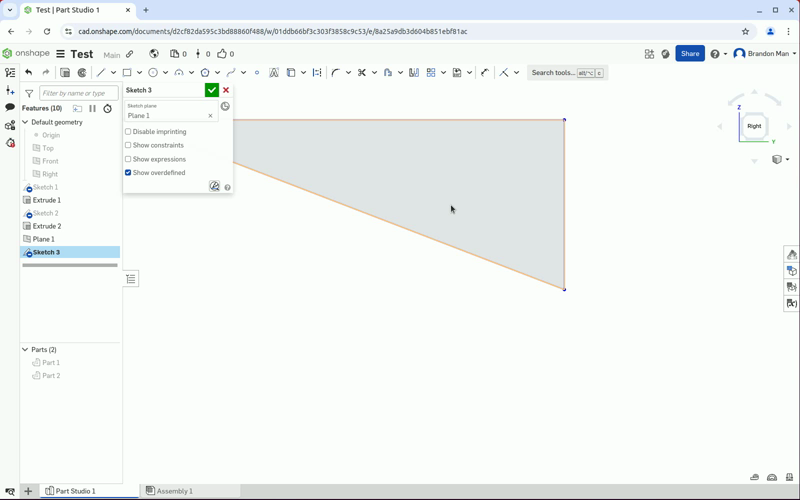
scroll(-6)
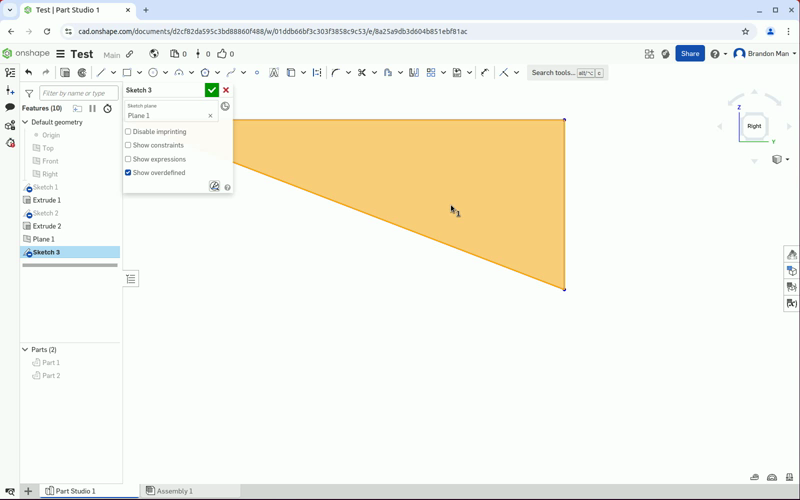
scroll(-6)
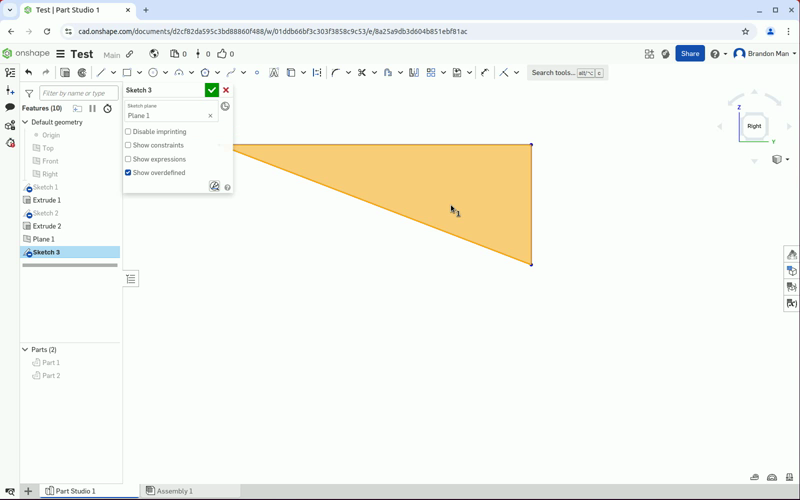
scroll(-6)
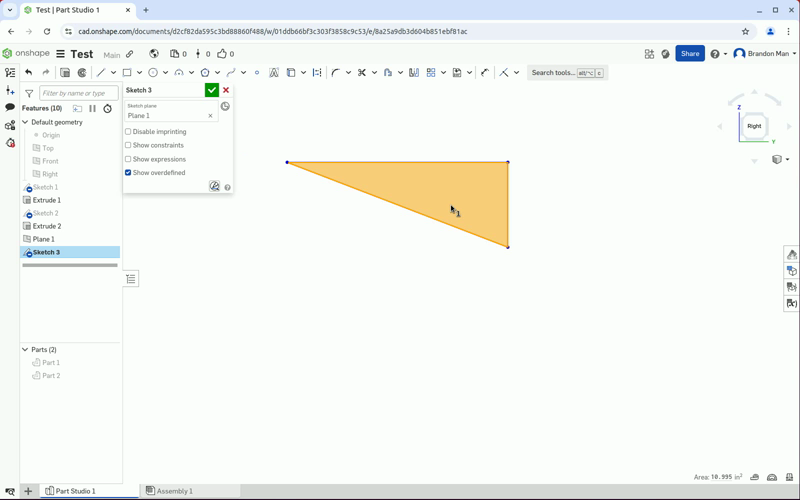
scroll(-6)
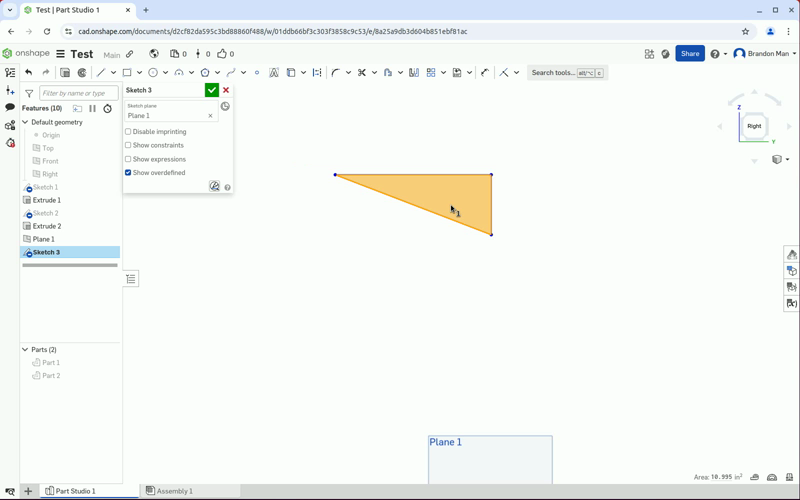
scroll(-6)
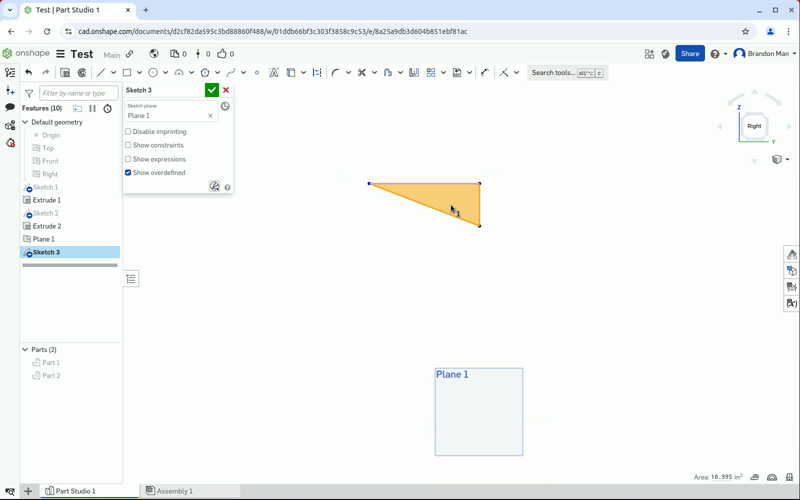
scroll(-6)
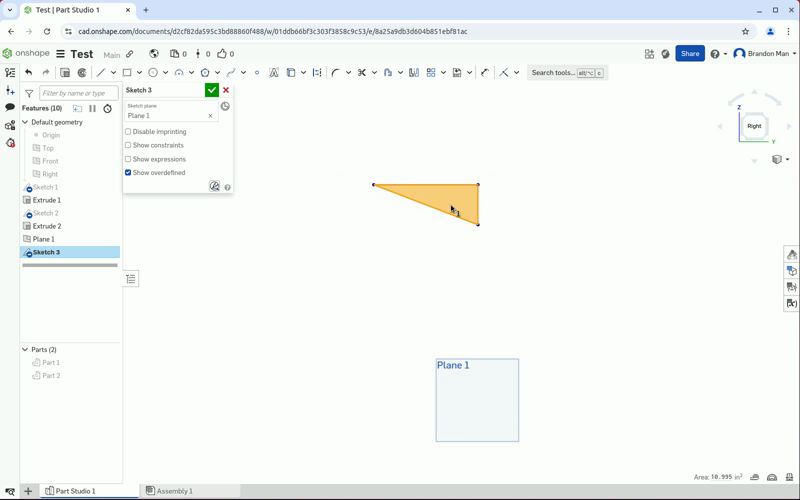
scroll(-6)
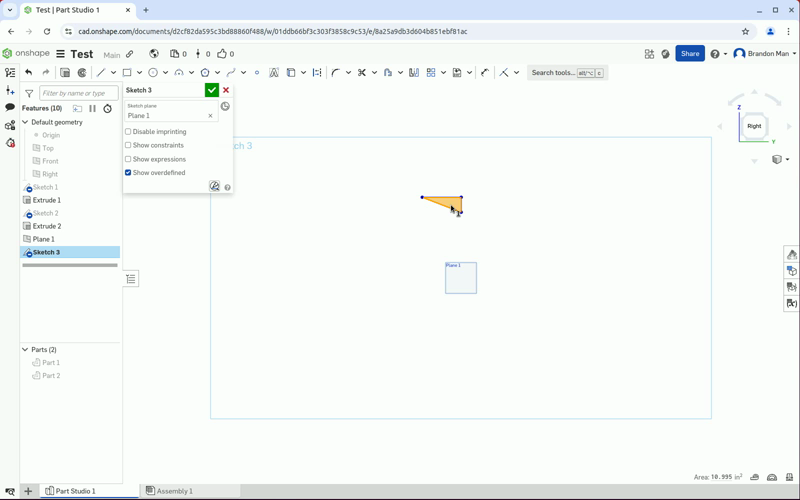
mouse_move(73, 352)
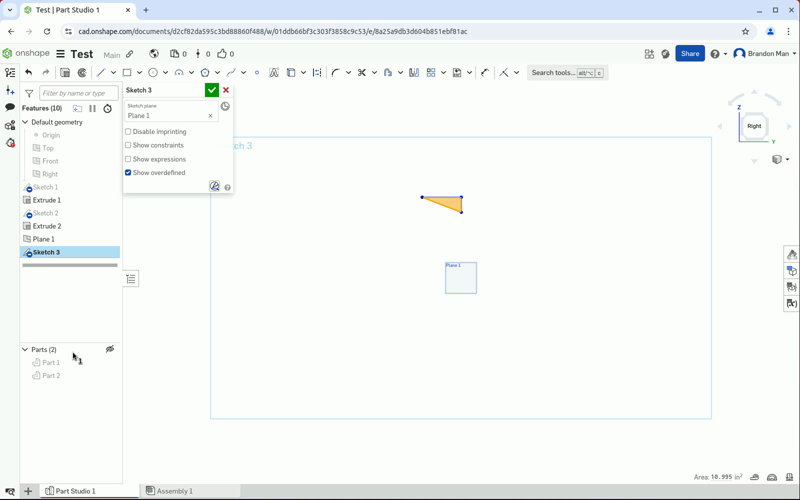
key(shift+y)
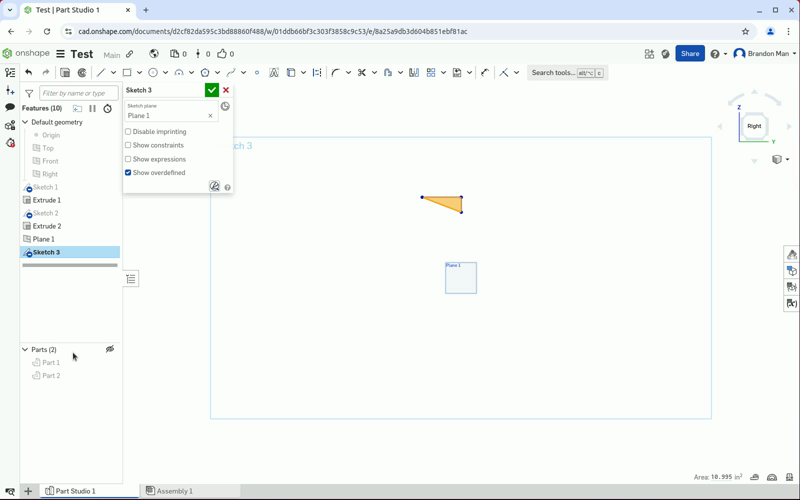
key(shift+e)
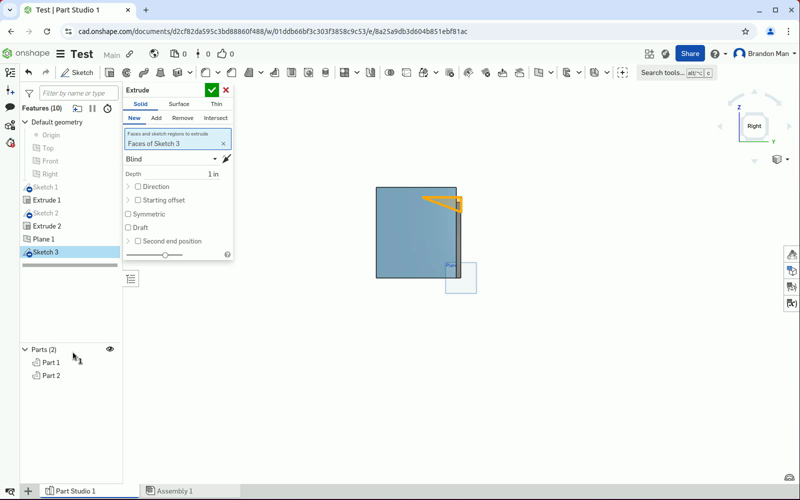
mouse_move(143, 106)
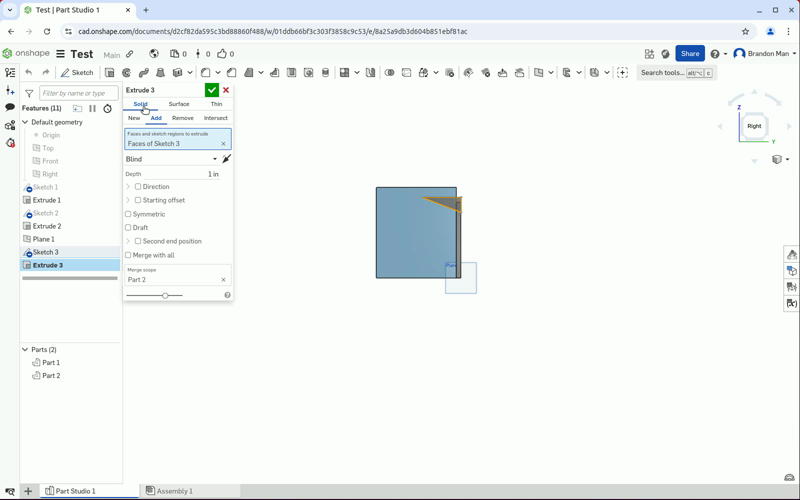
click(143, 106)
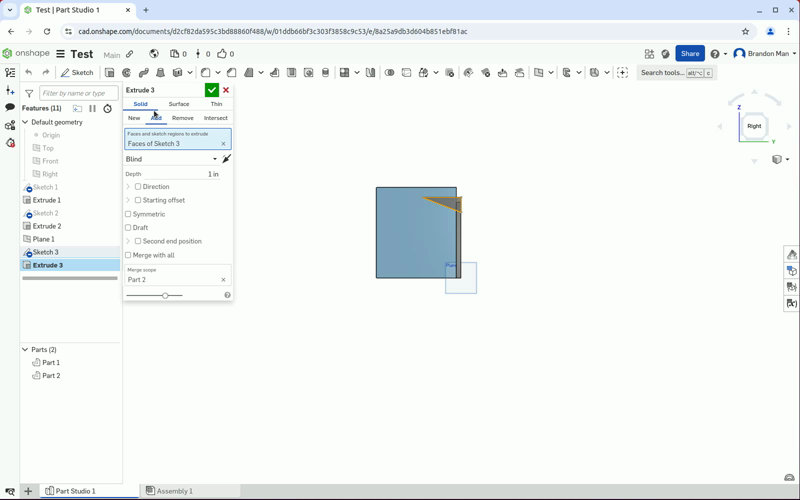
mouse_move(186, 120)
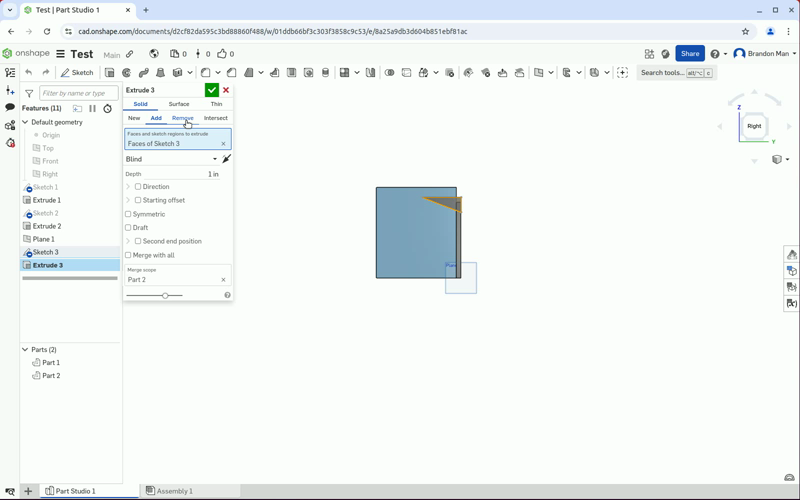
click(186, 120)
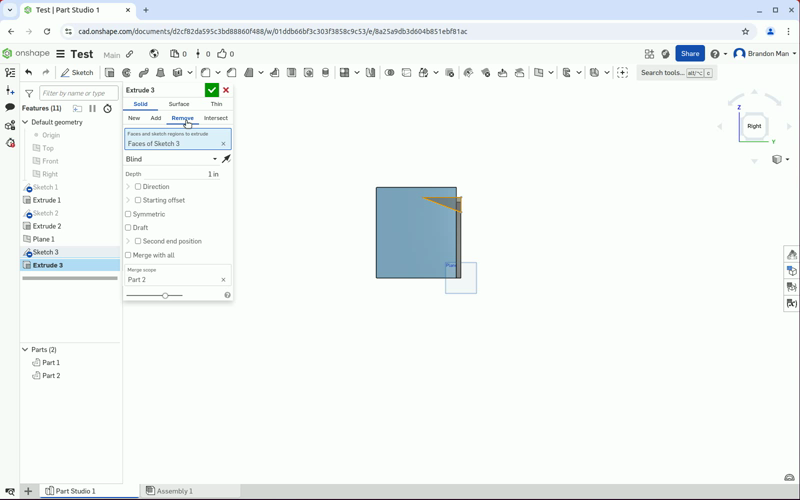
key(tab, 4)
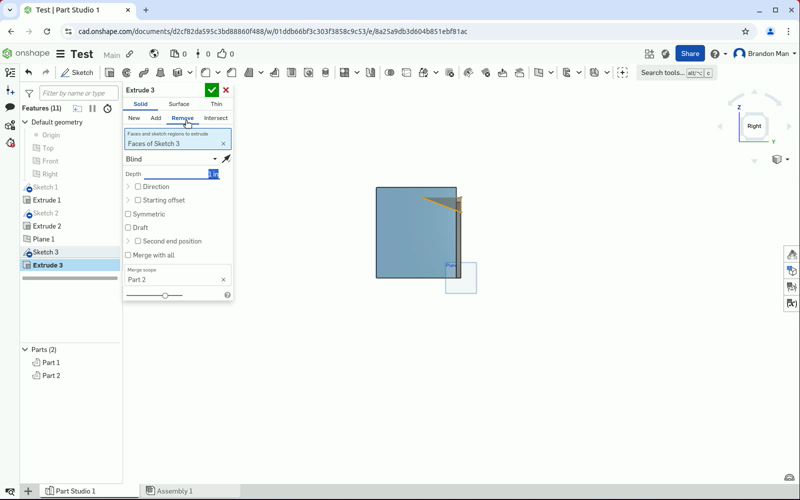
text(0.963)
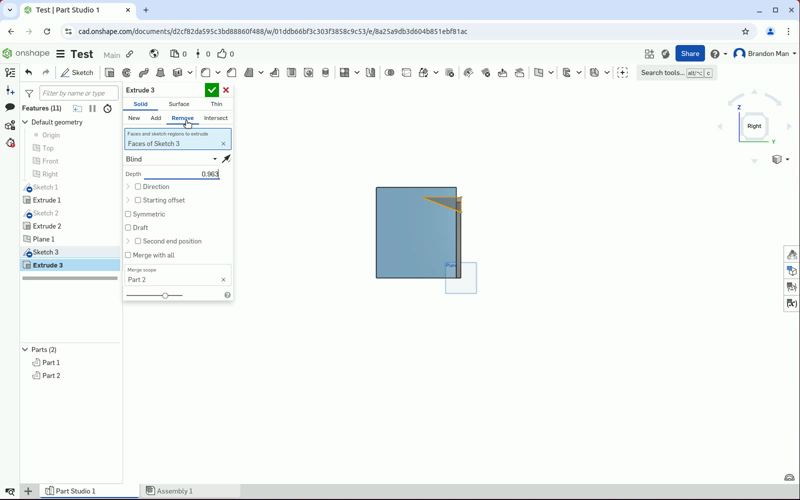
key(tab, 6)
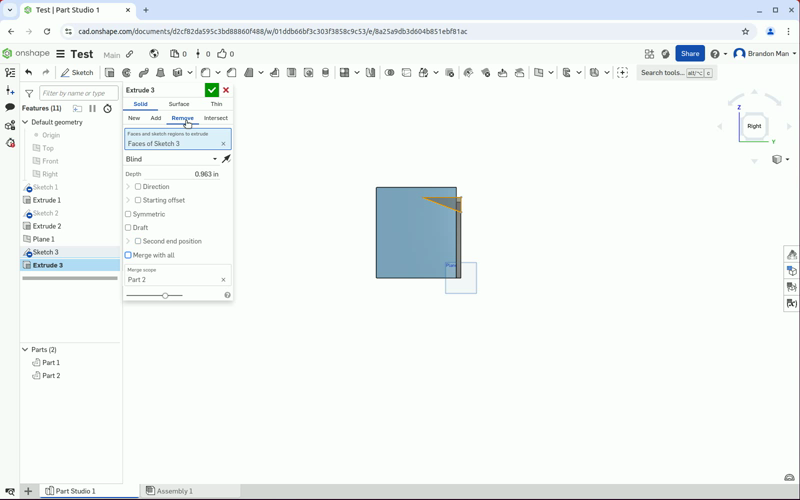
key(space)
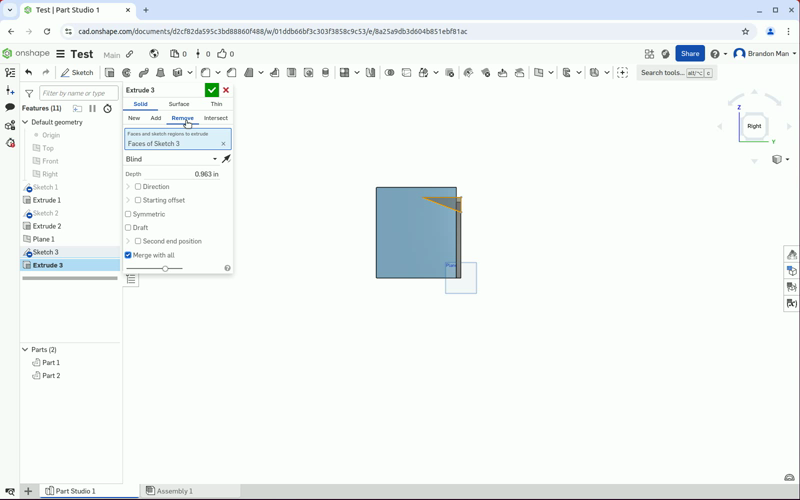
key(enter)
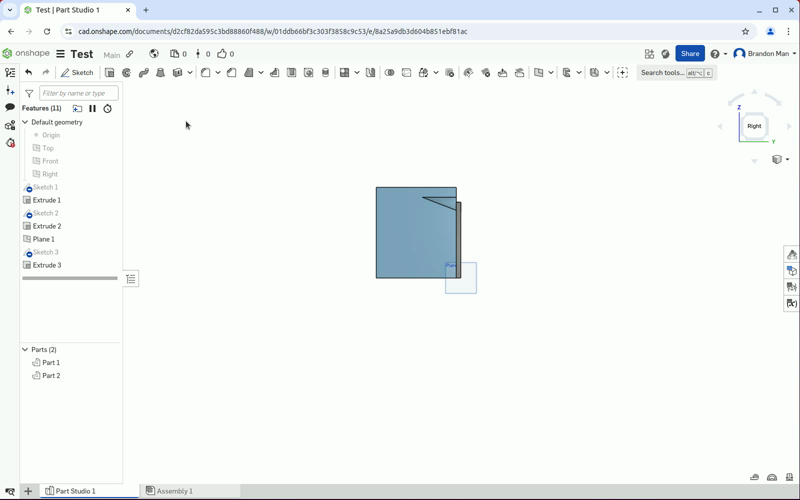
key(shift+h)
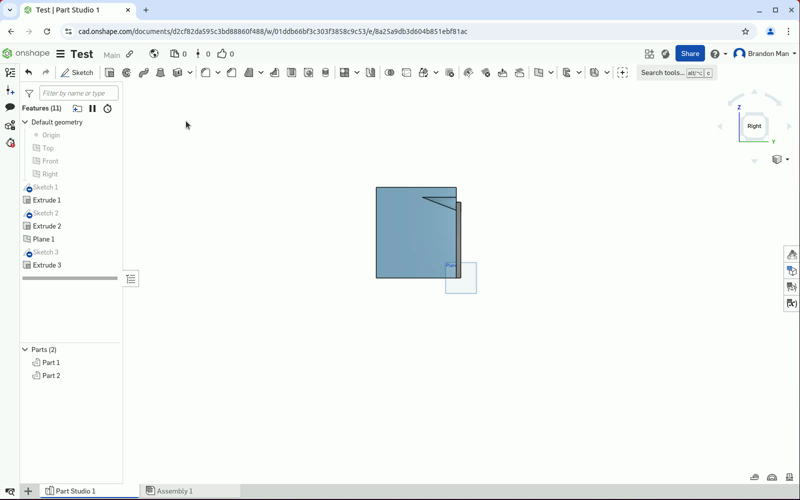
key(shift+h)
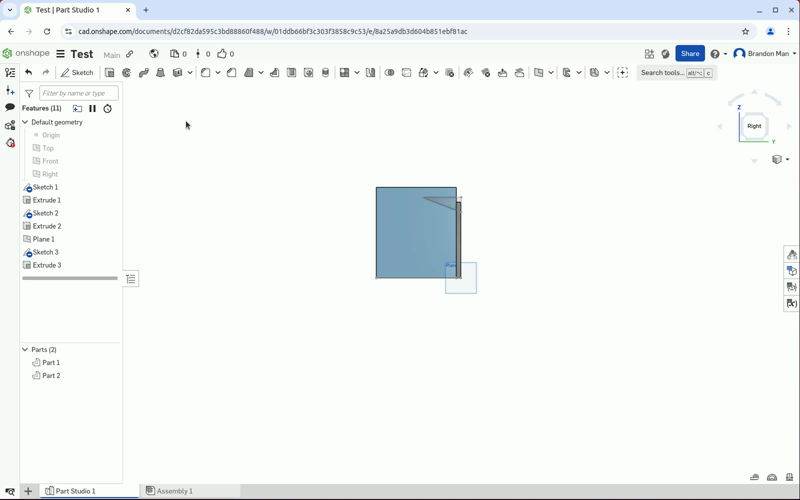
key(shift+7)
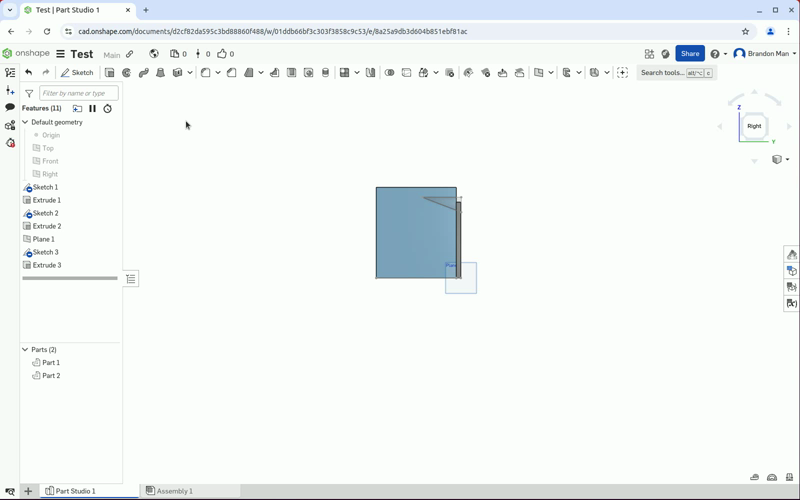
key(right, 2)
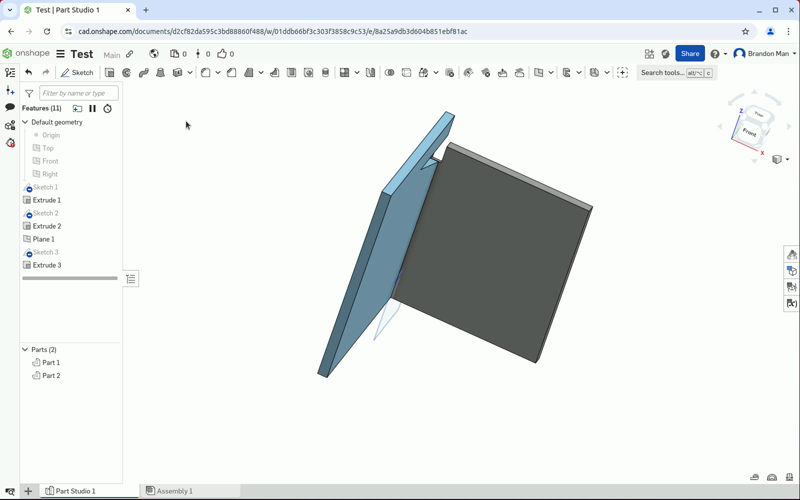
key(down, 2)
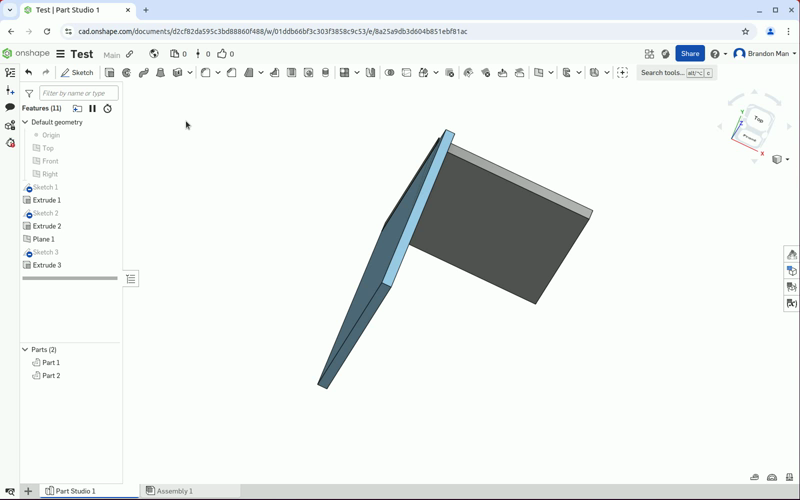
key(up, 2)
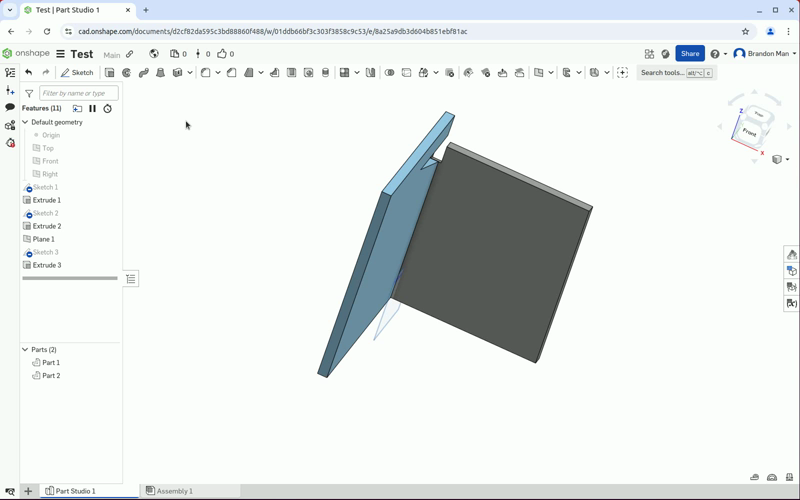
key(left, 2)
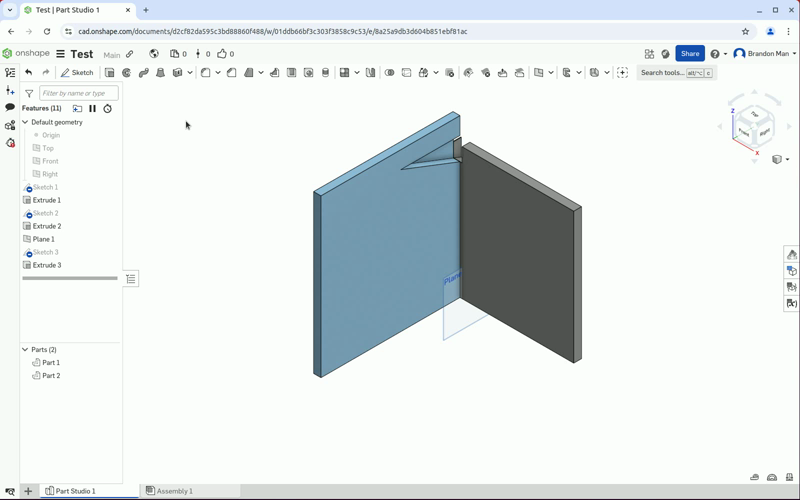
mouse_move(73, 189)
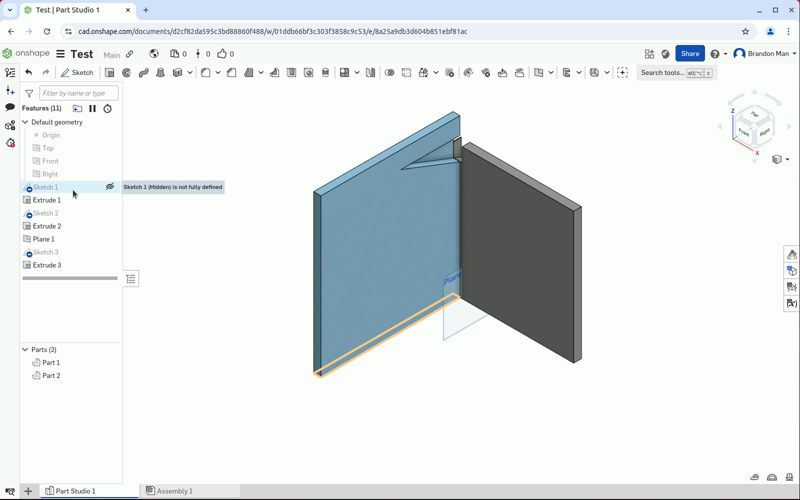
click(73, 189)